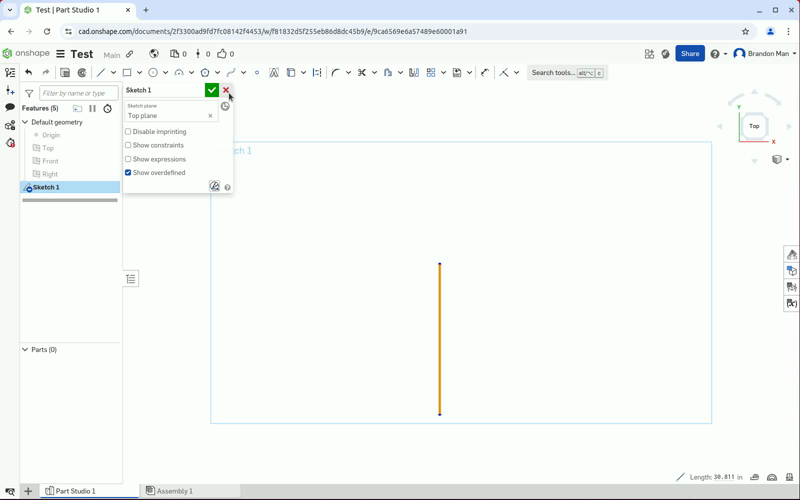
key(shift+h)
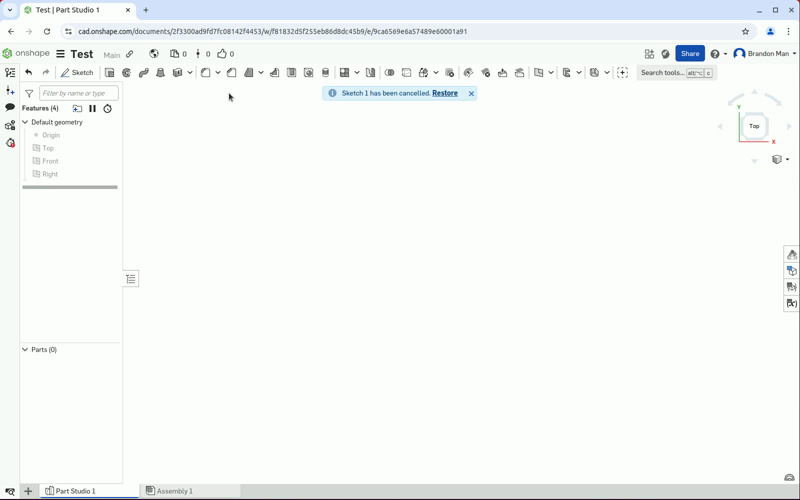
mouse_move(73, 352)
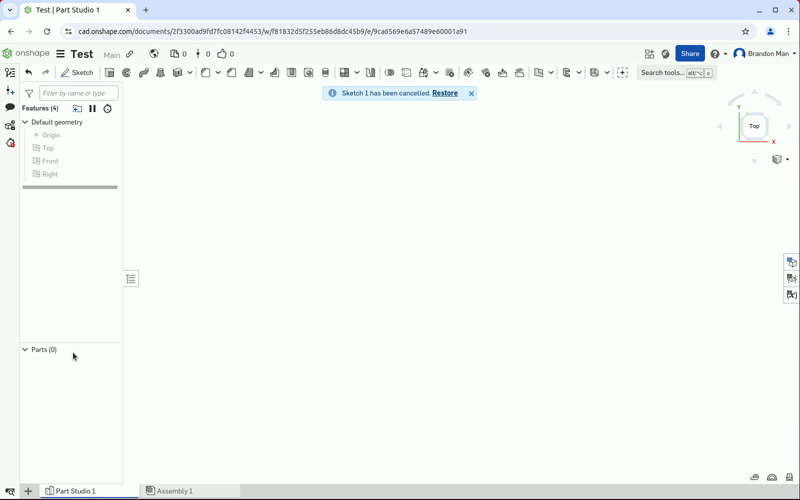
key(y)
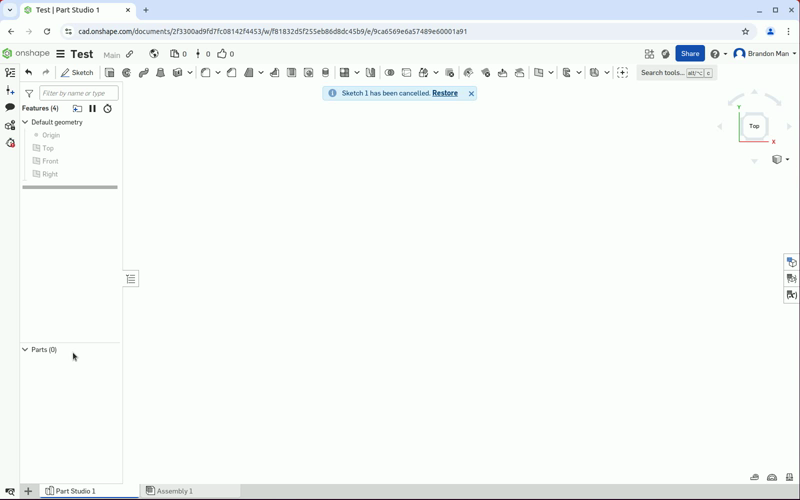
key(shift+p)
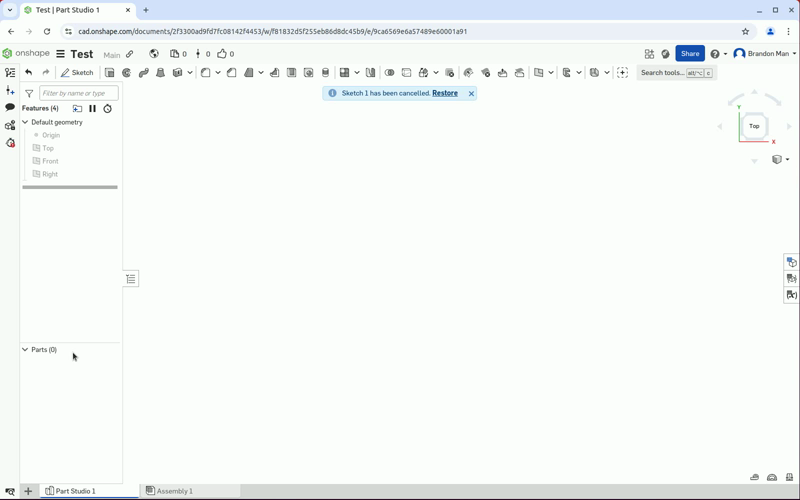
key(space)
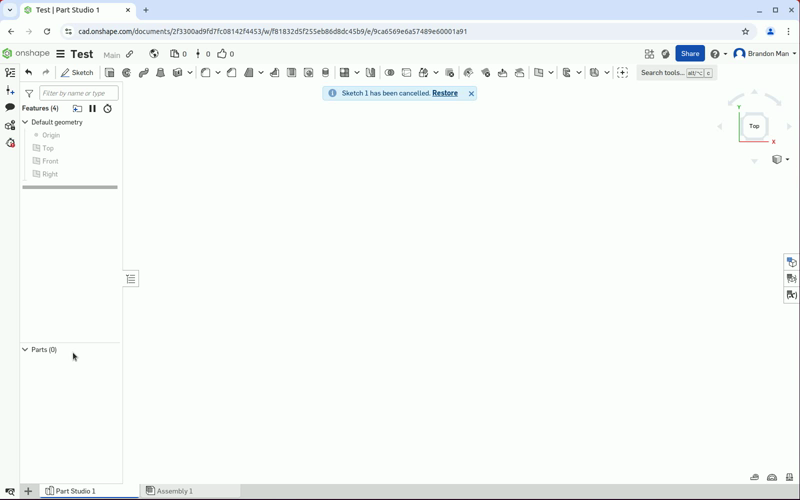
key_down(shift)
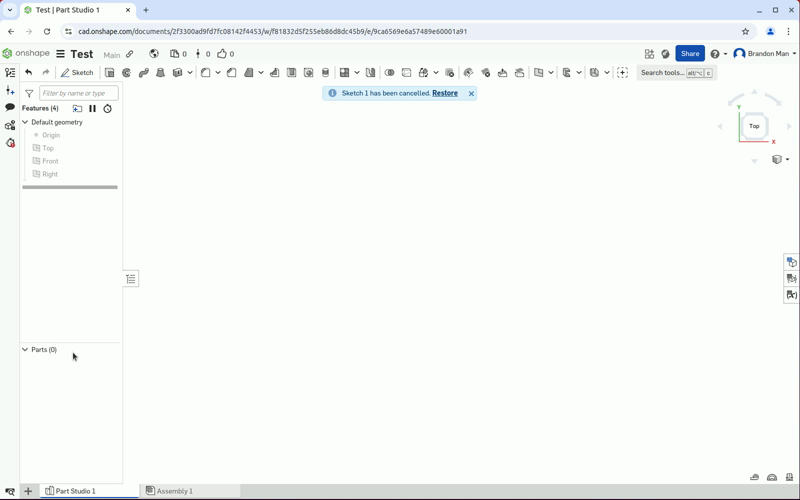
key(up)
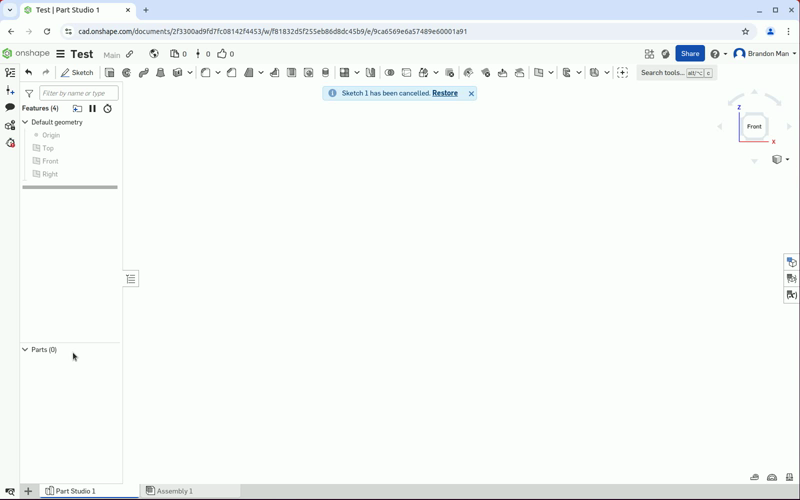
key_up(shift)
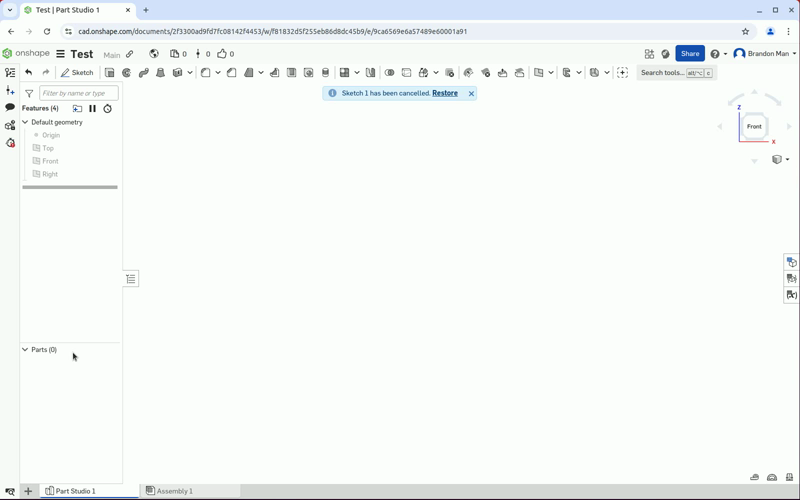
mouse_move(73, 352)
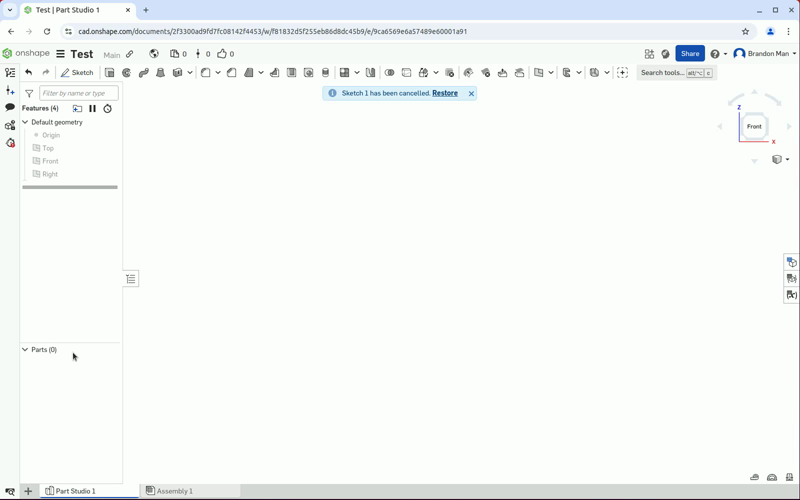
key(shift+y)
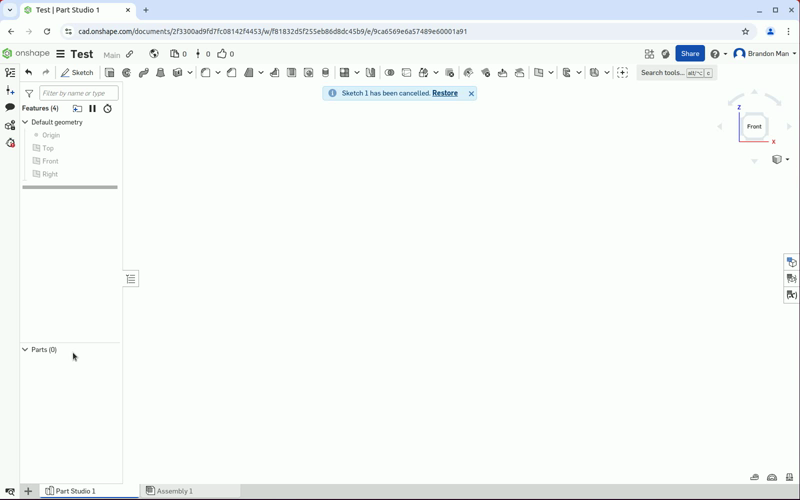
key(shift+s)
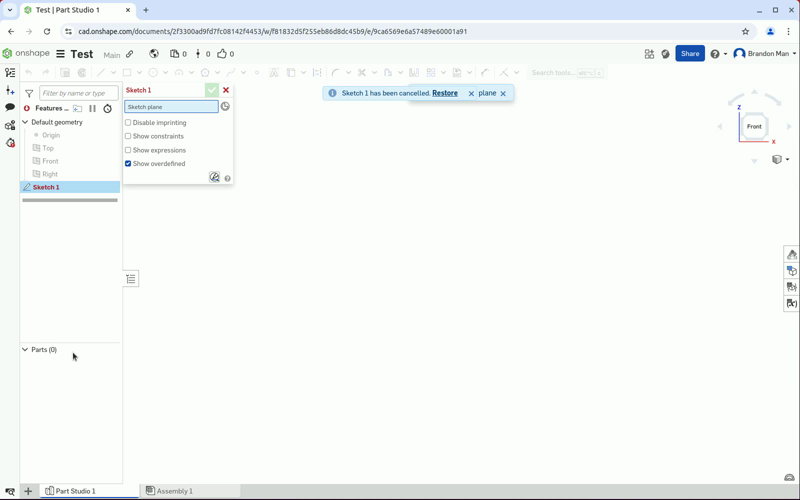
mouse_move(73, 163)
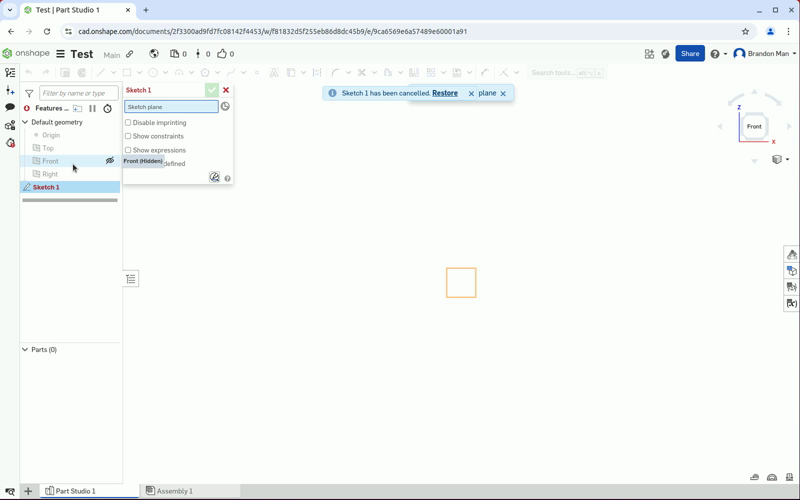
click(73, 163)
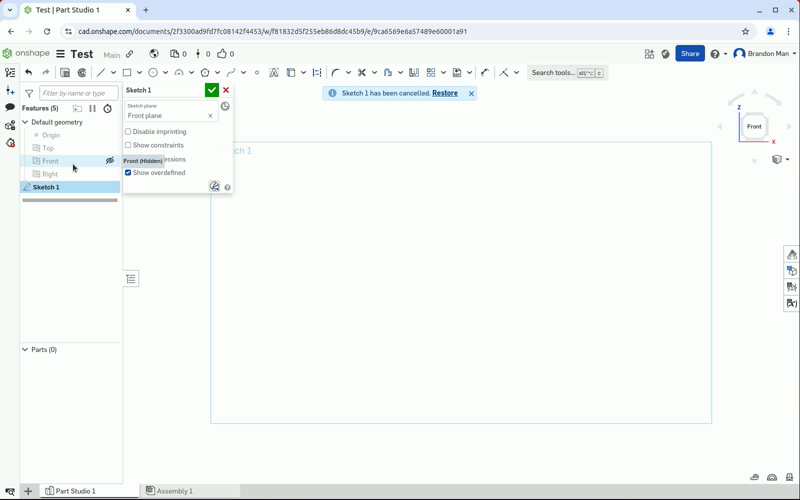
mouse_move(73, 352)
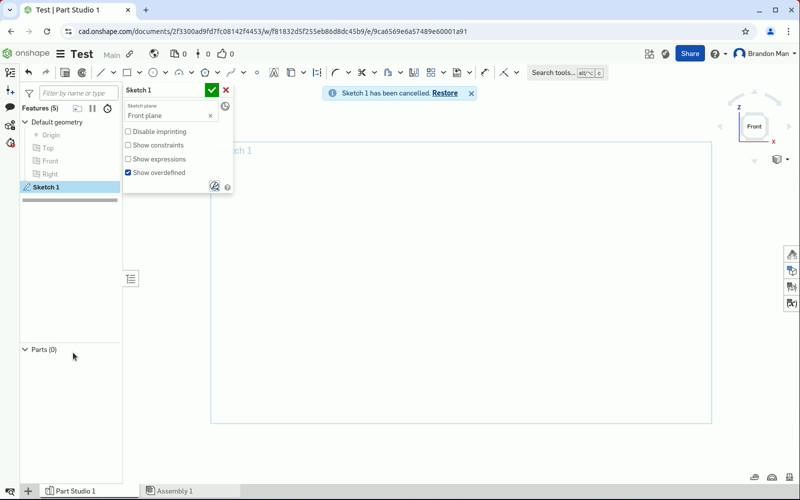
key(y)
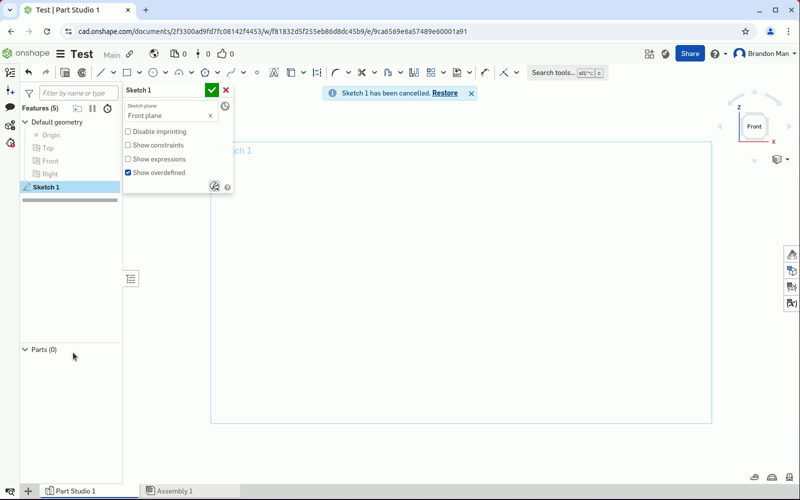
key(l)
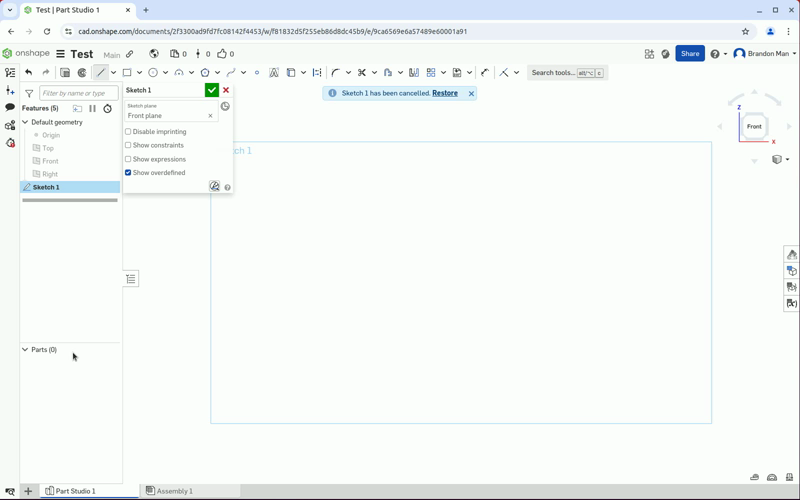
key_down(shift)
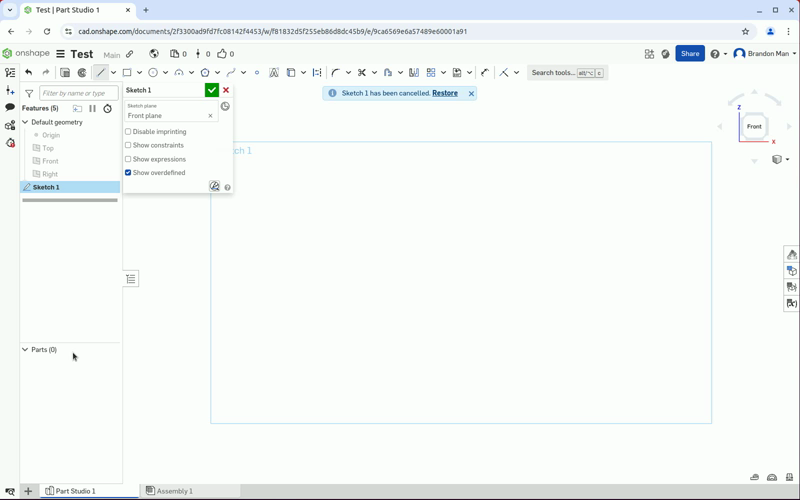
mouse_move(460, 311)
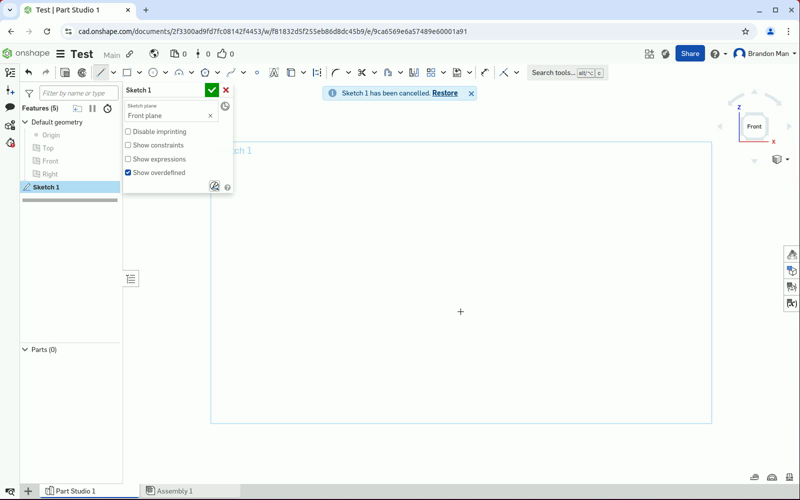
click(460, 311)
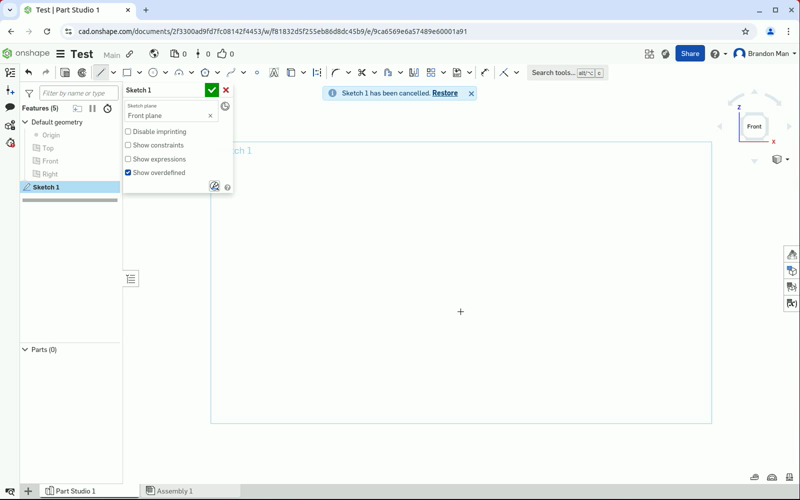
key_up(shift)
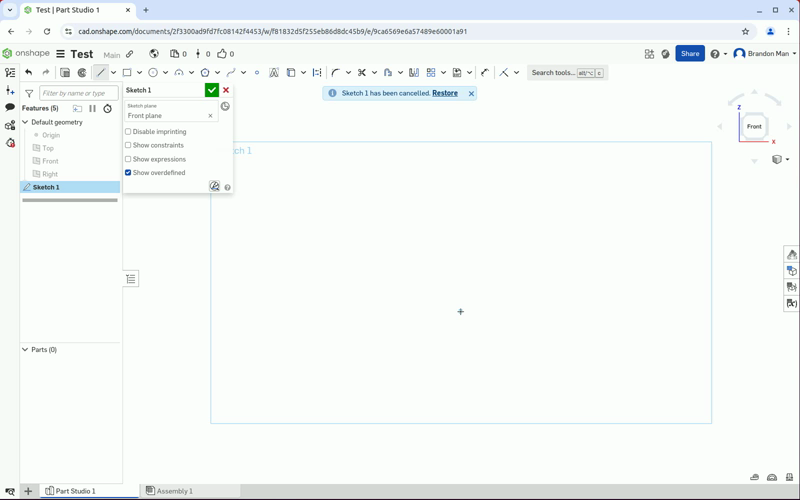
key_down(shift)
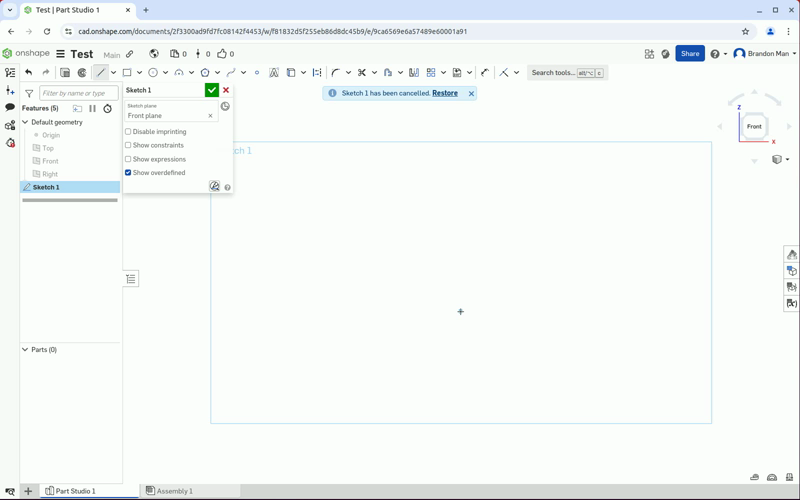
mouse_move(490, 311)
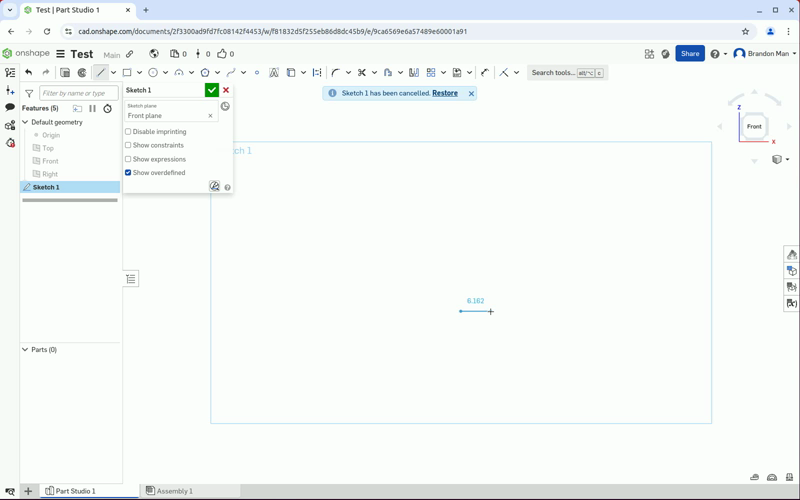
mouse_move(495, 311)
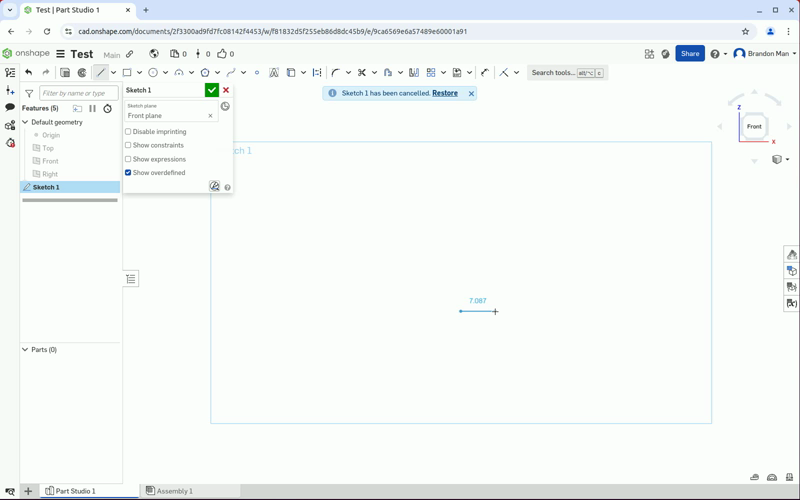
click(495, 311)
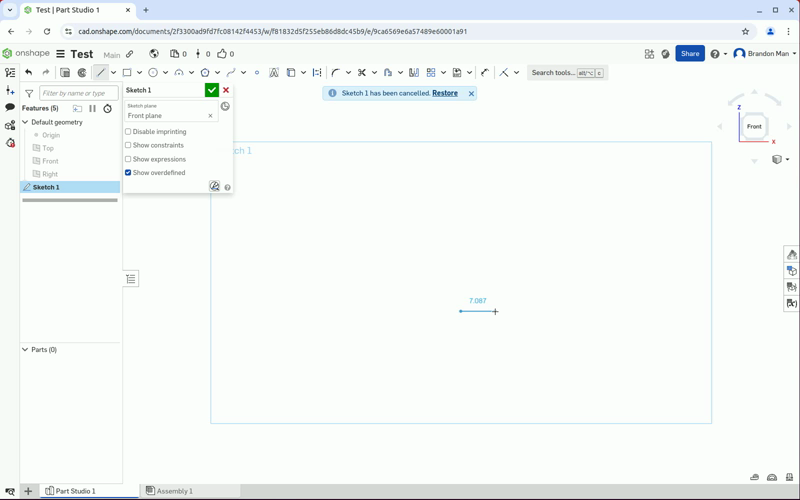
key_up(shift)
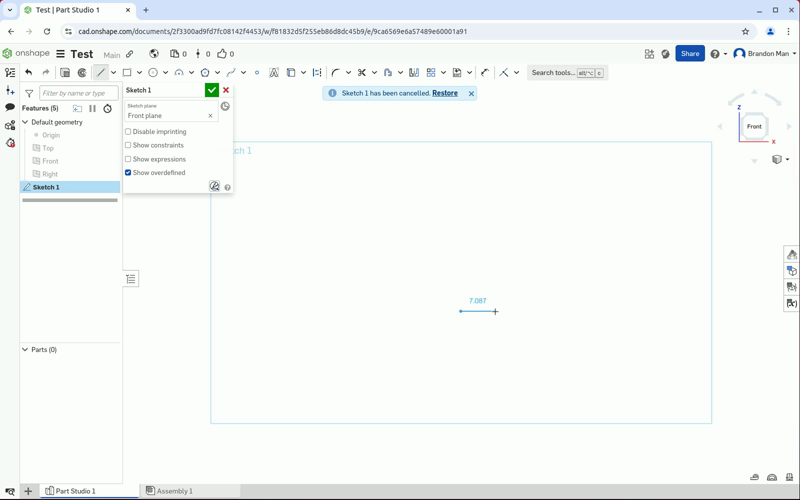
key_down(shift)
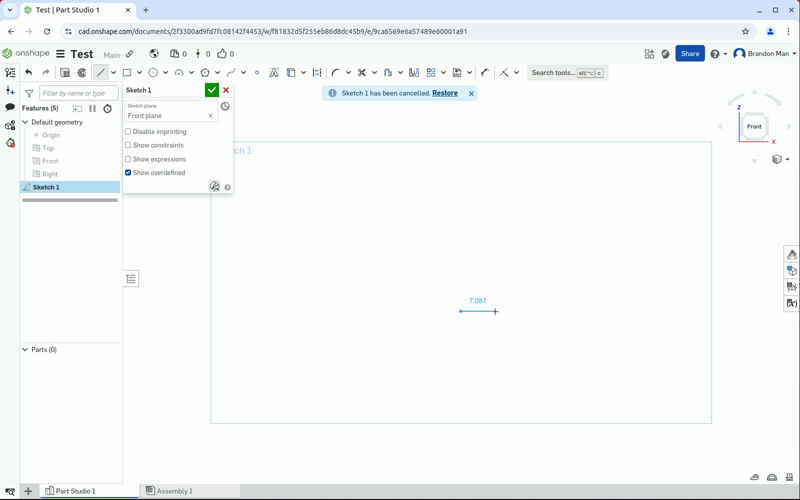
mouse_move(525, 311)
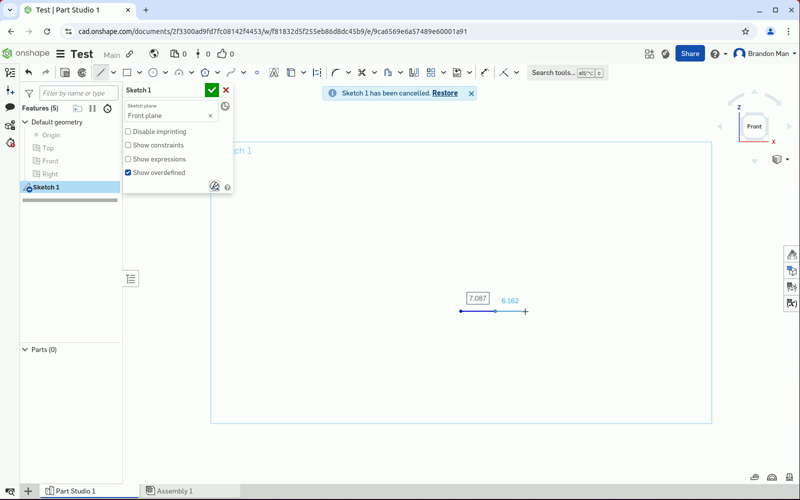
mouse_move(495, 254)
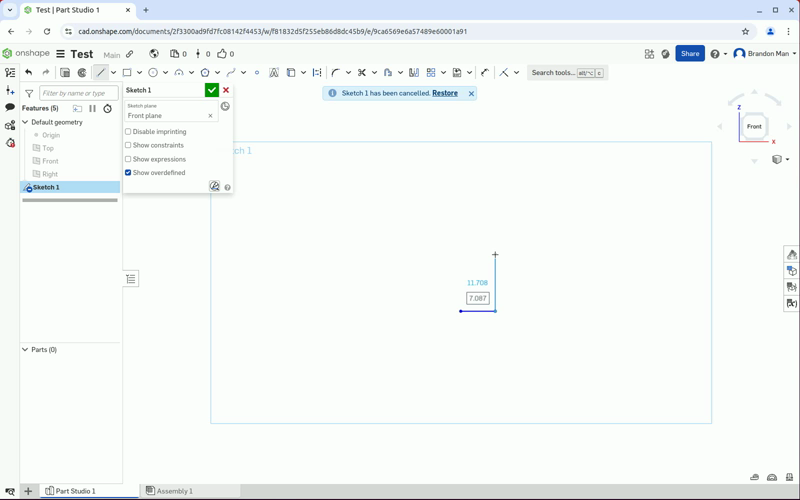
click(495, 254)
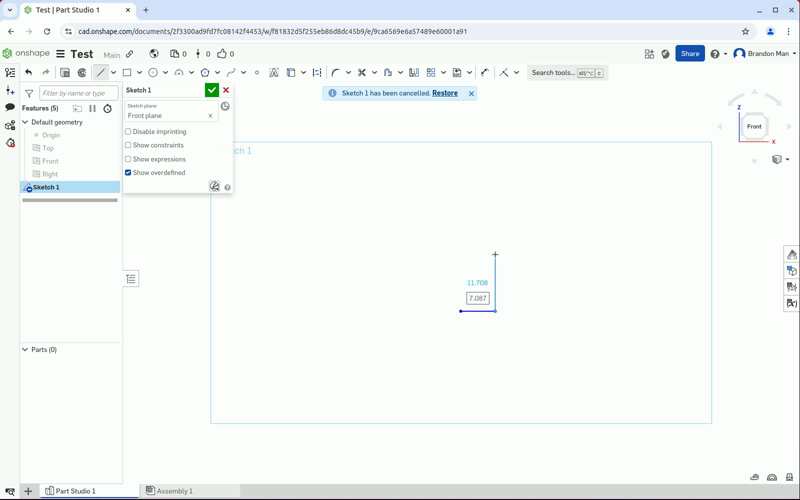
key_up(shift)
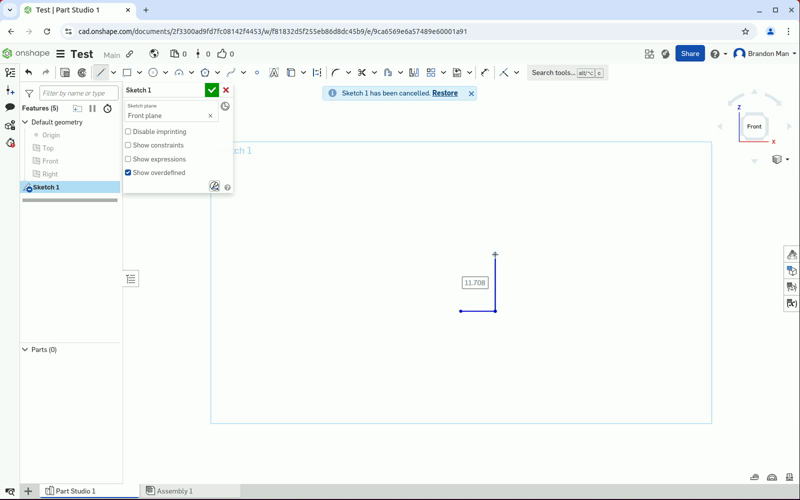
key_down(shift)
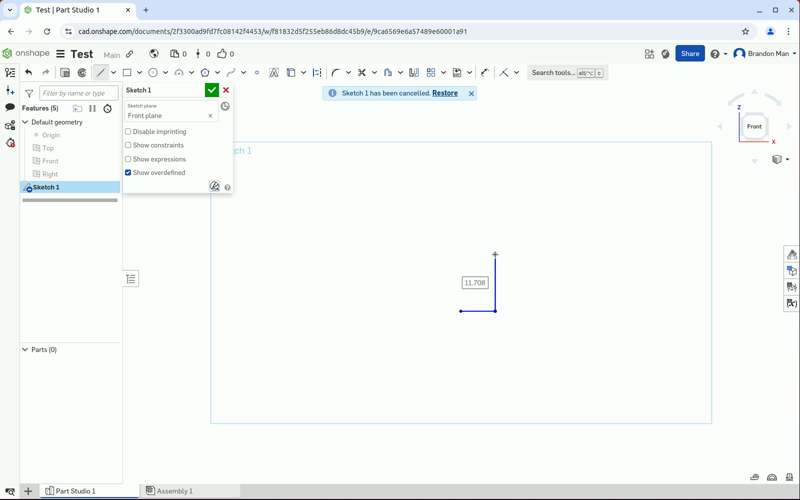
mouse_move(525, 254)
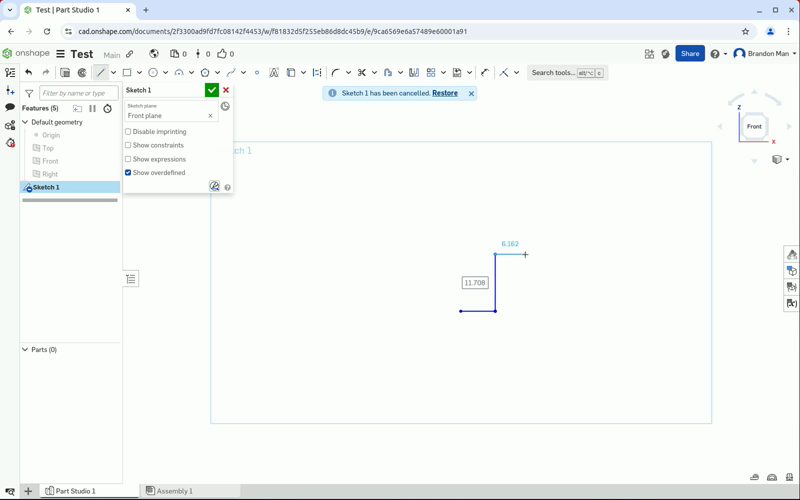
mouse_move(460, 254)
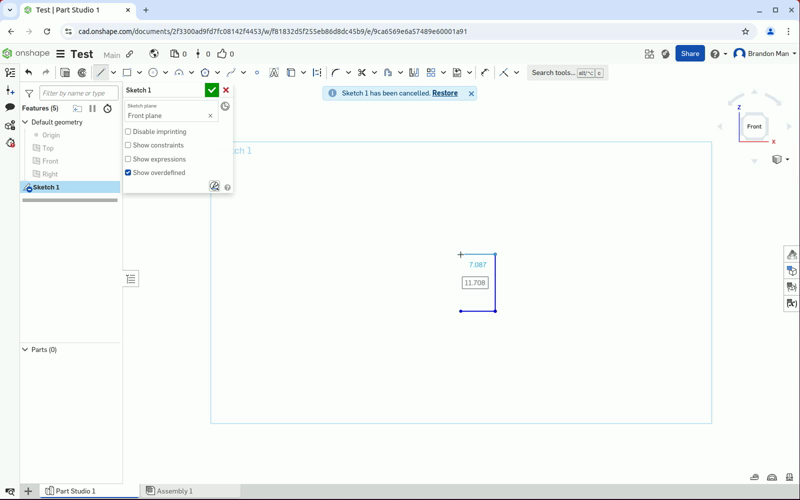
click(460, 254)
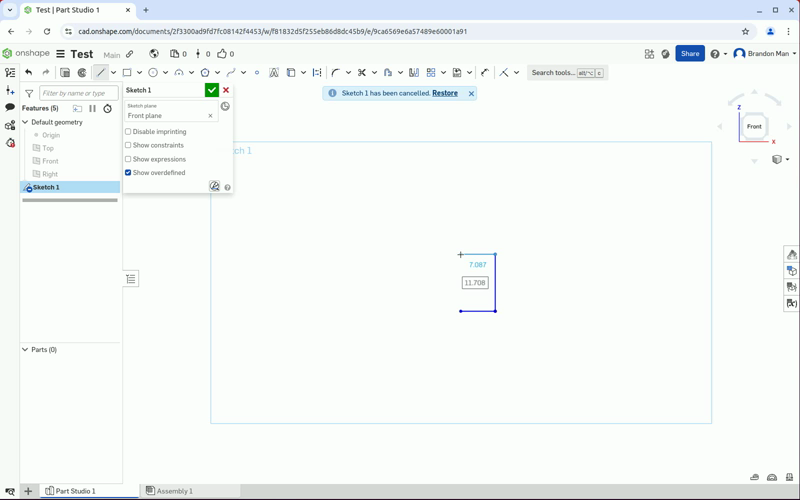
key_up(shift)
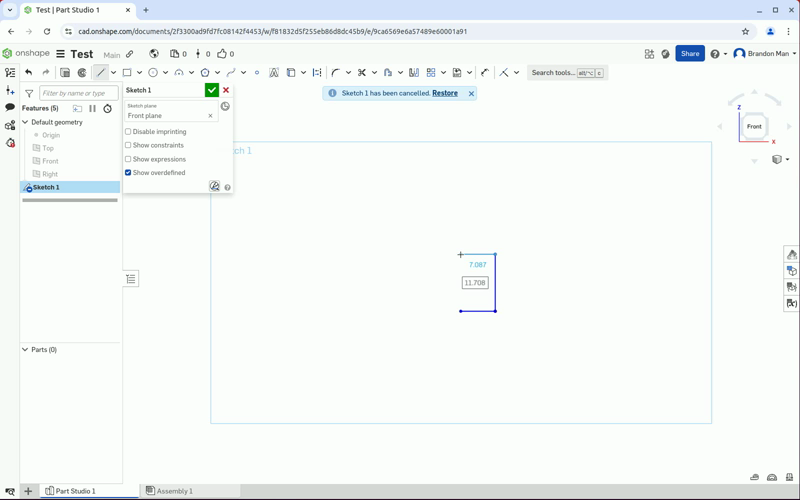
key(esc)
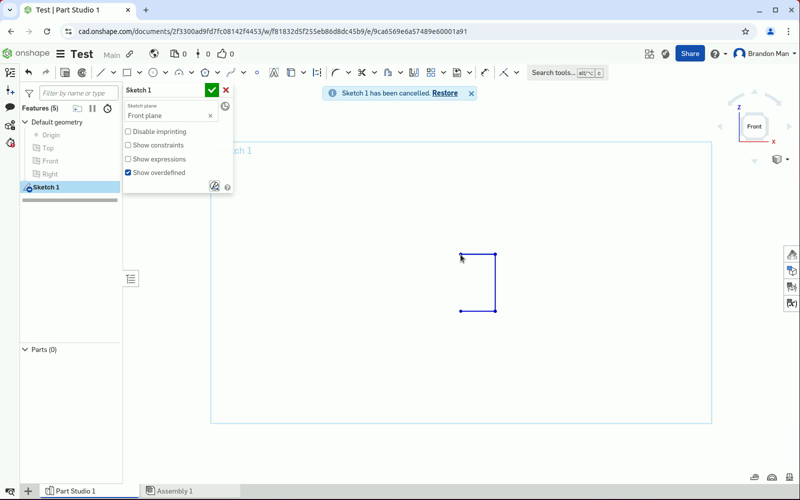
key(a)
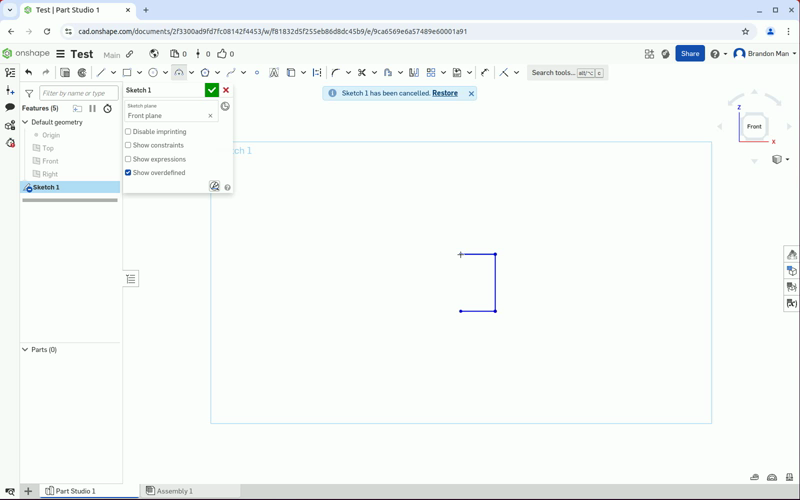
mouse_move(460, 254)
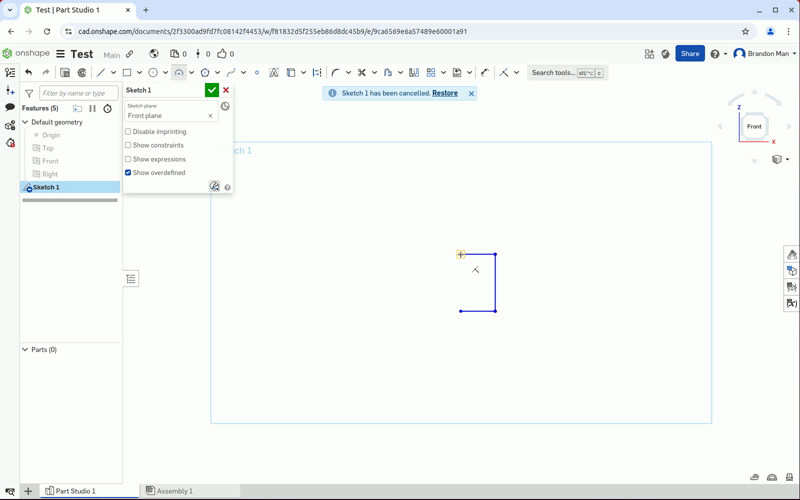
click(460, 254)
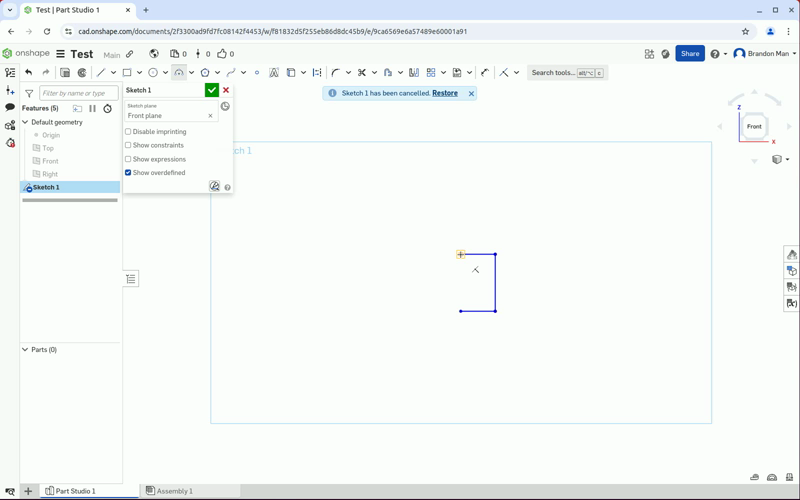
mouse_move(460, 311)
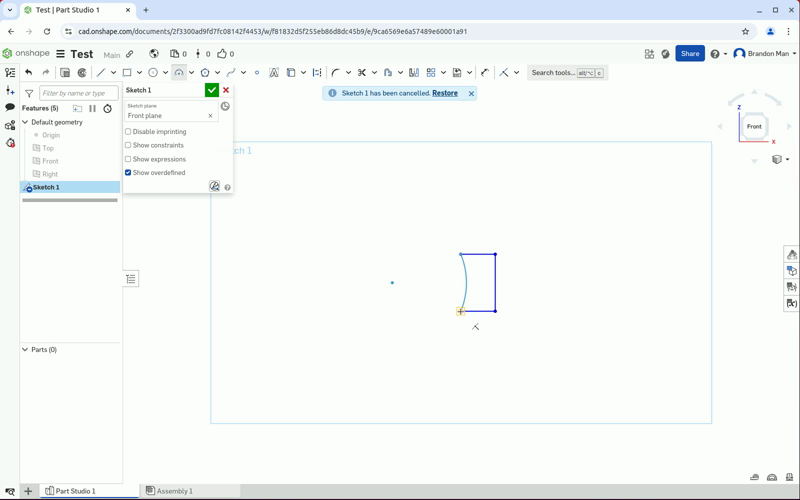
click(460, 311)
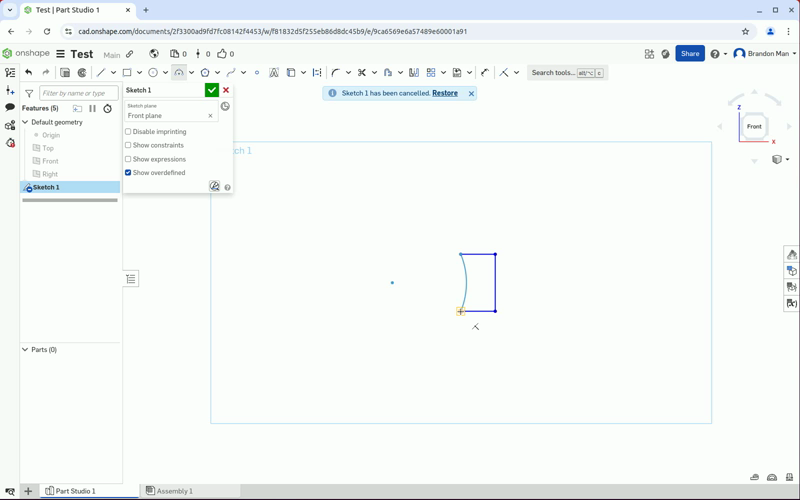
key_down(shift)
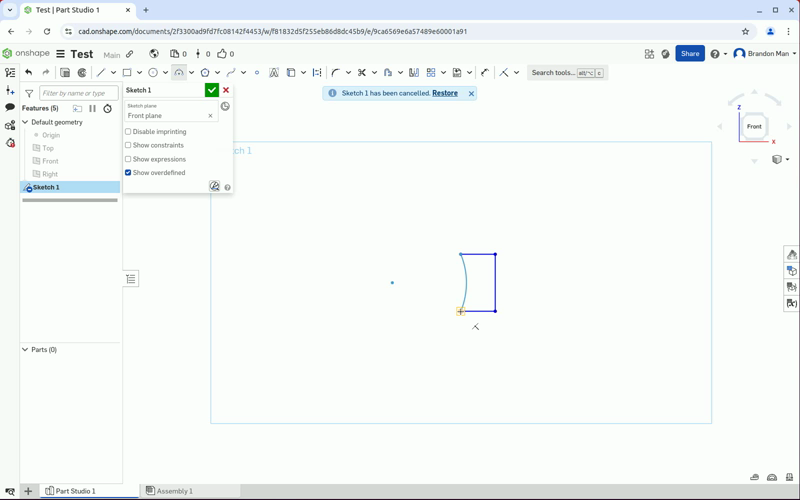
mouse_move(432, 282)
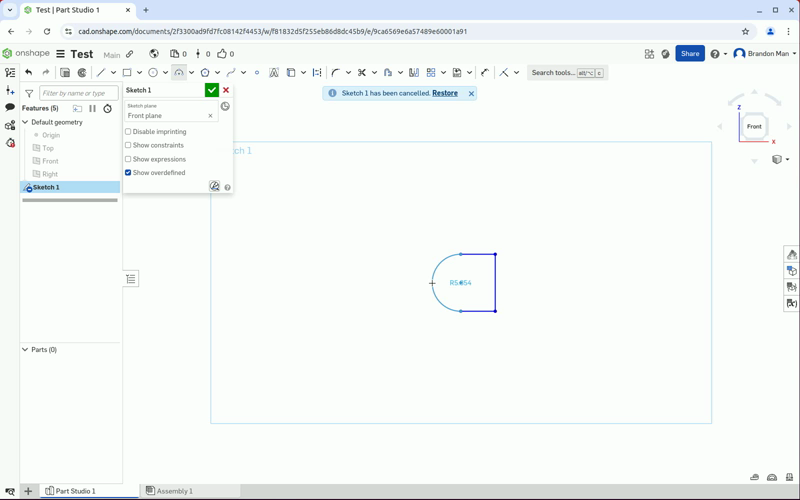
click(432, 282)
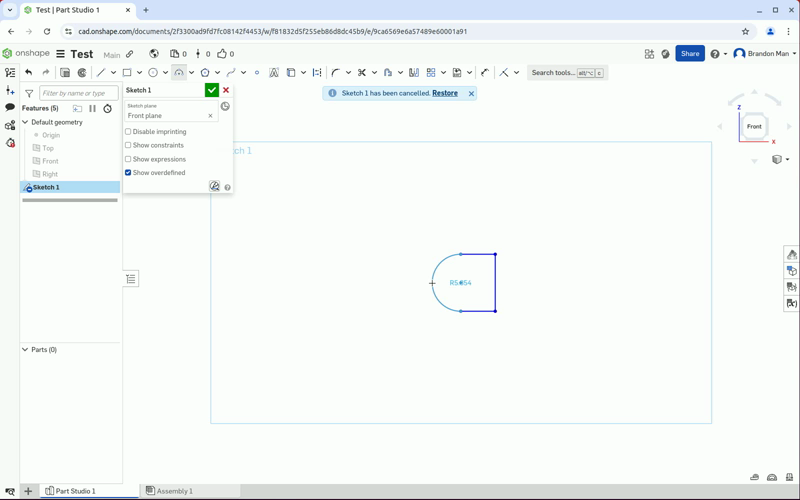
key_up(shift)
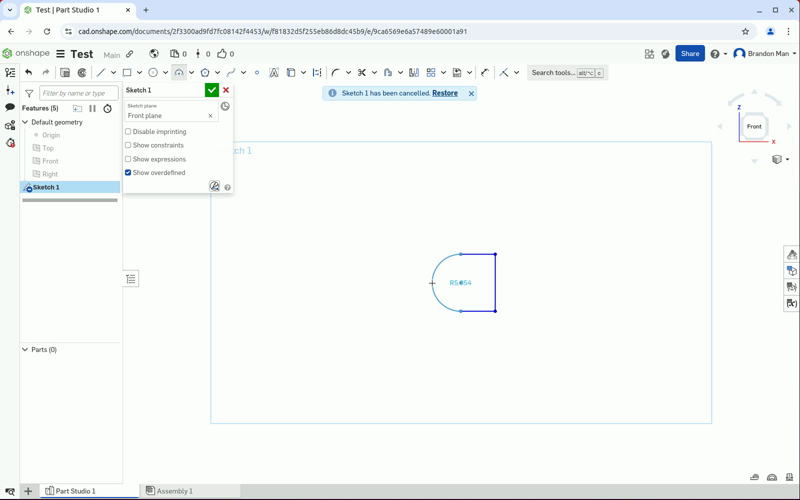
key(esc)
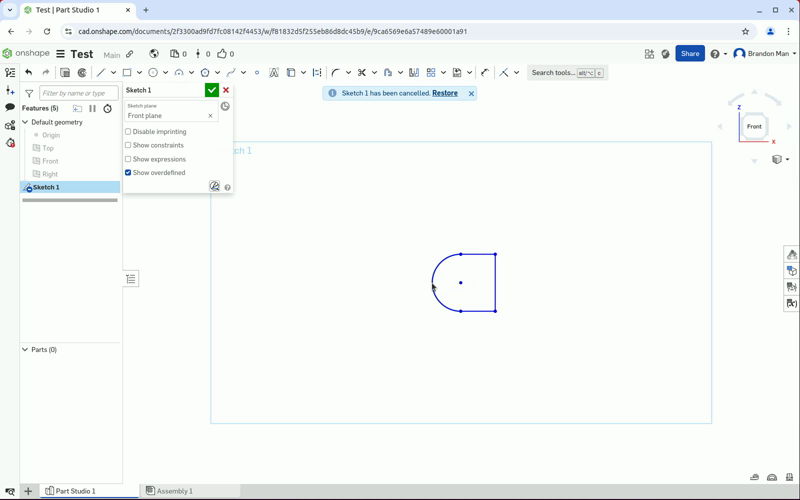
key(c)
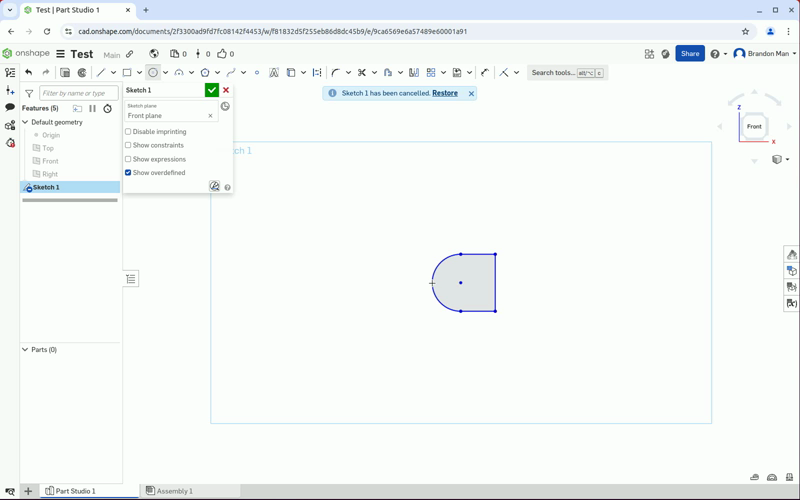
key_down(shift)
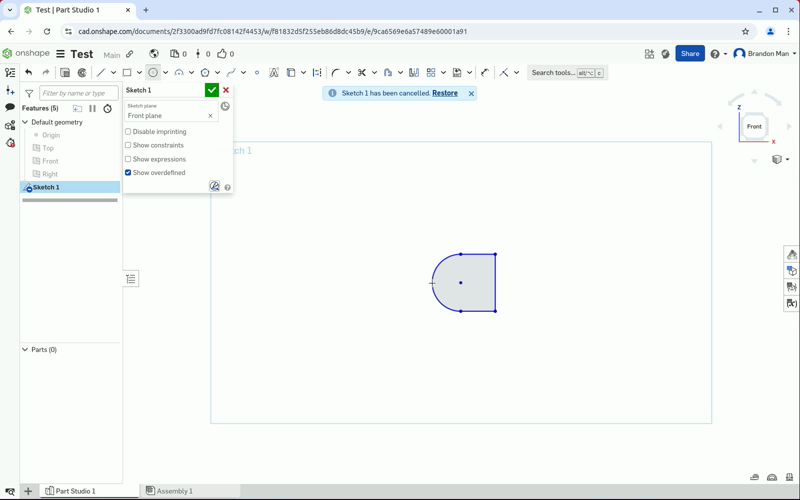
mouse_move(460, 282)
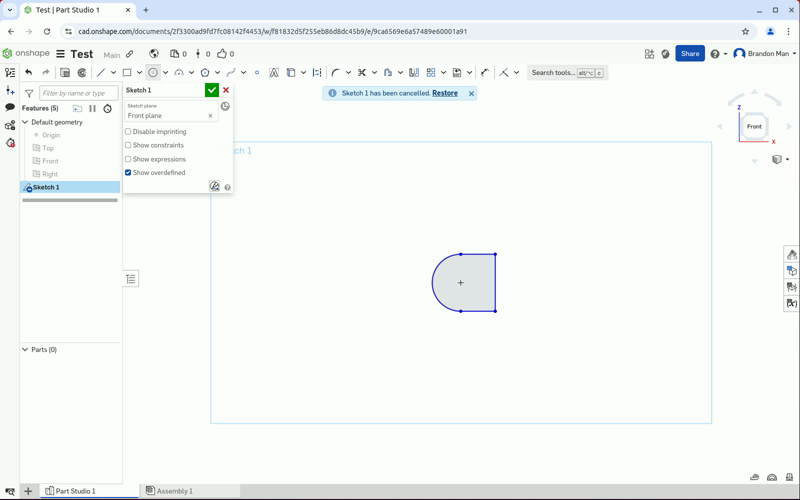
click(460, 282)
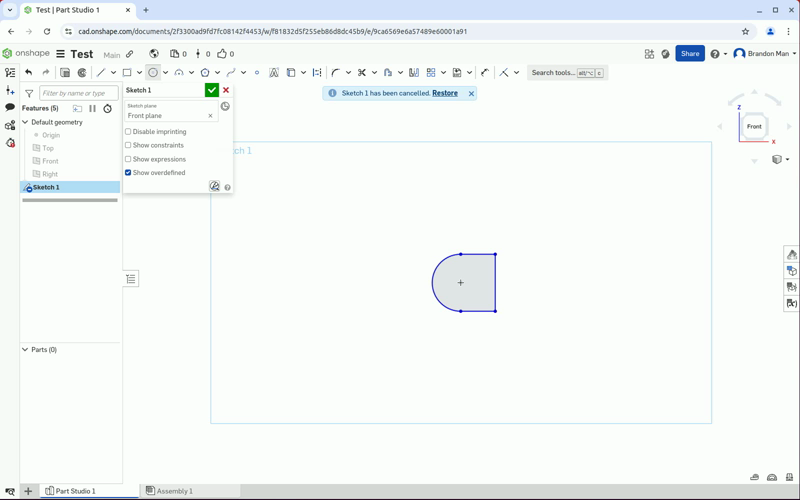
key_up(shift)
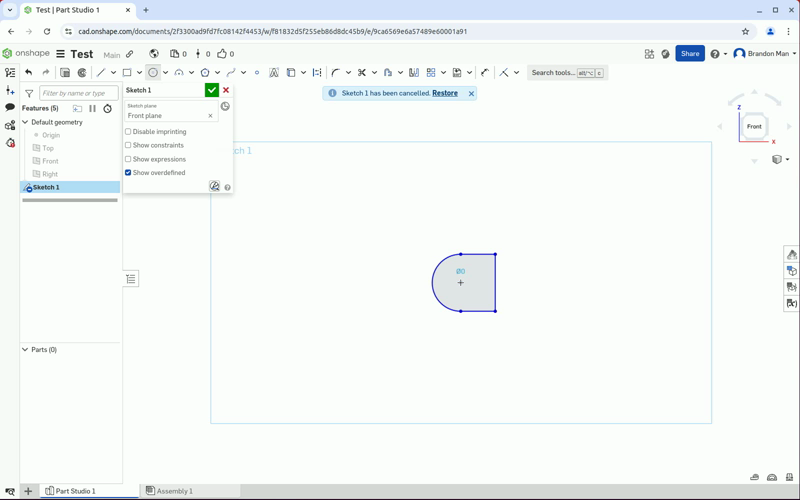
mouse_move(475, 282)
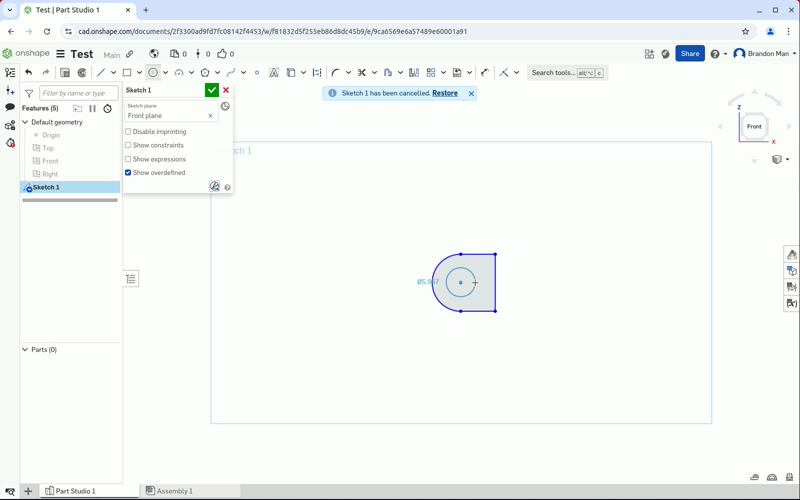
click(475, 282)
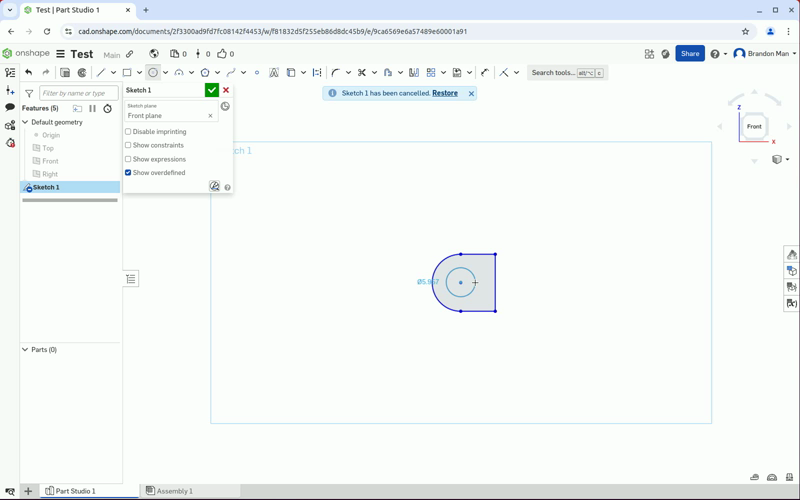
key(esc)
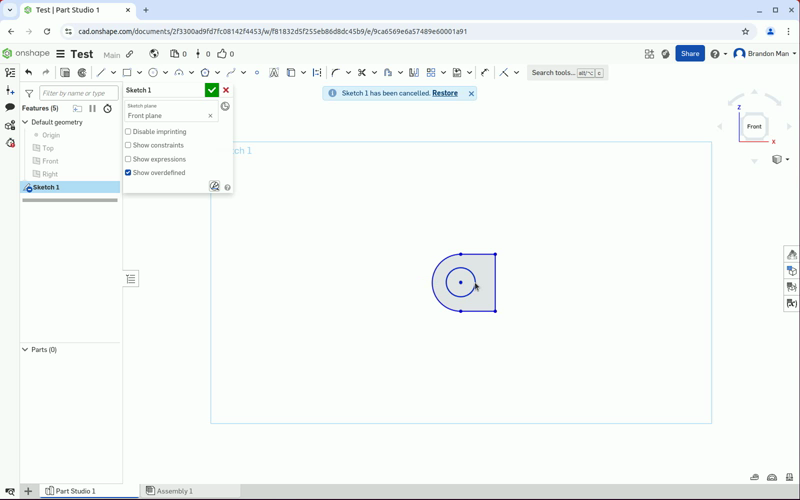
mouse_move(489, 283)
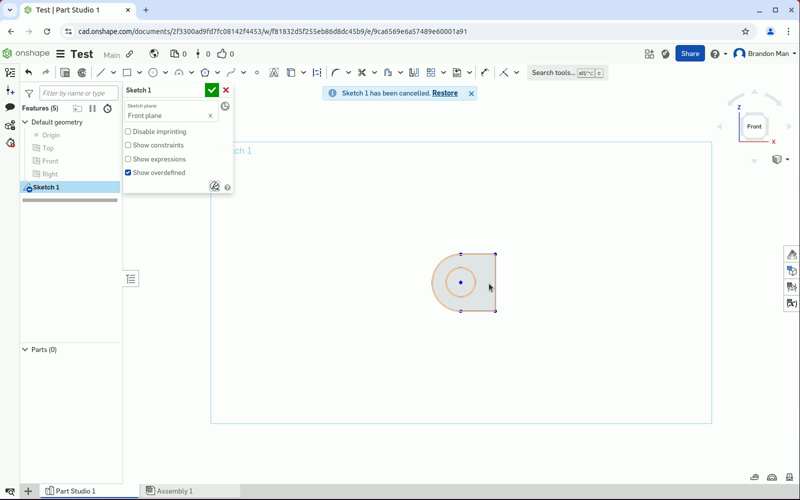
click(489, 283)
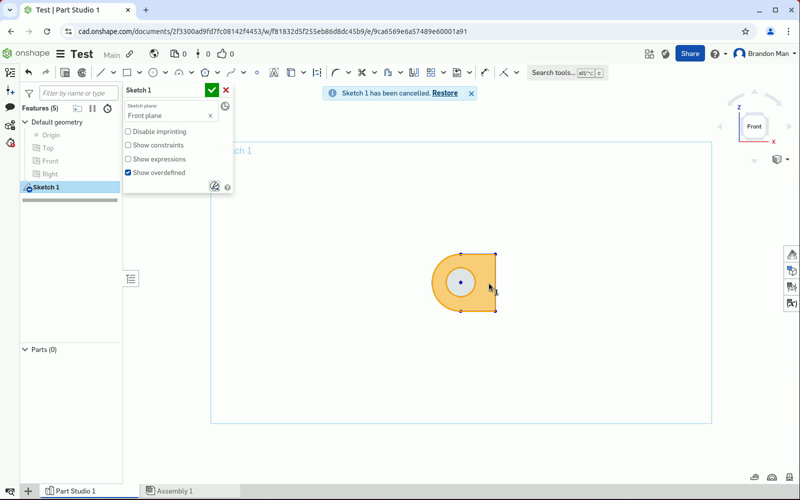
mouse_move(73, 352)
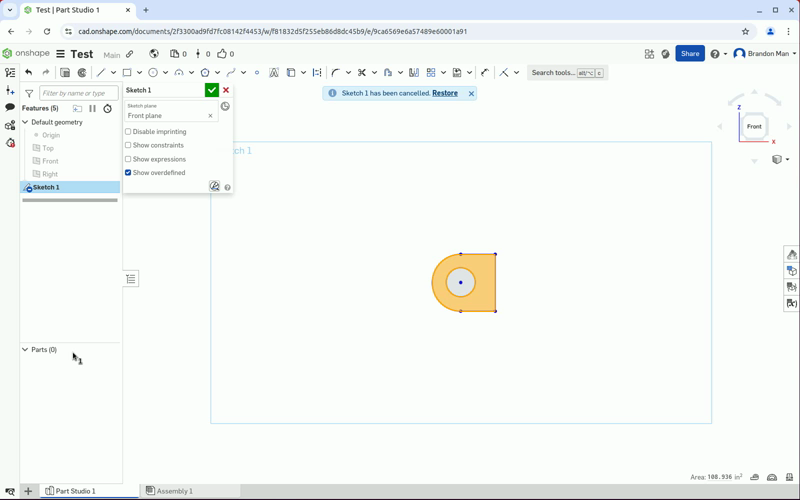
key(shift+y)
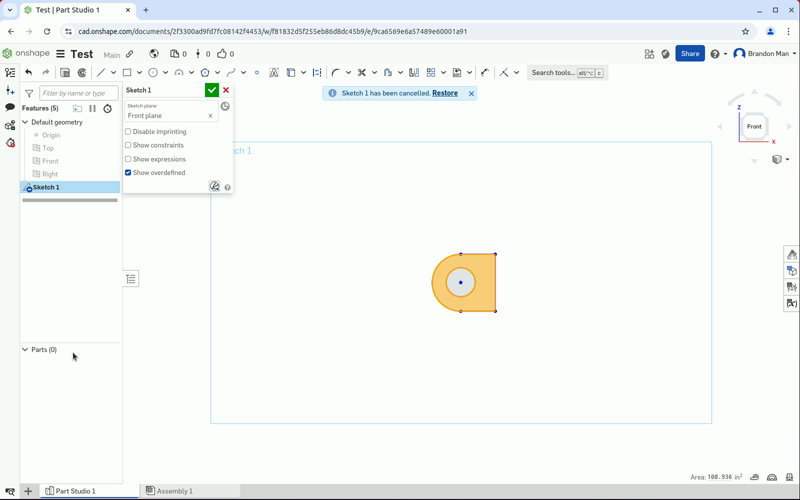
key(shift+e)
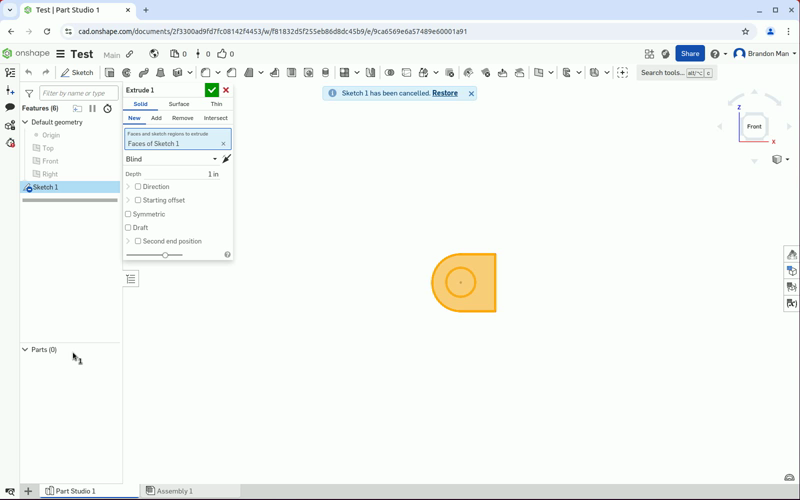
mouse_move(143, 106)
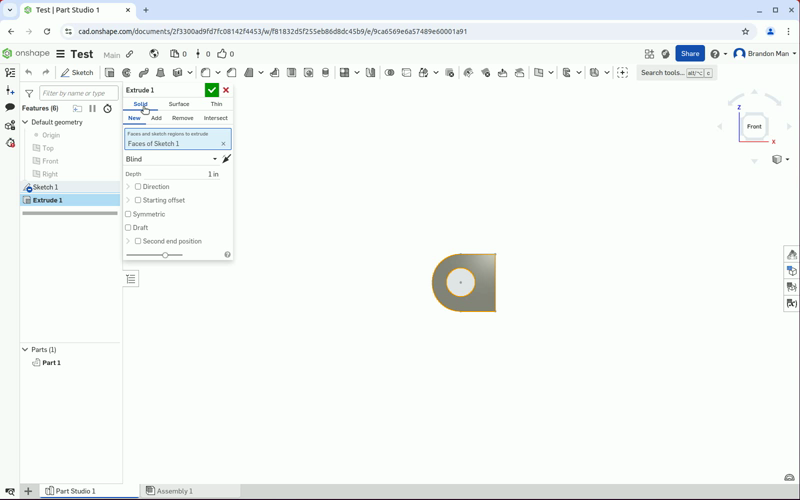
click(143, 106)
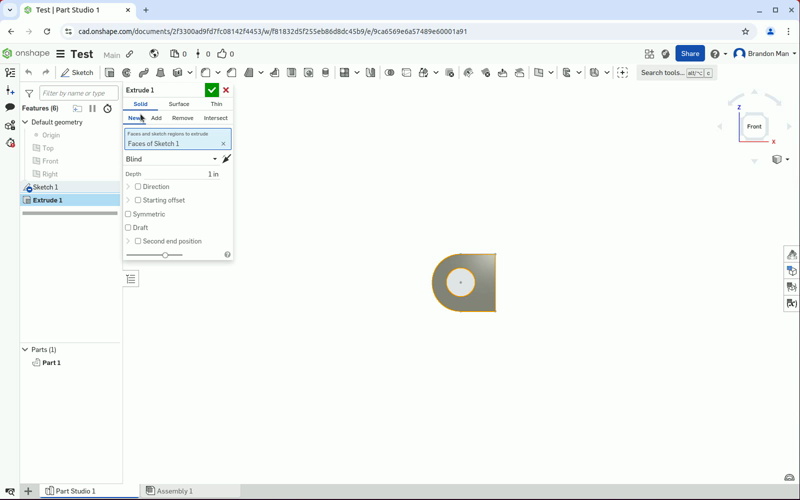
mouse_move(137, 120)
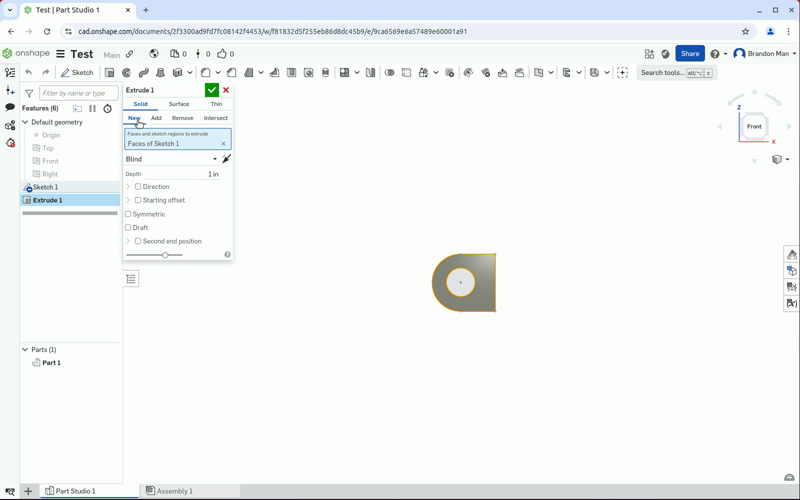
click(137, 120)
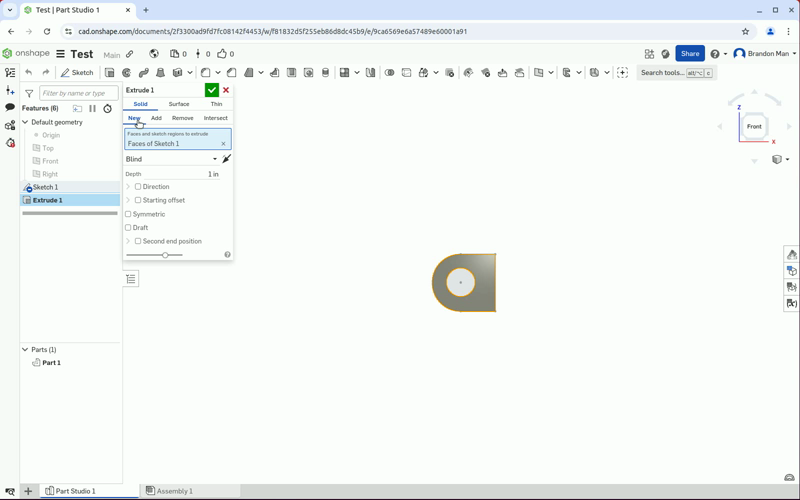
key(tab, 4)
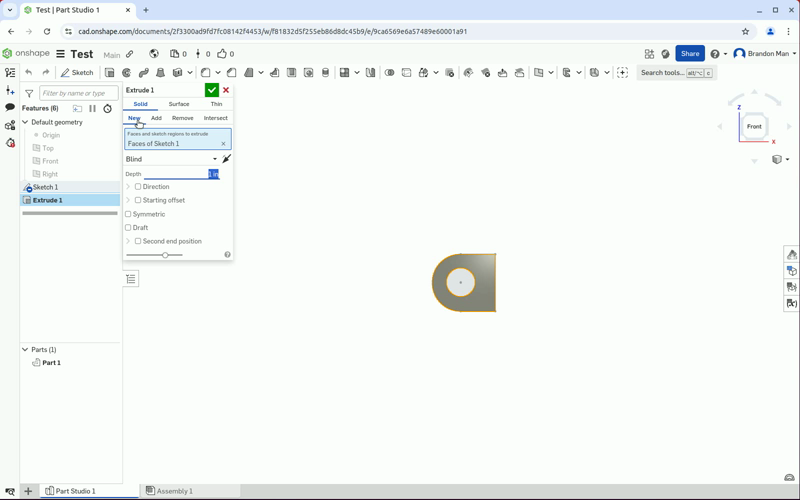
text(11.554)
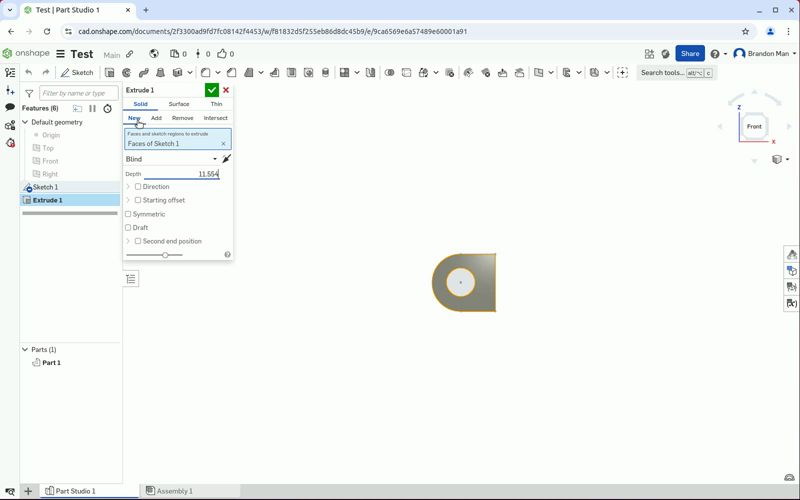
key(enter)
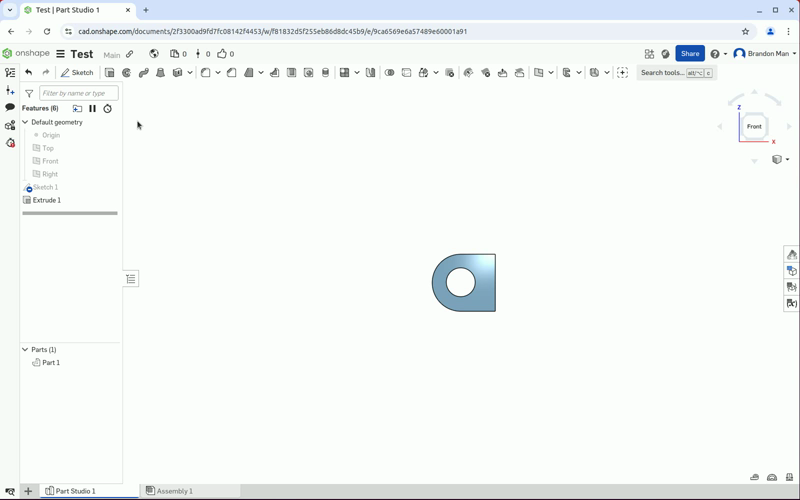
key(shift+h)
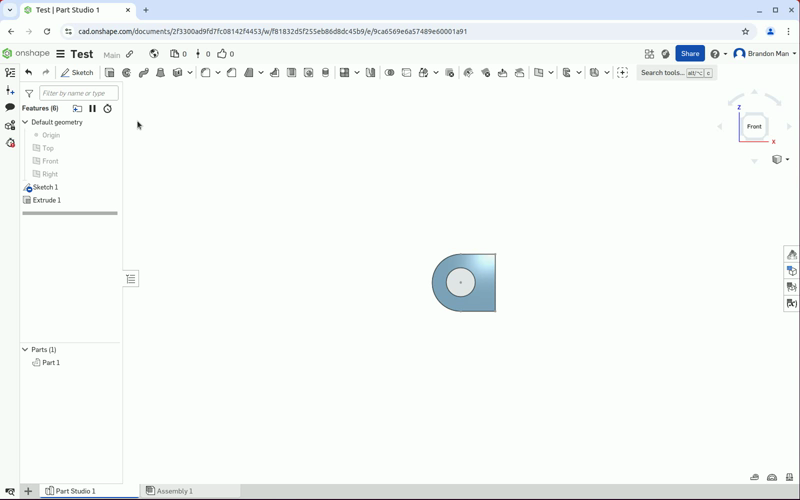
key(shift+h)
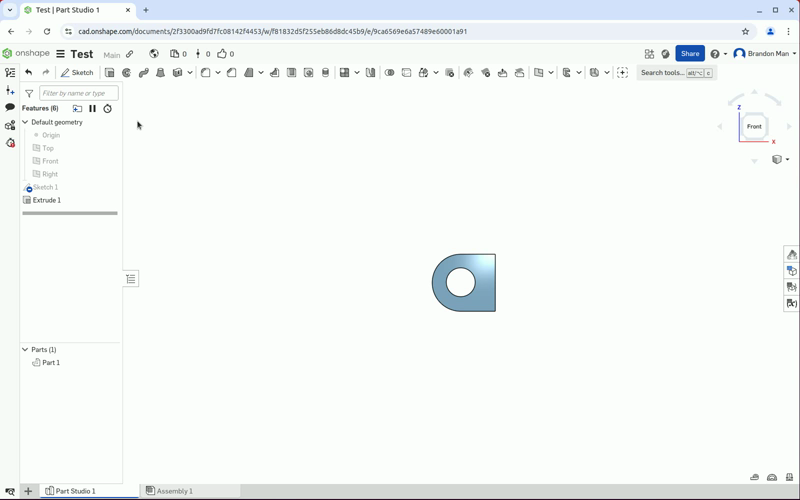
mouse_move(73, 189)
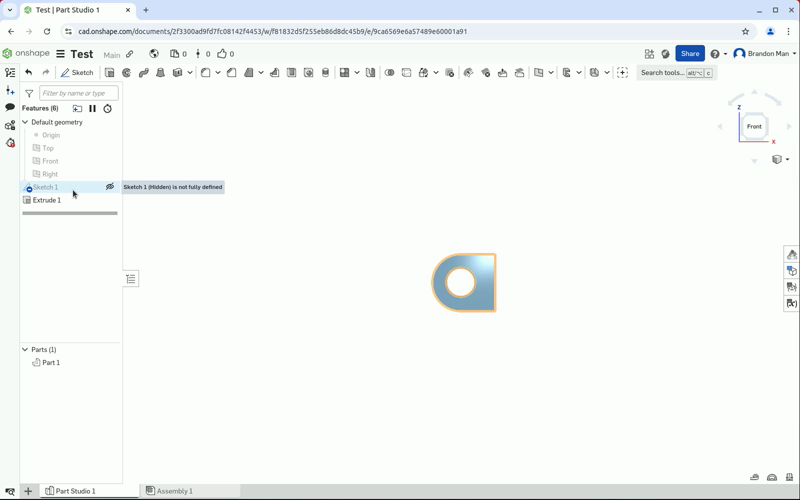
click(73, 189)
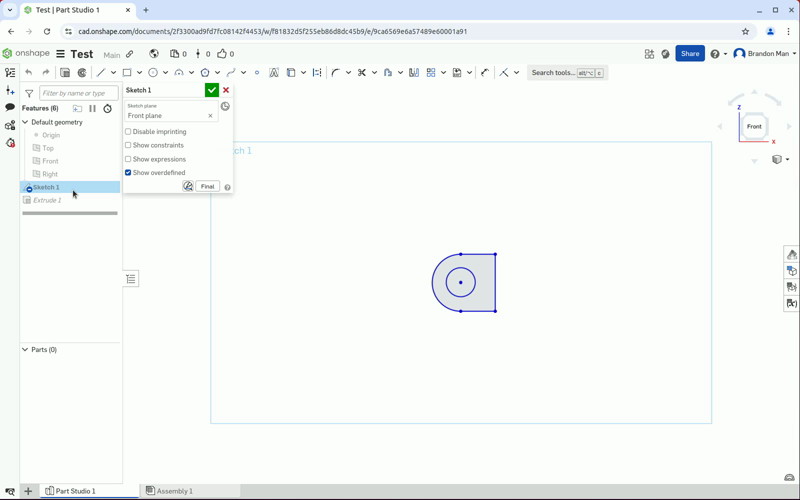
mouse_move(229, 92)
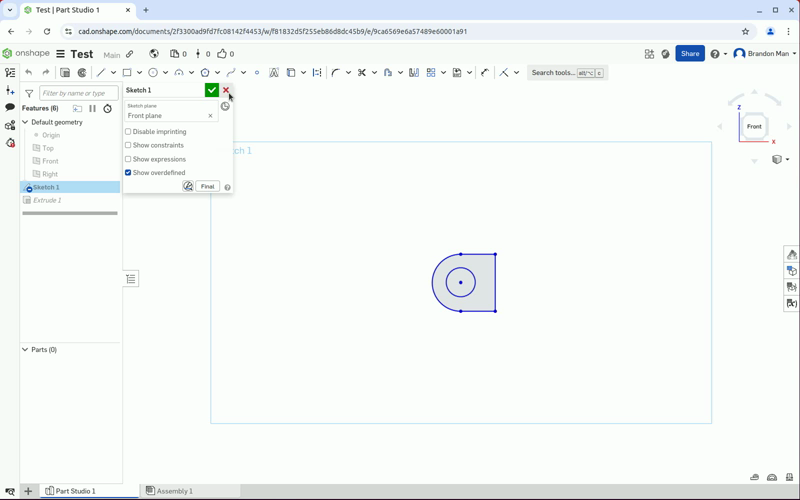
click(229, 92)
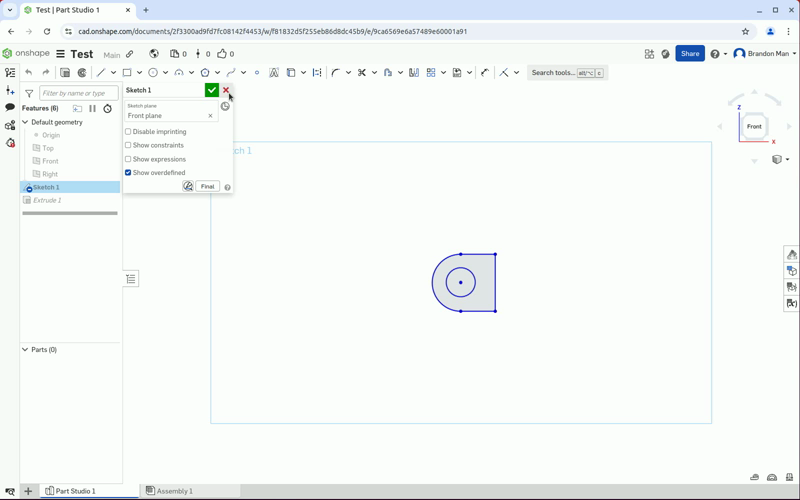
key(shift+s)
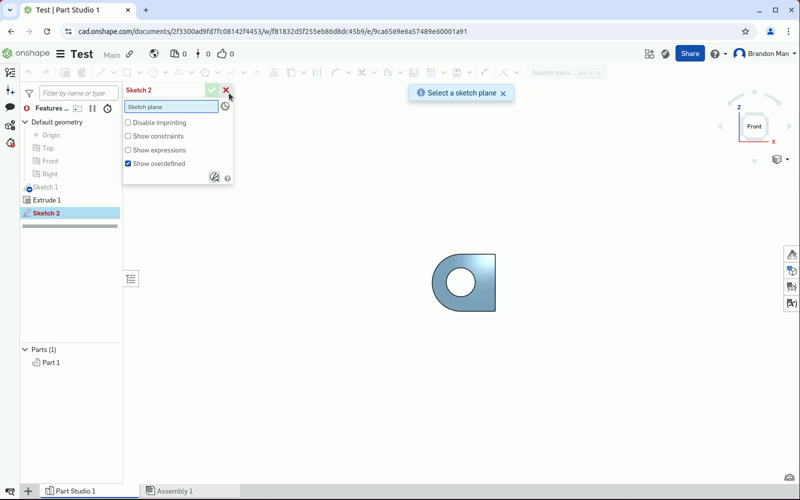
mouse_move(73, 163)
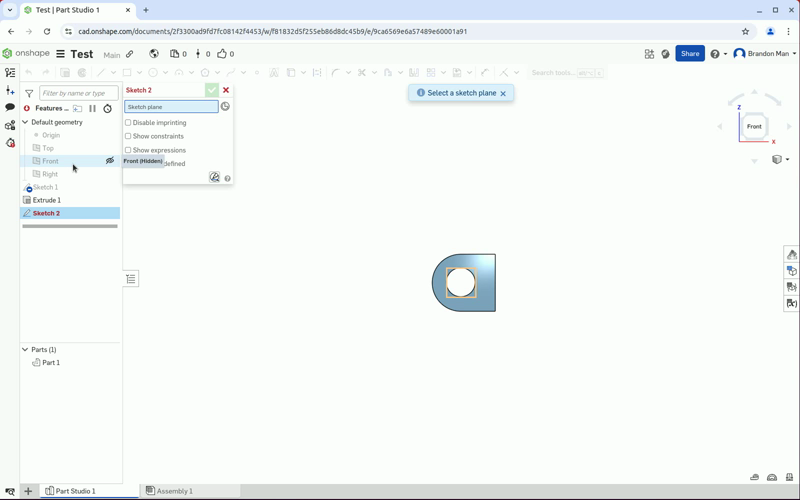
click(73, 163)
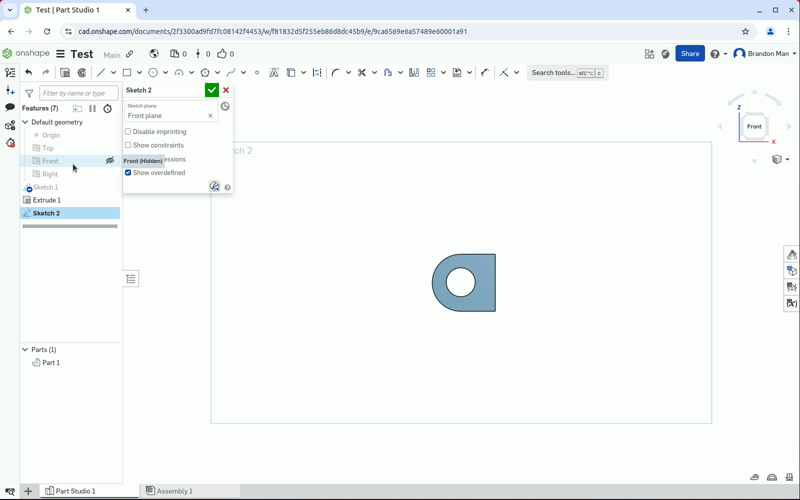
mouse_move(73, 352)
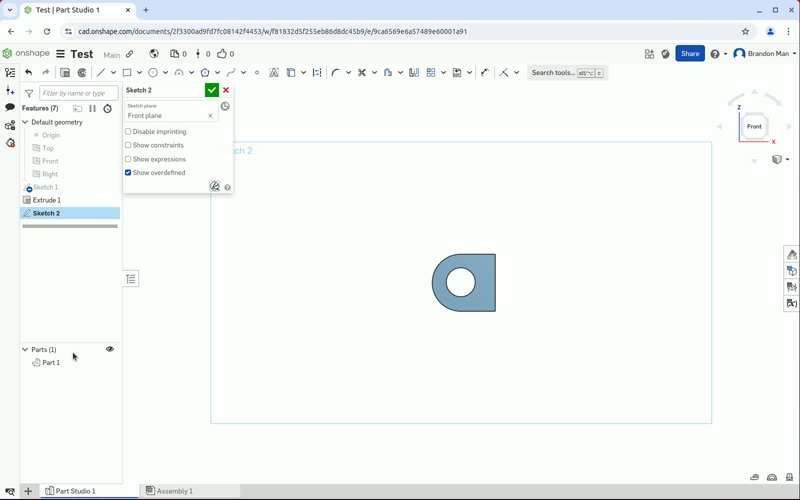
key(y)
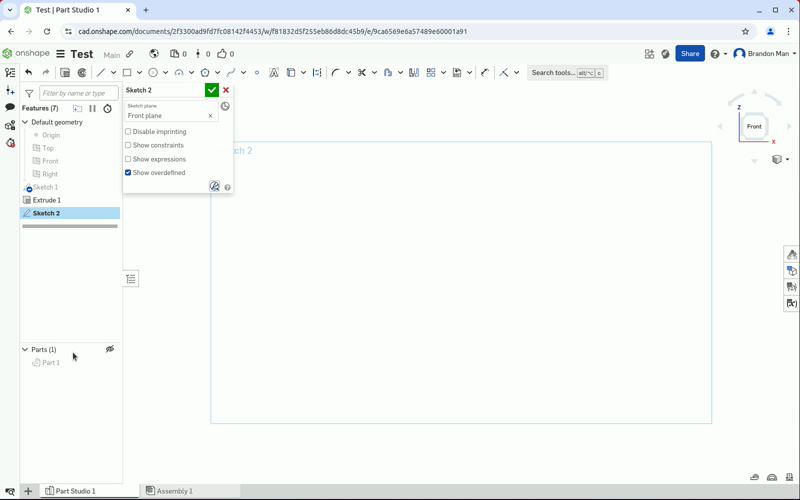
key(l)
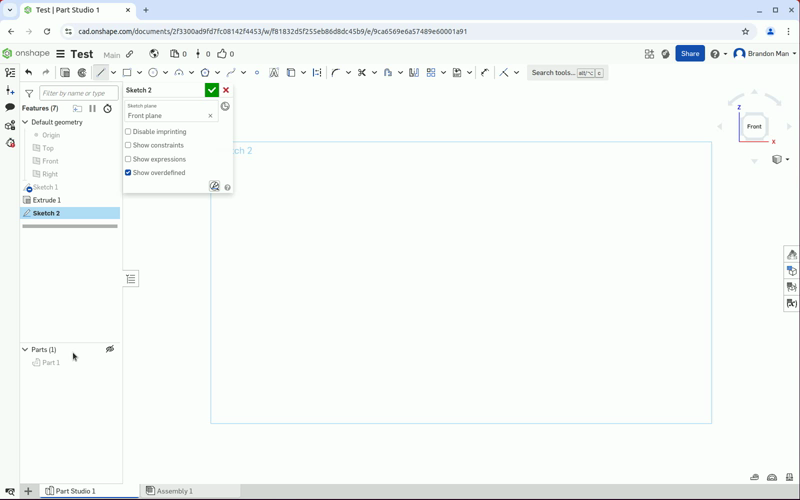
key_down(shift)
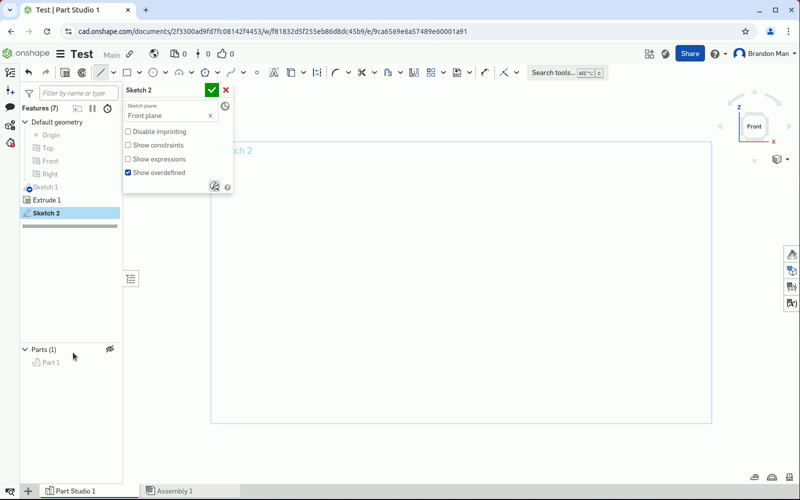
mouse_move(494, 311)
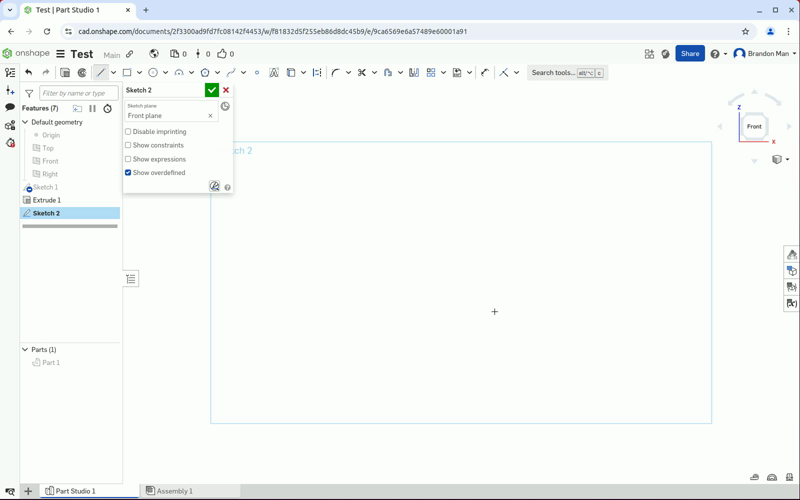
click(494, 311)
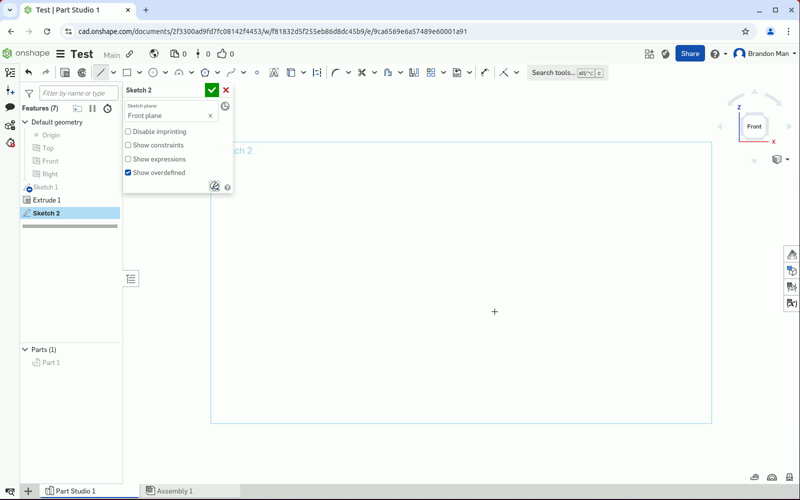
key_up(shift)
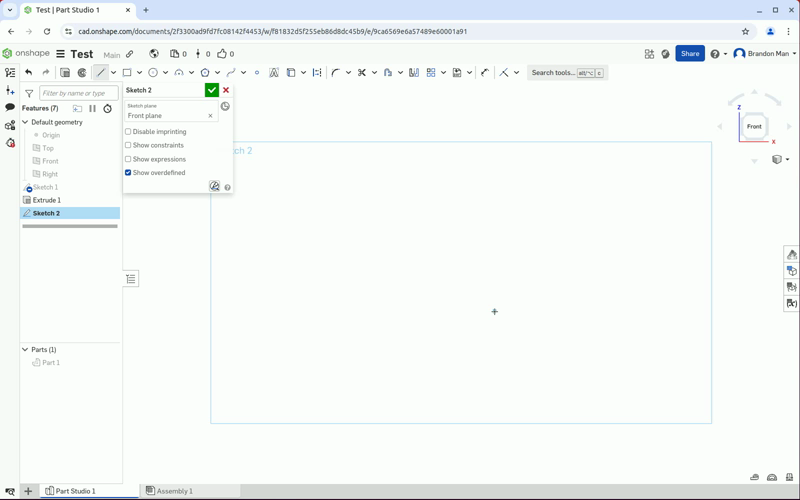
key_down(shift)
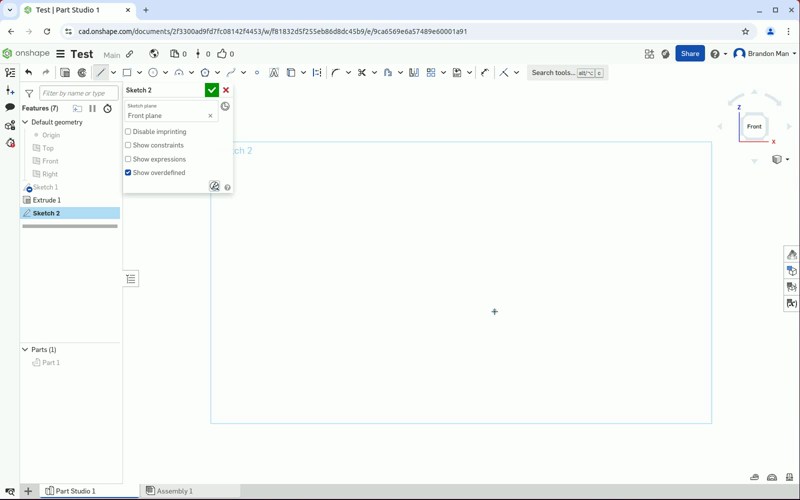
mouse_move(557, 311)
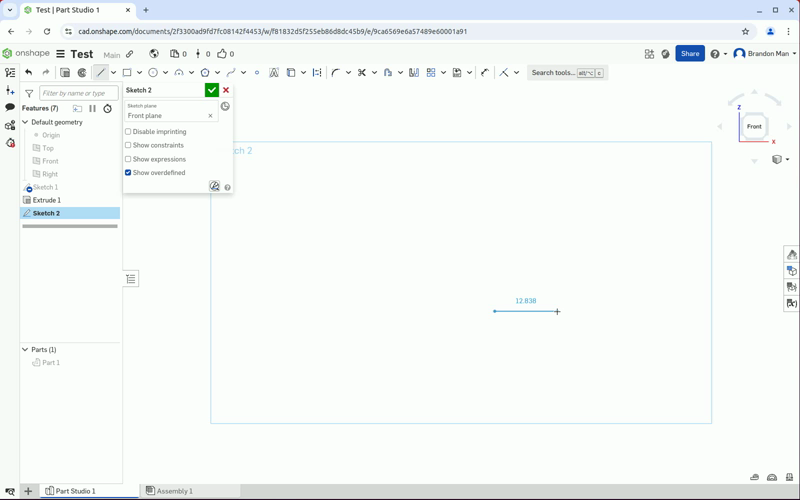
click(557, 311)
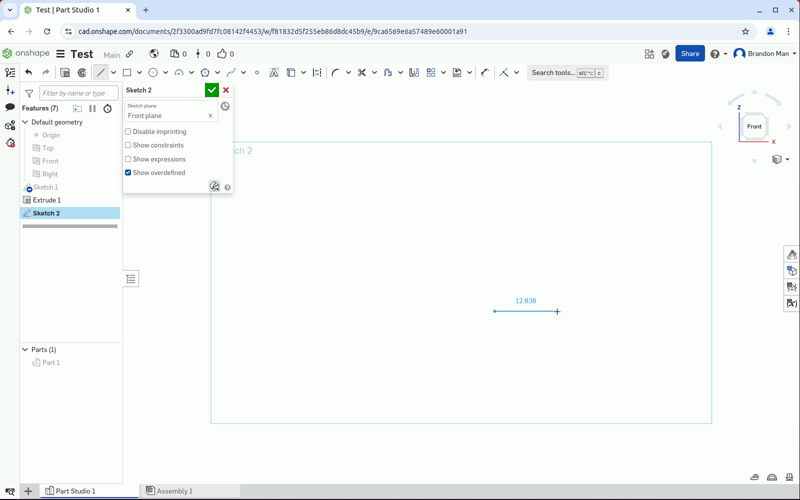
key_up(shift)
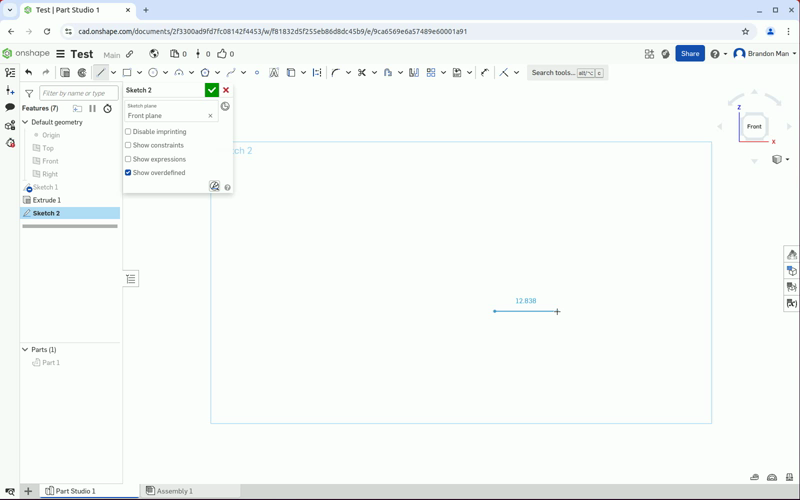
key_down(shift)
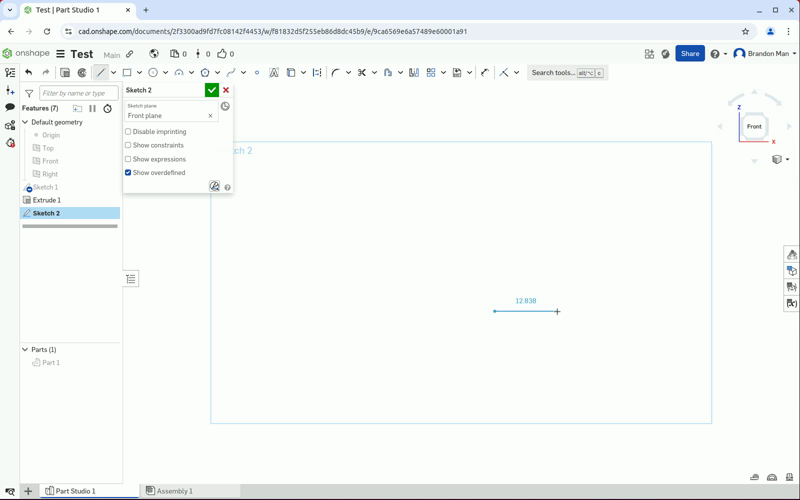
mouse_move(587, 311)
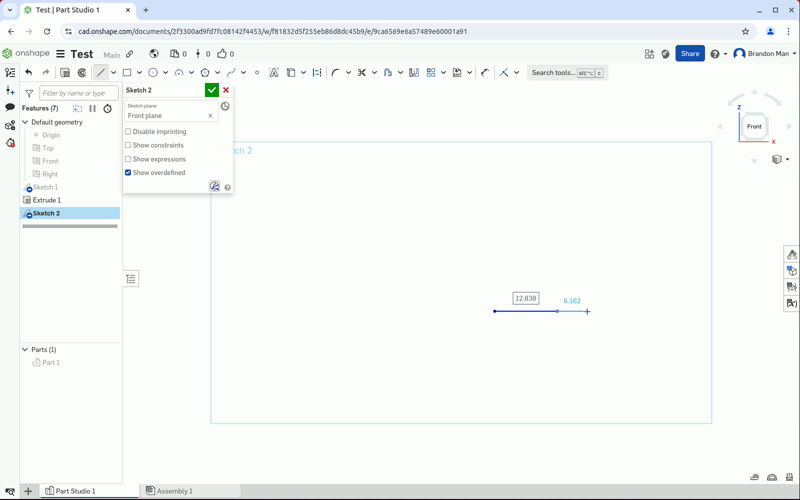
mouse_move(573, 294)
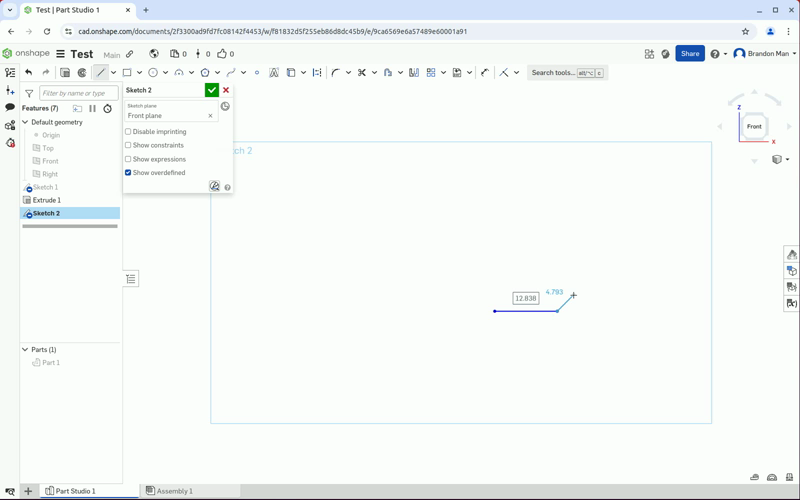
click(573, 294)
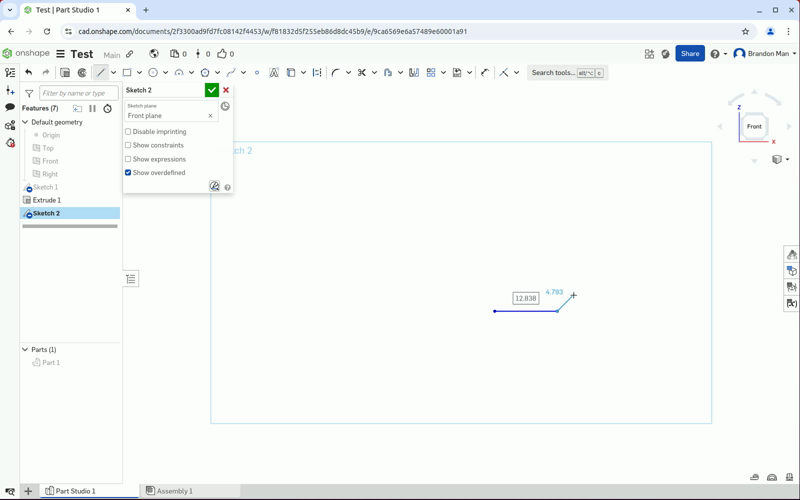
key_up(shift)
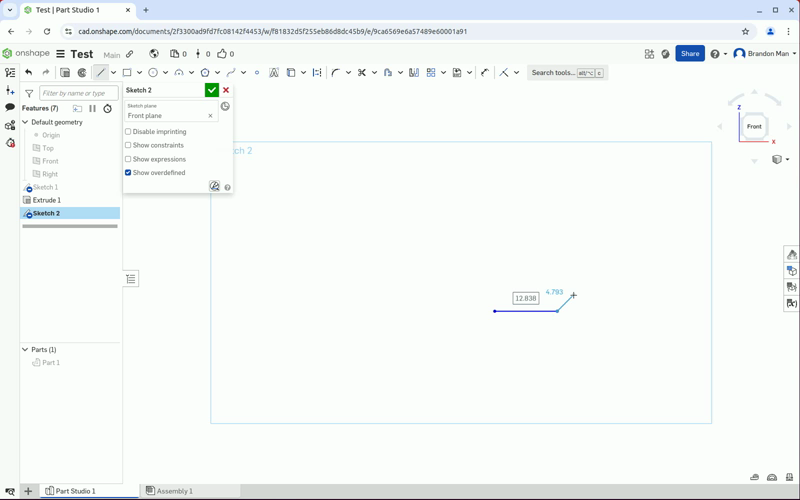
key_down(shift)
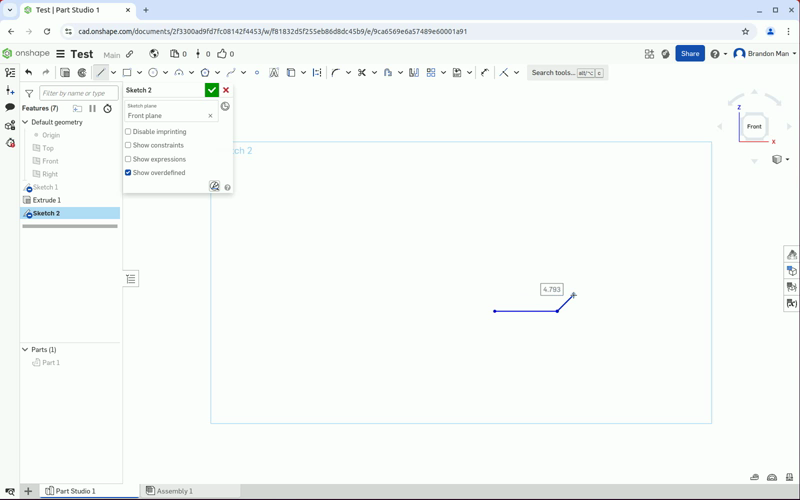
mouse_move(589, 294)
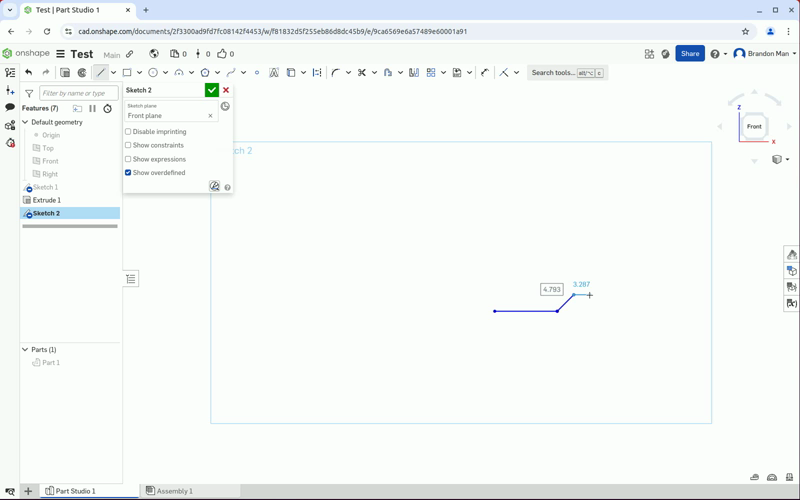
mouse_move(573, 271)
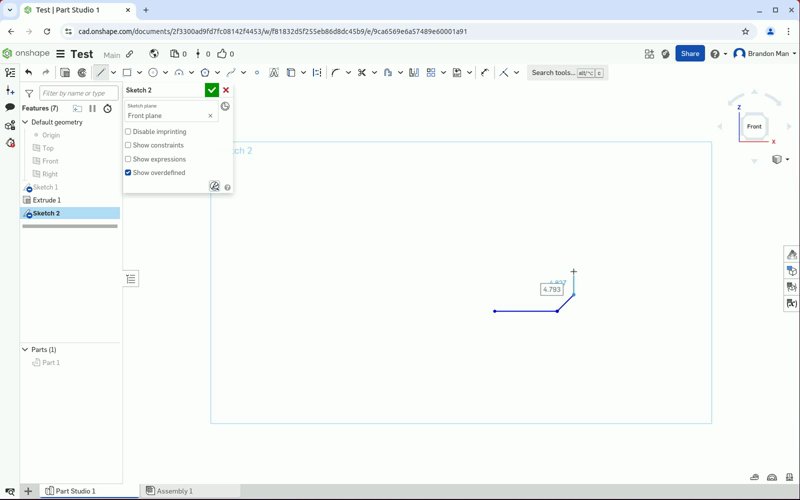
click(573, 271)
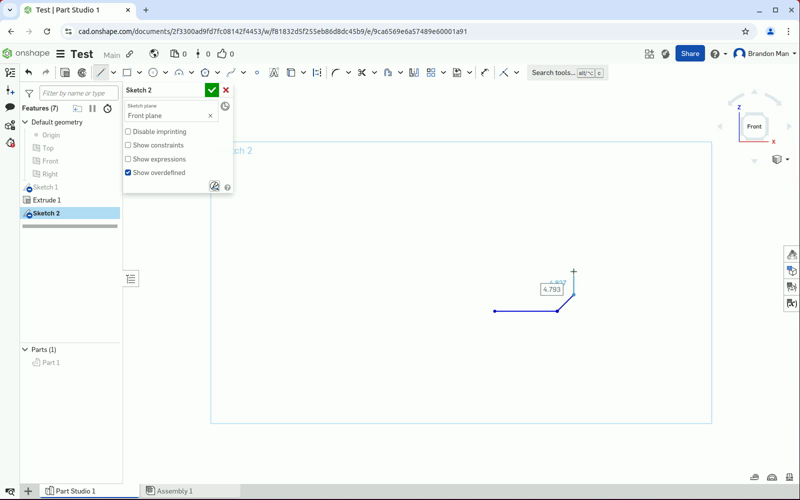
key_up(shift)
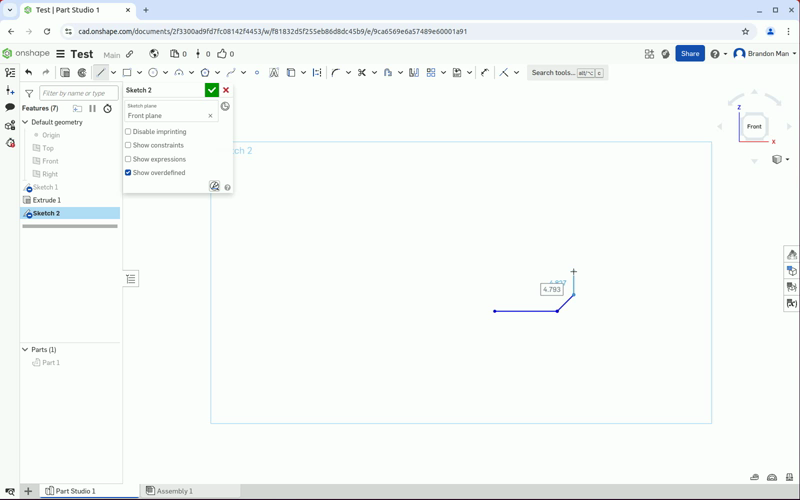
key_down(shift)
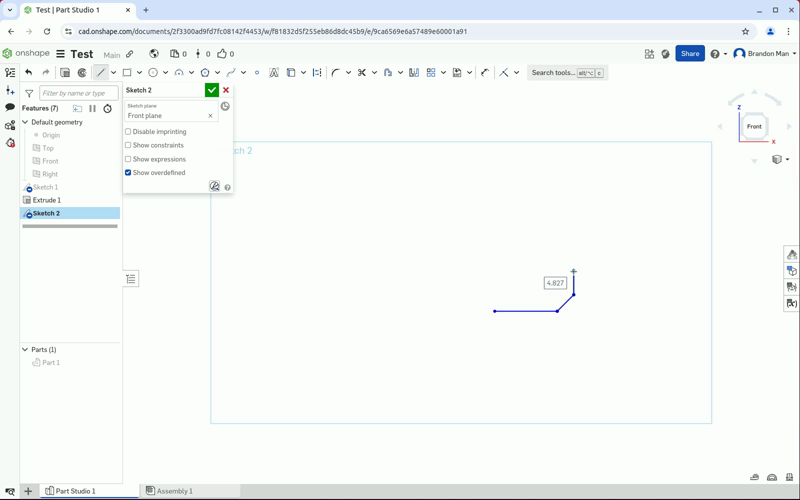
mouse_move(589, 271)
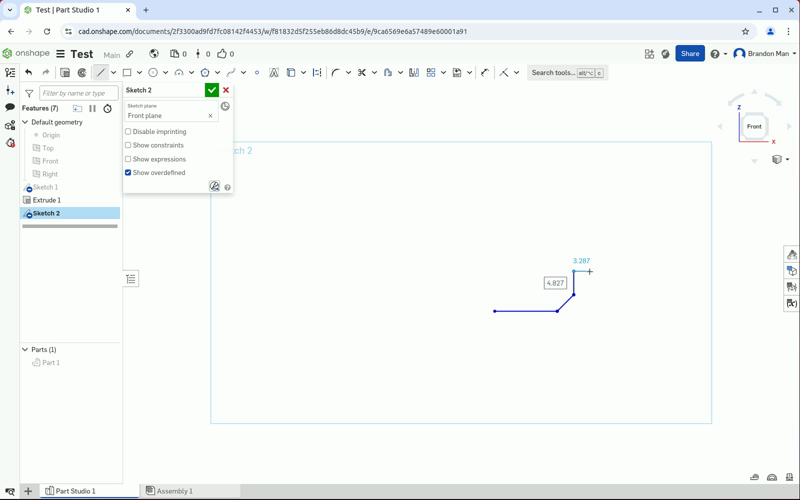
mouse_move(557, 254)
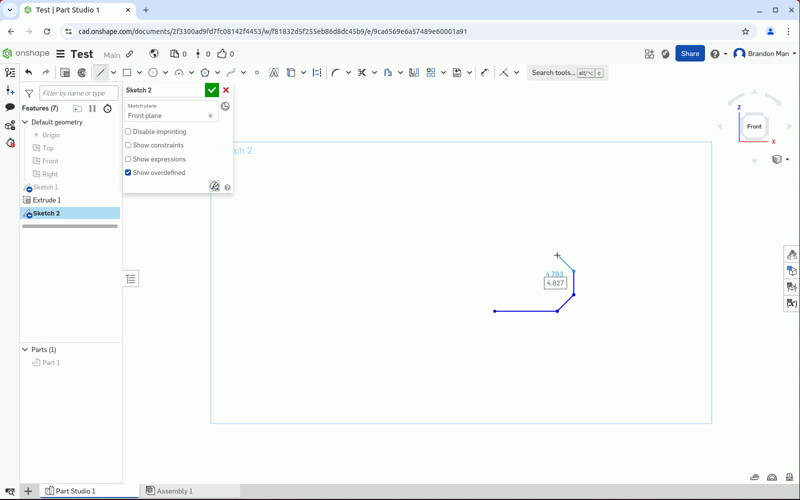
click(557, 254)
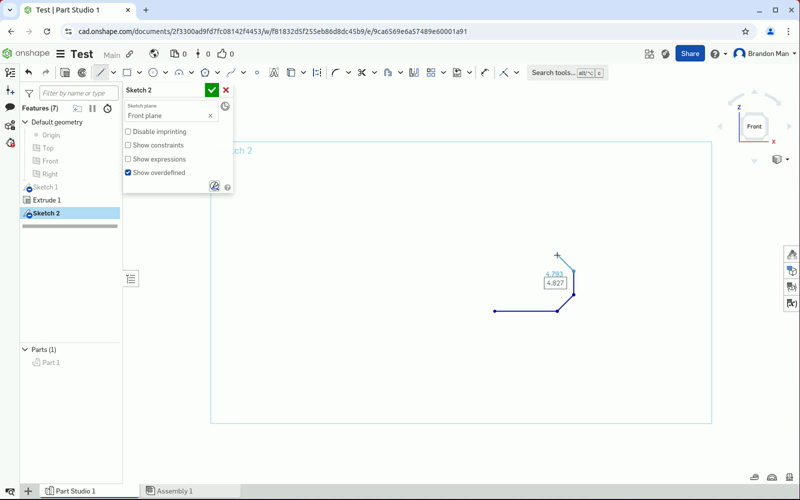
key_up(shift)
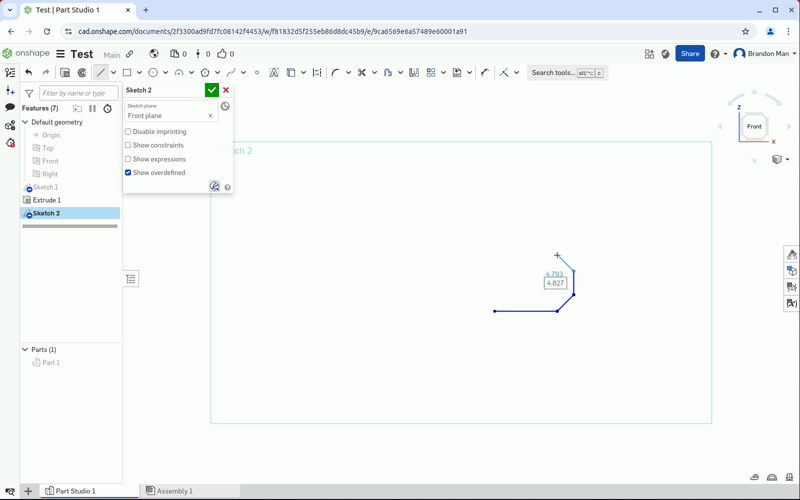
key_down(shift)
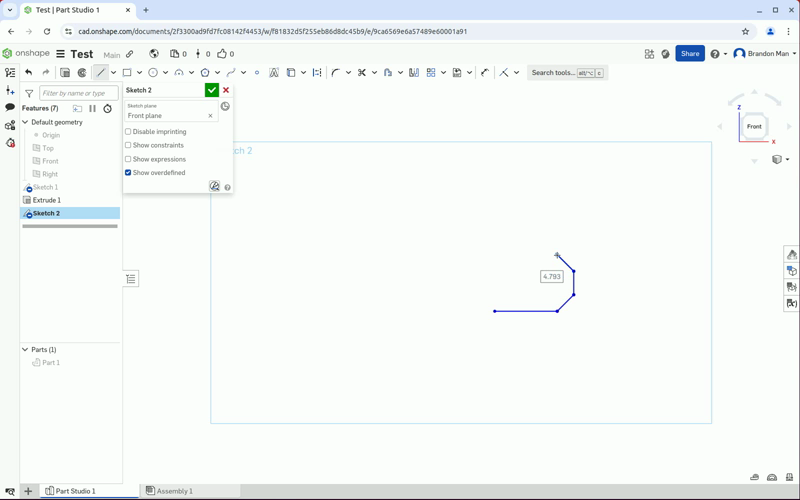
mouse_move(494, 254)
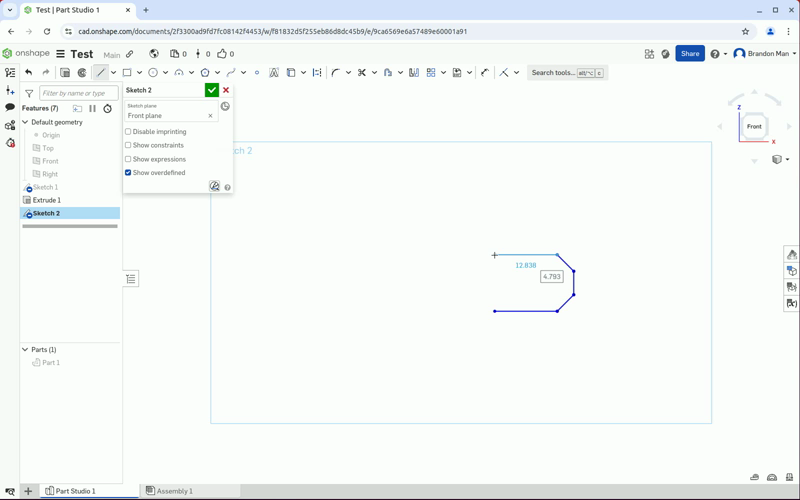
click(494, 254)
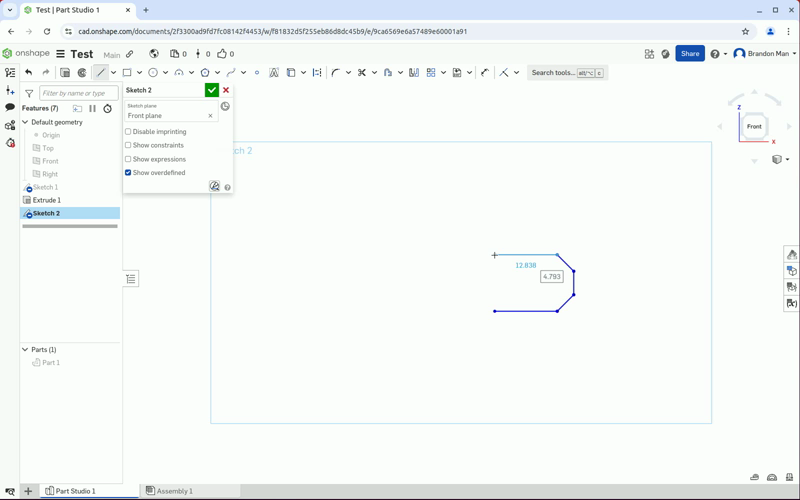
key_up(shift)
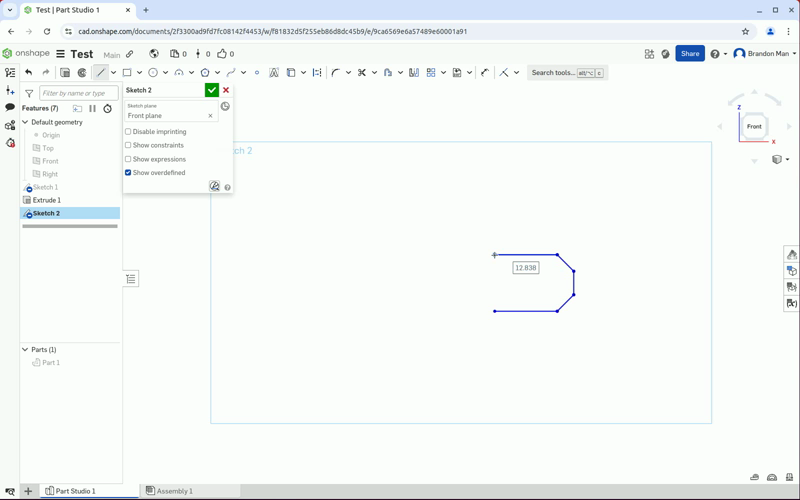
mouse_move(524, 254)
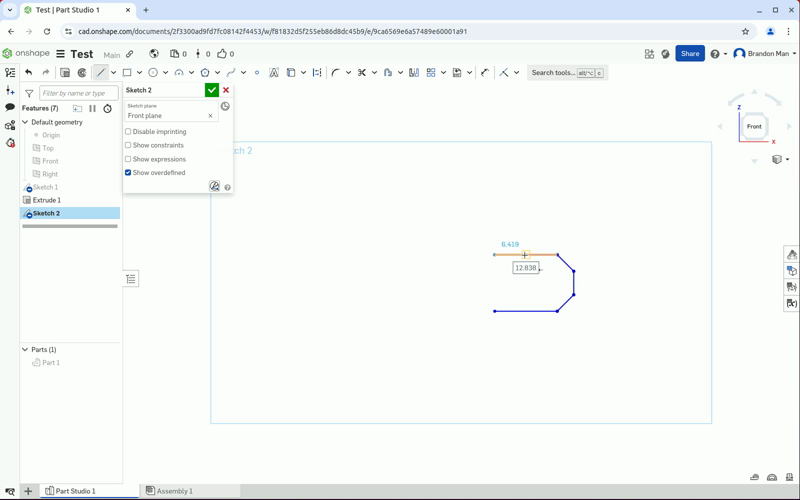
key_down(shift)
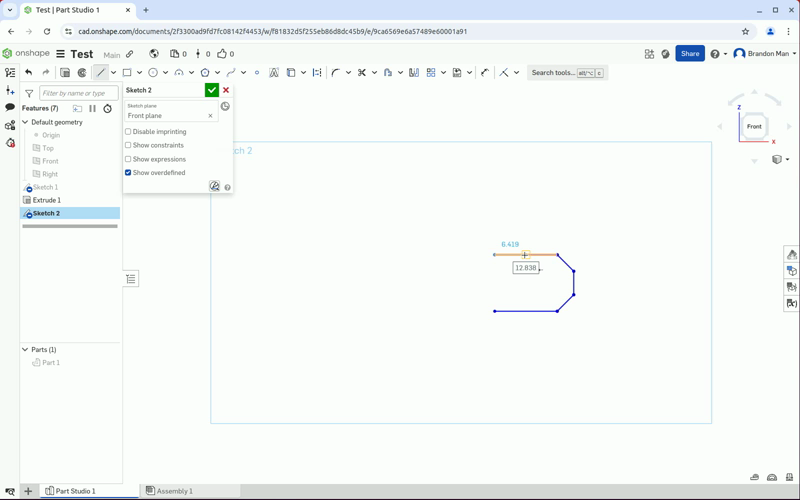
mouse_move(494, 311)
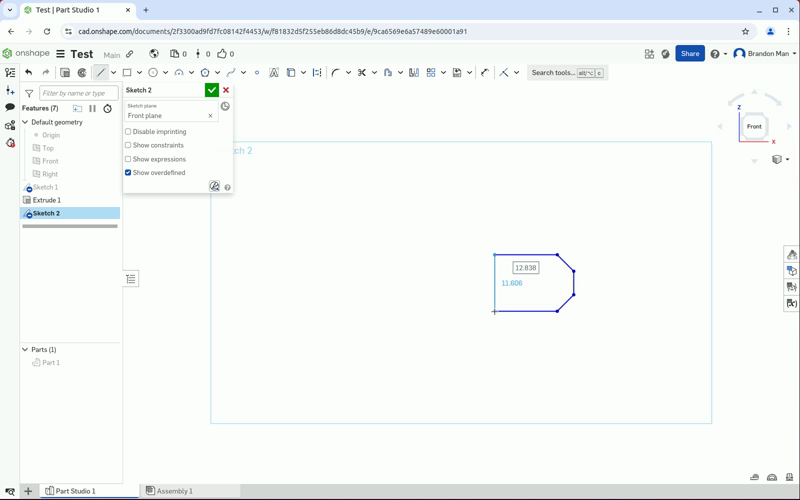
key_up(shift)
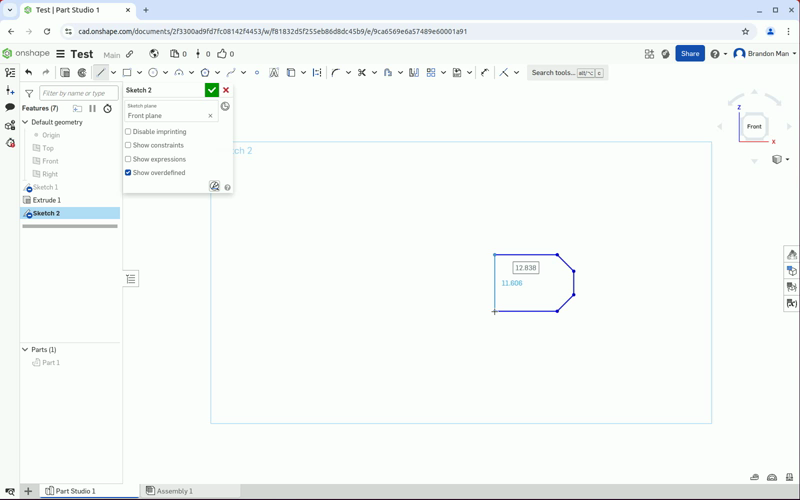
click(494, 311)
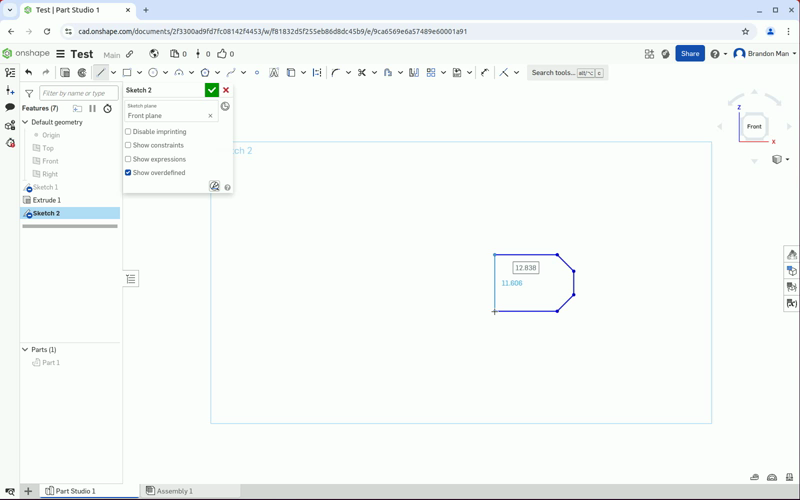
key(esc)
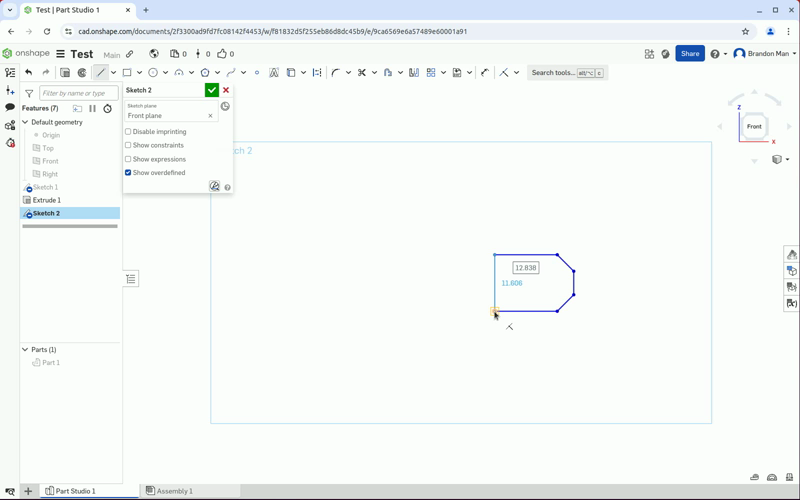
mouse_move(560, 284)
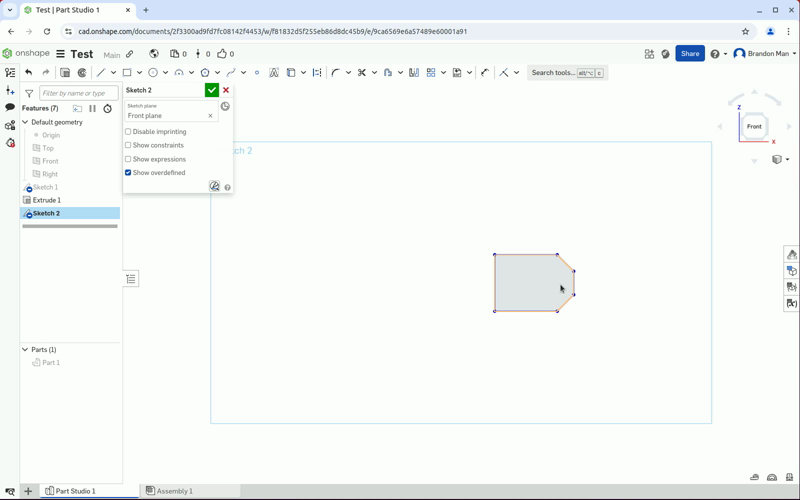
click(560, 284)
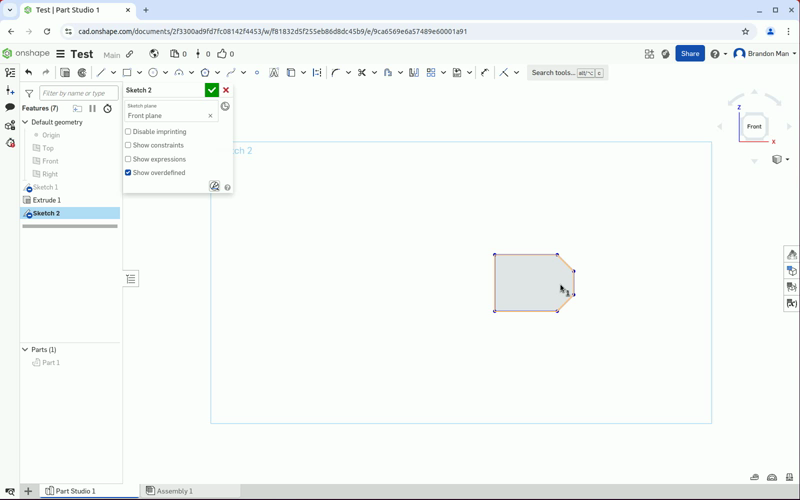
mouse_move(73, 352)
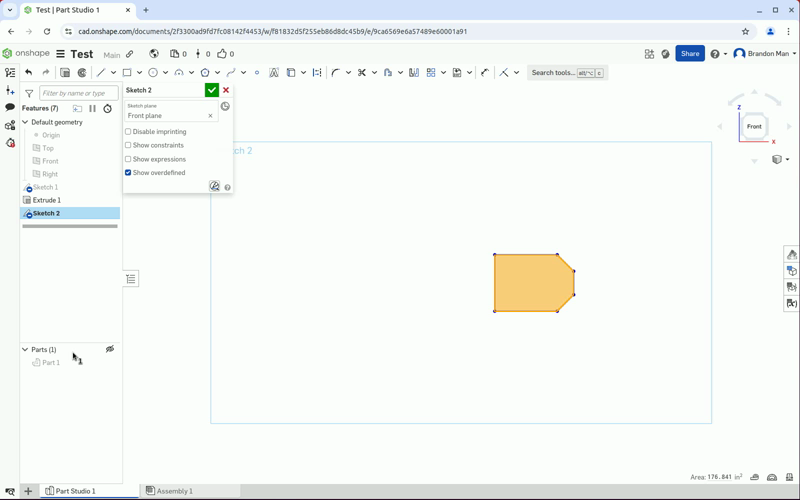
key(shift+y)
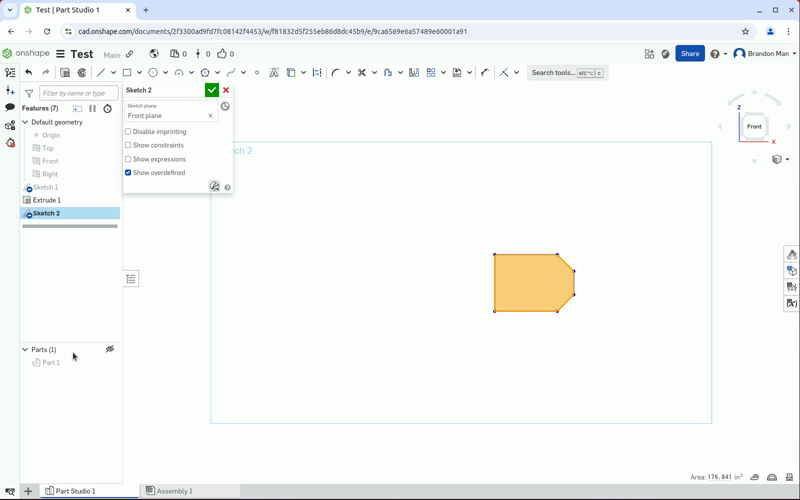
key(shift+e)
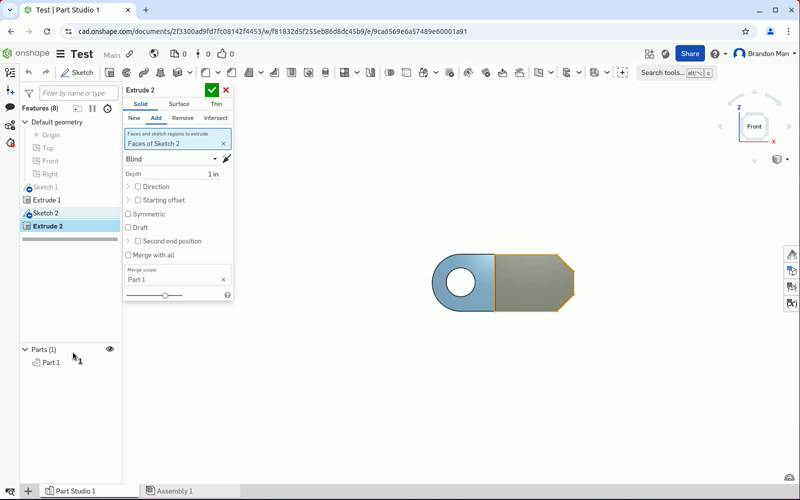
mouse_move(143, 106)
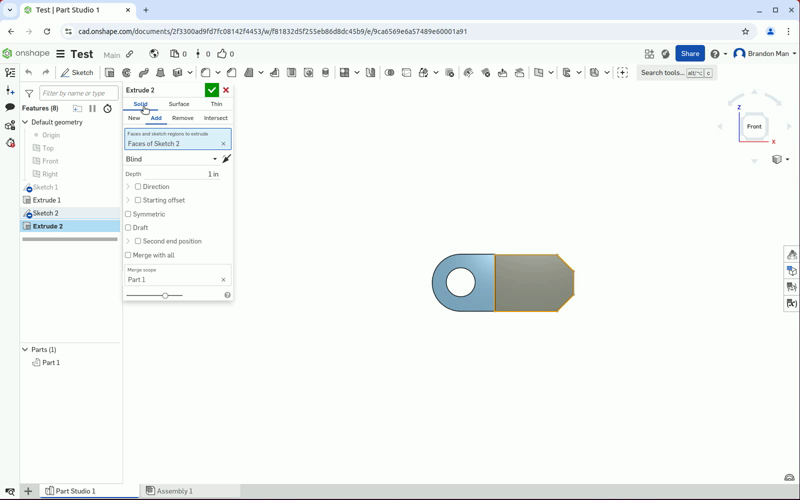
click(143, 106)
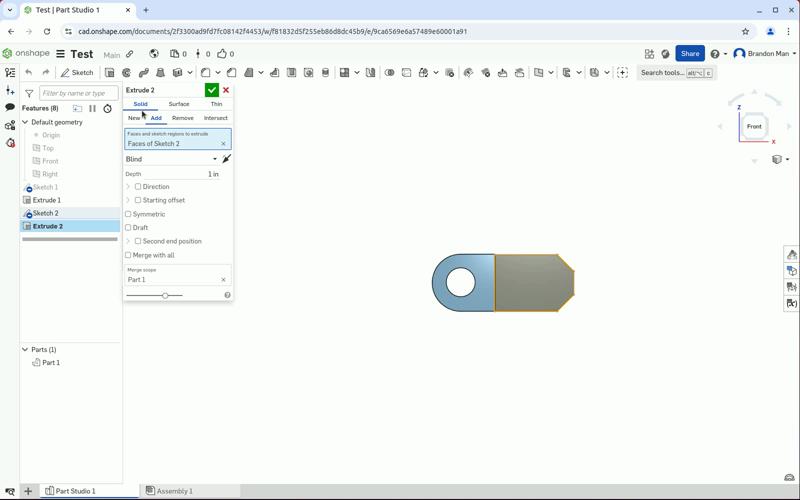
mouse_move(137, 120)
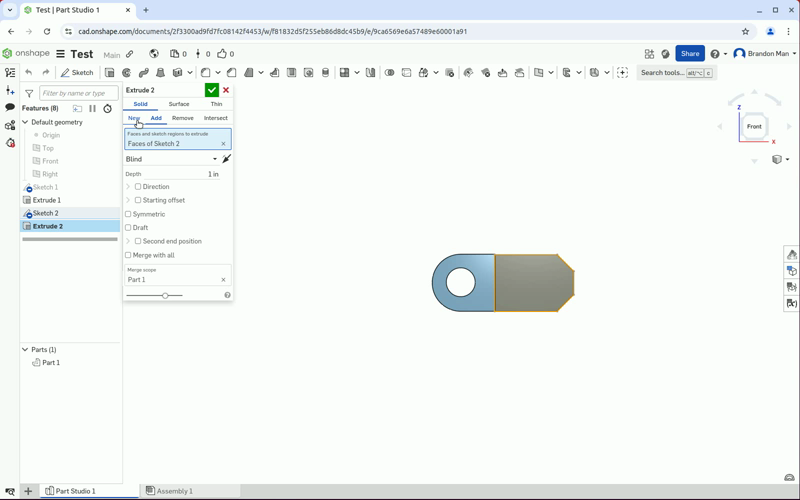
click(137, 120)
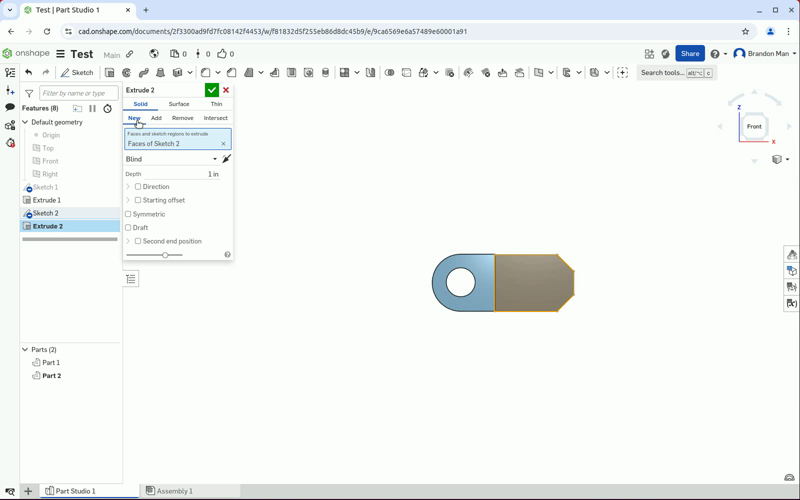
key(tab, 4)
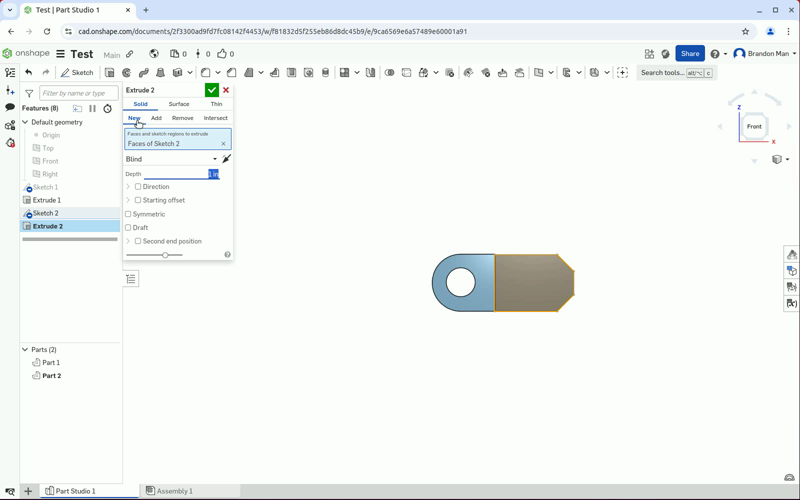
text(3.37)
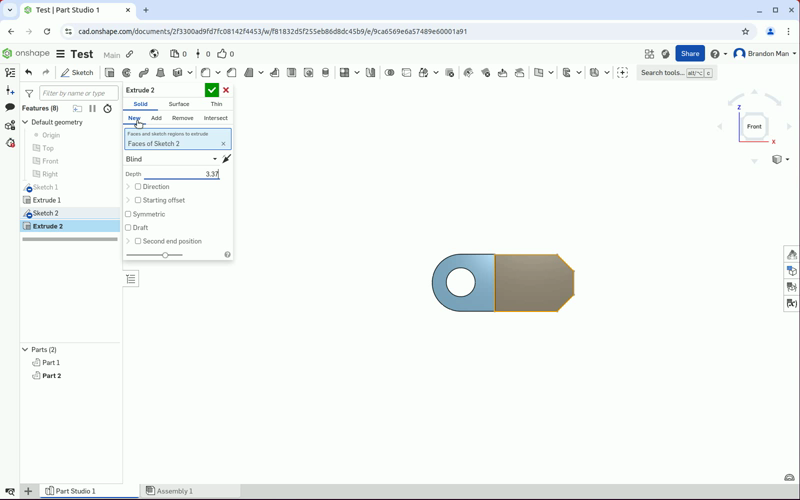
key(enter)
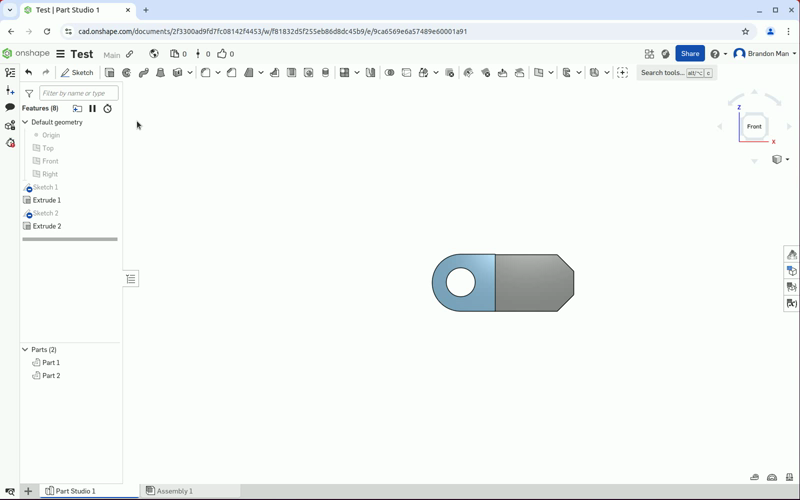
key(shift+h)
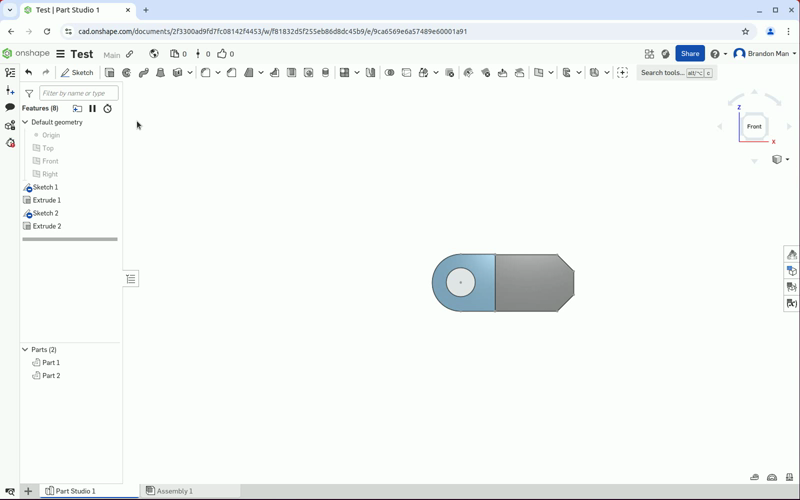
key(shift+h)
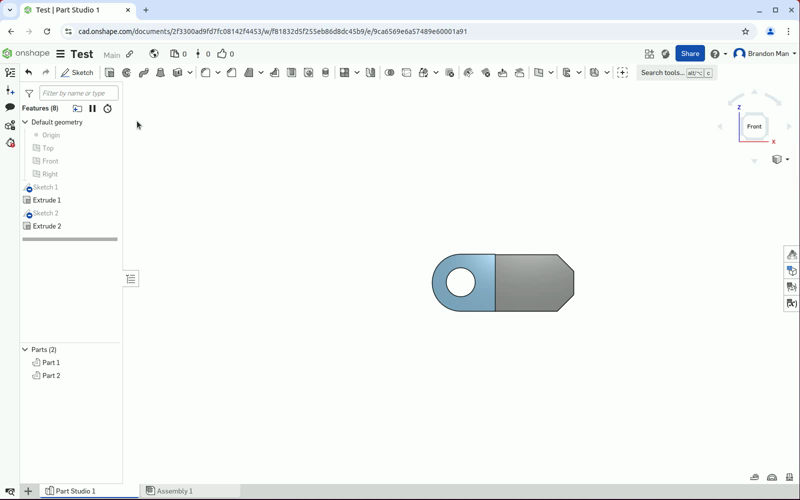
mouse_move(73, 189)
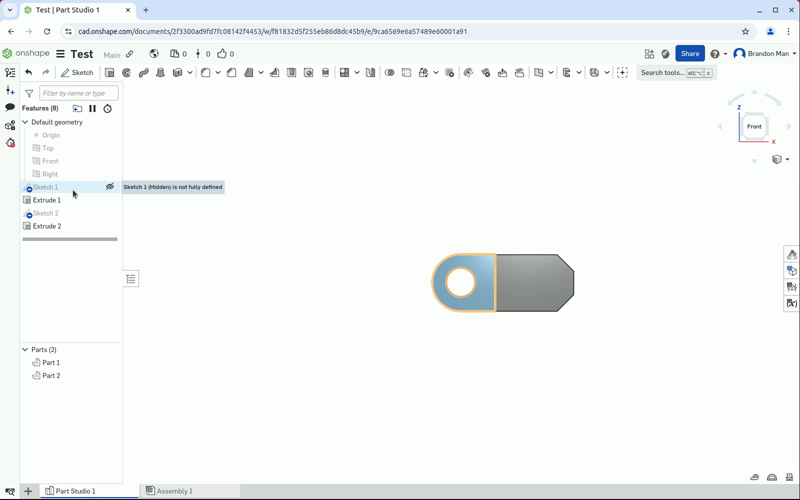
click(73, 189)
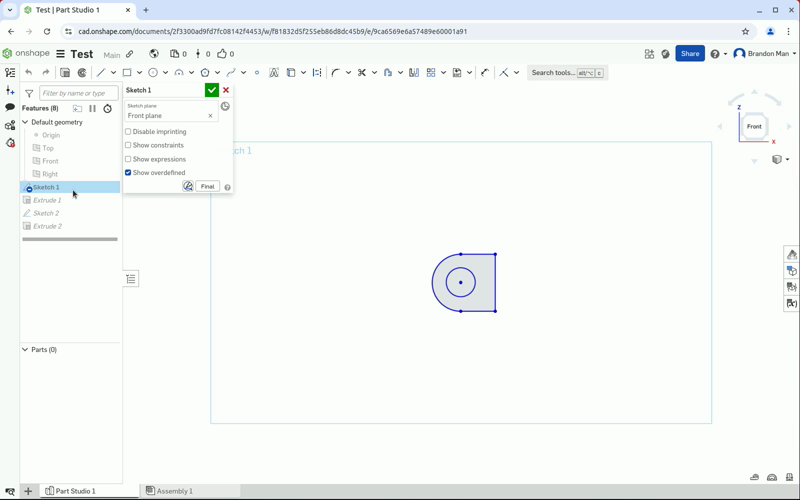
mouse_move(229, 92)
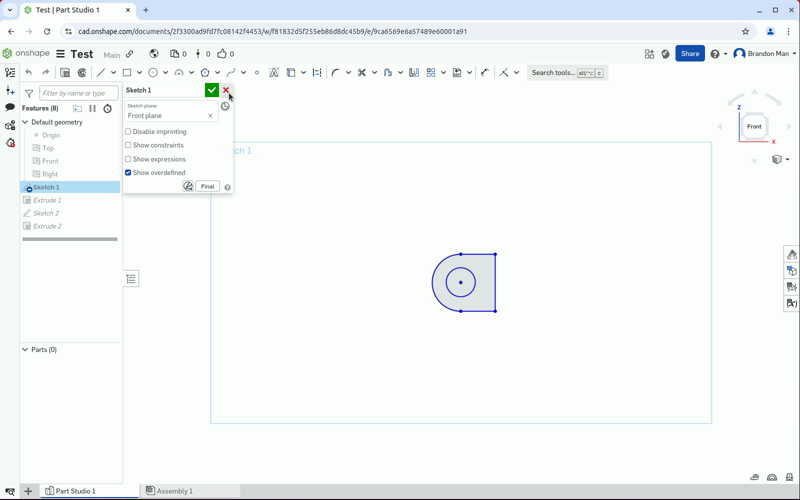
click(229, 92)
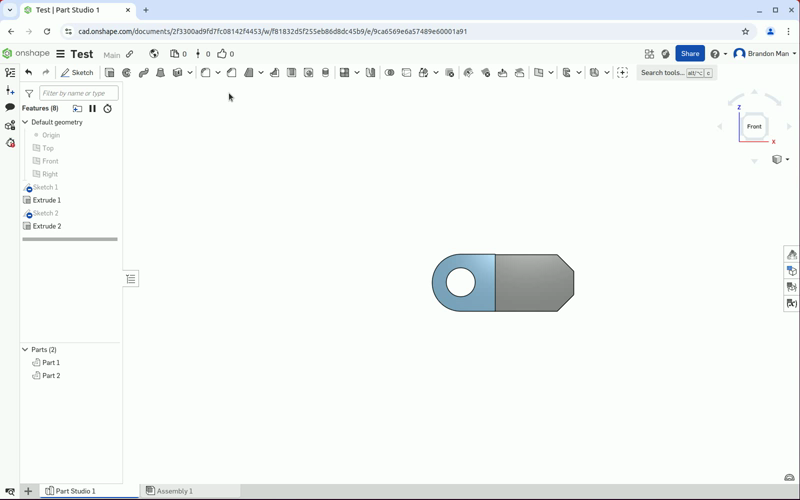
mouse_move(73, 352)
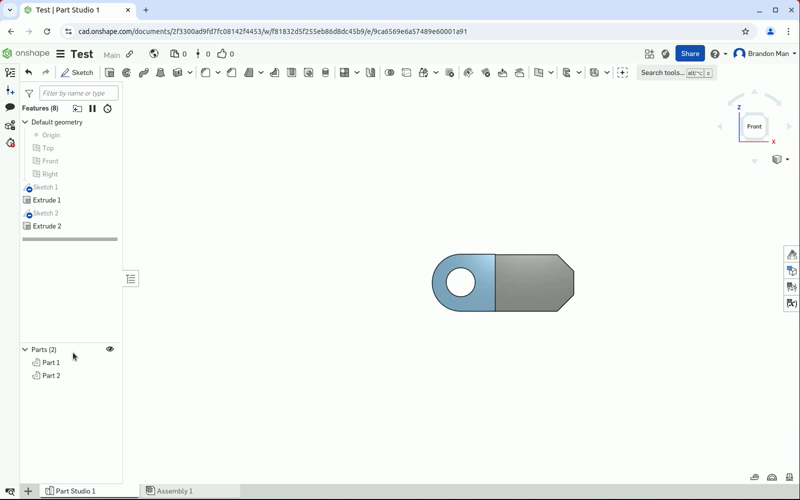
key(y)
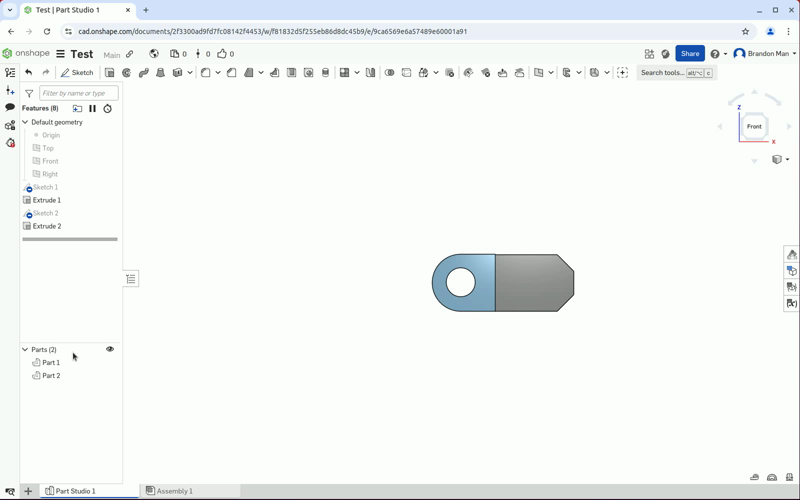
key(shift+p)
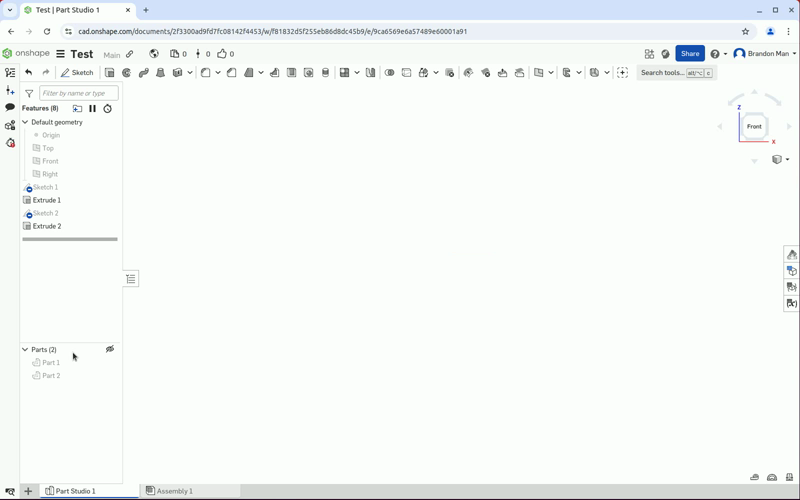
key(space)
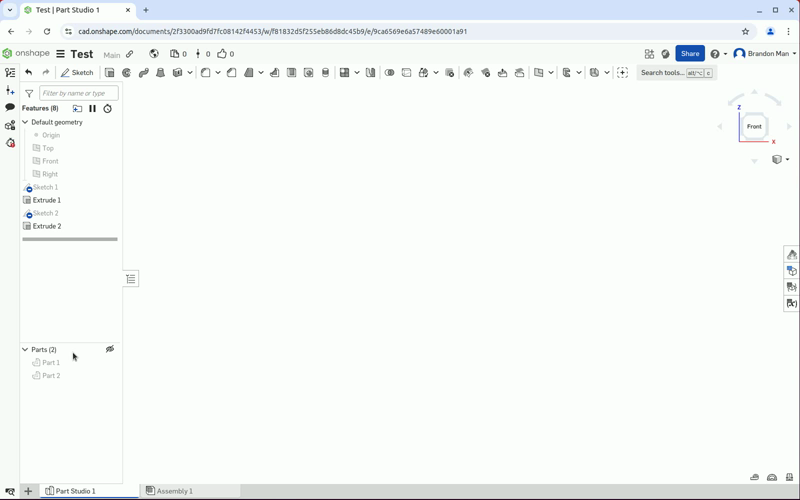
key_down(shift)
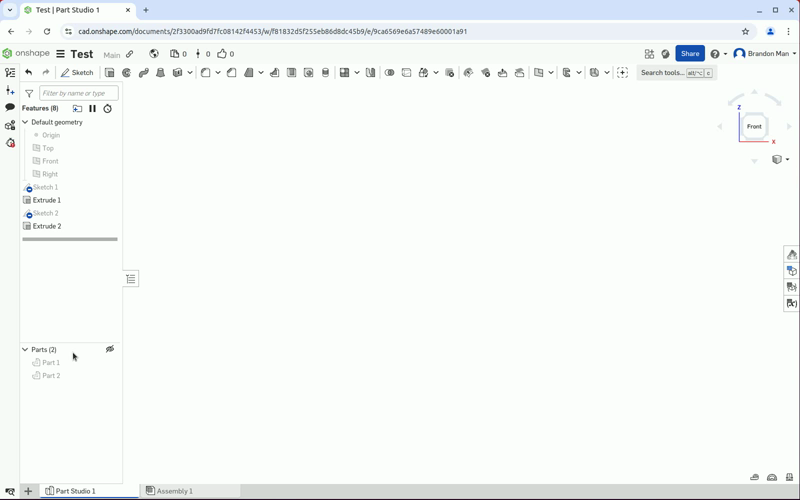
key(down)
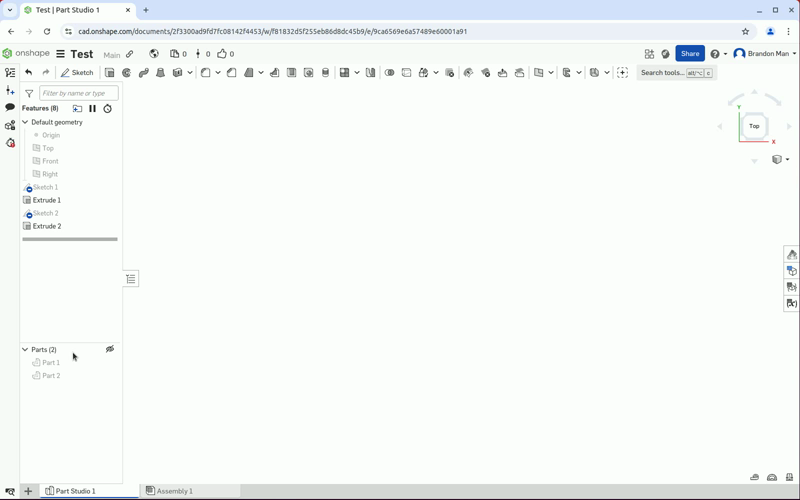
key_up(shift)
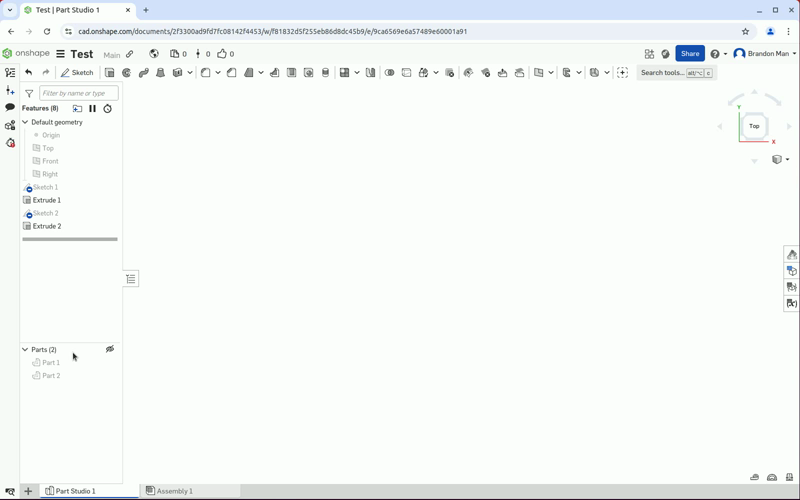
mouse_move(73, 352)
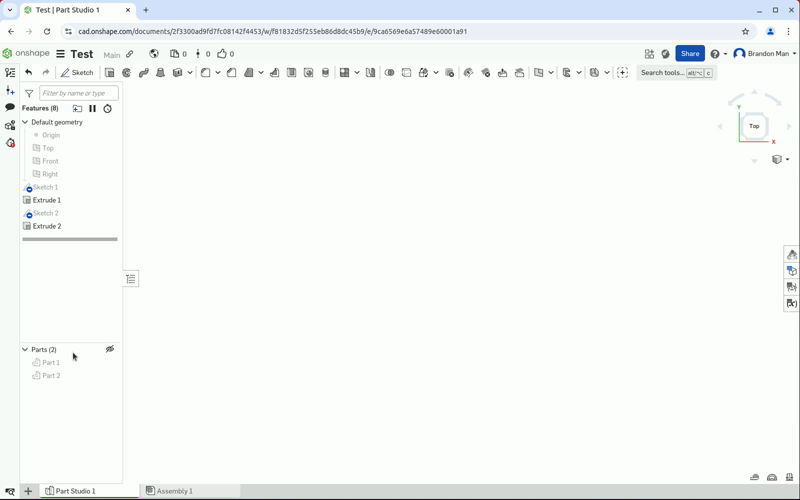
key(shift+y)
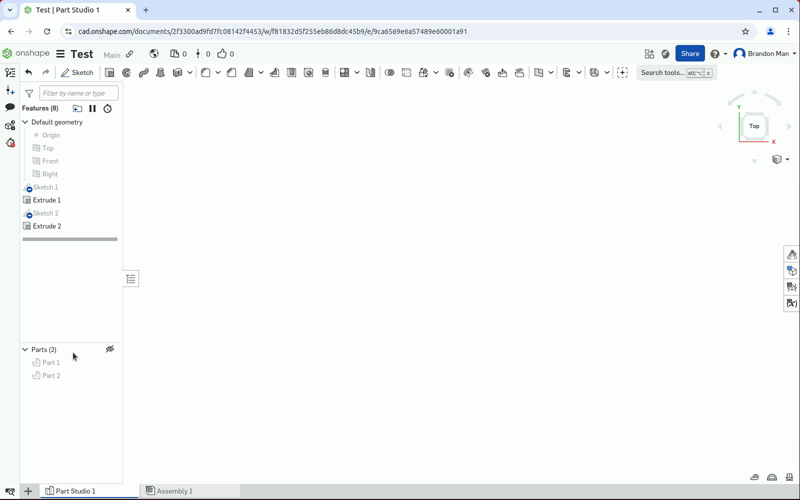
key(shift+s)
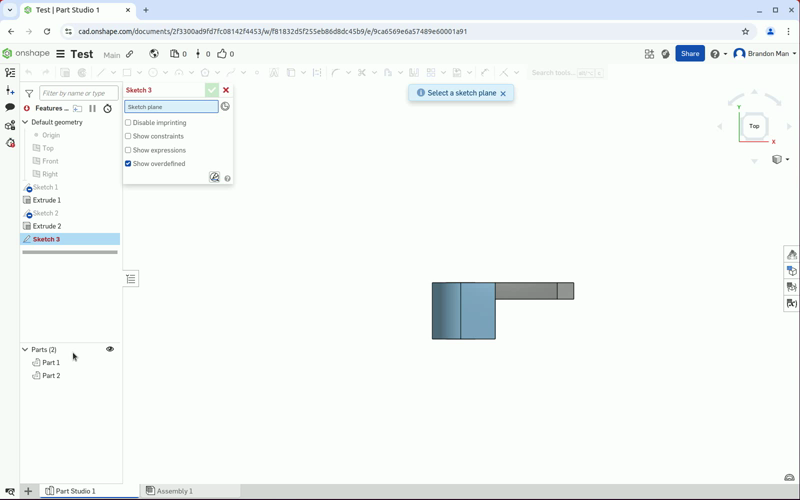
mouse_move(73, 150)
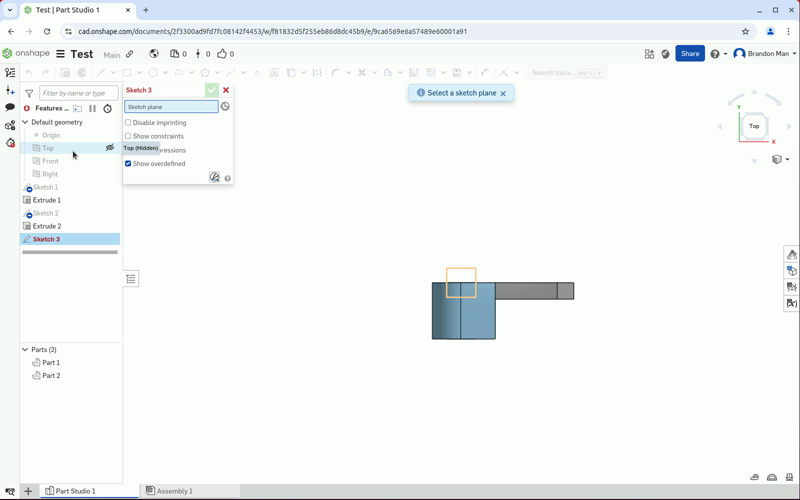
click(73, 150)
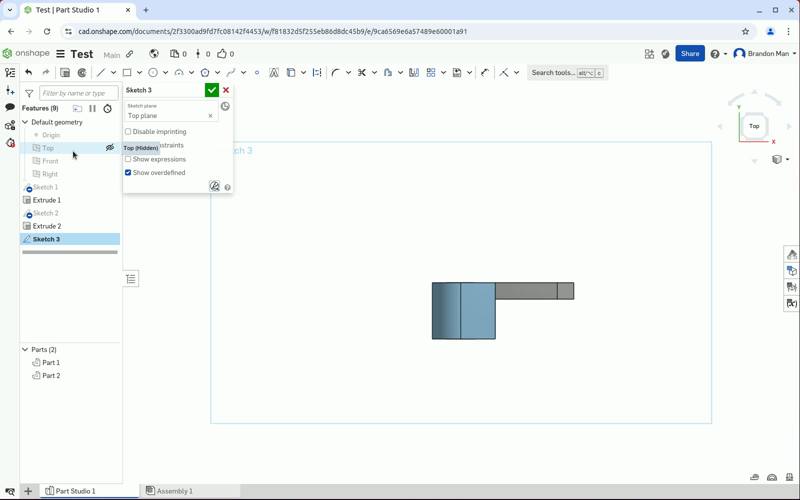
mouse_move(73, 352)
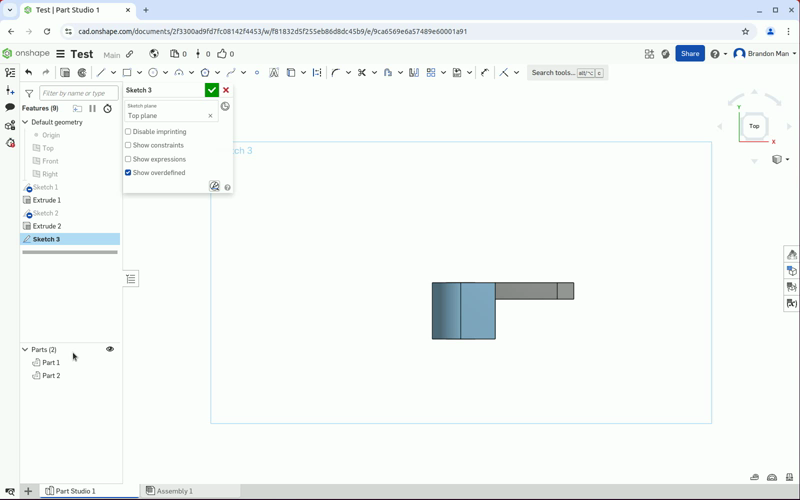
key(y)
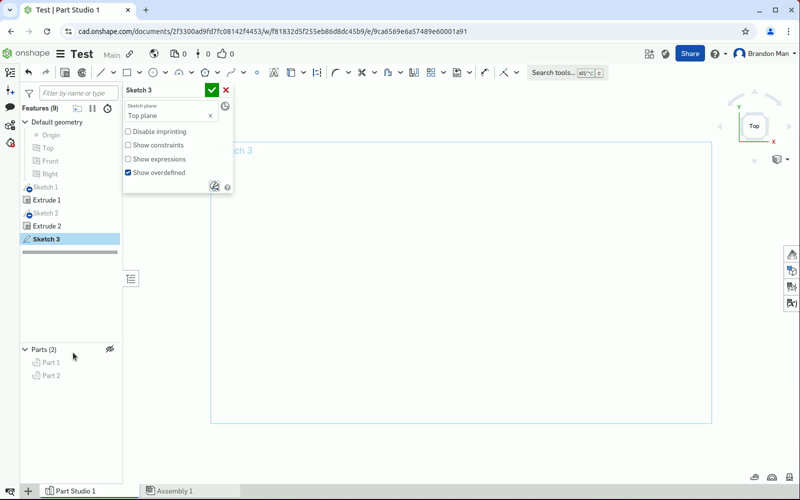
key(l)
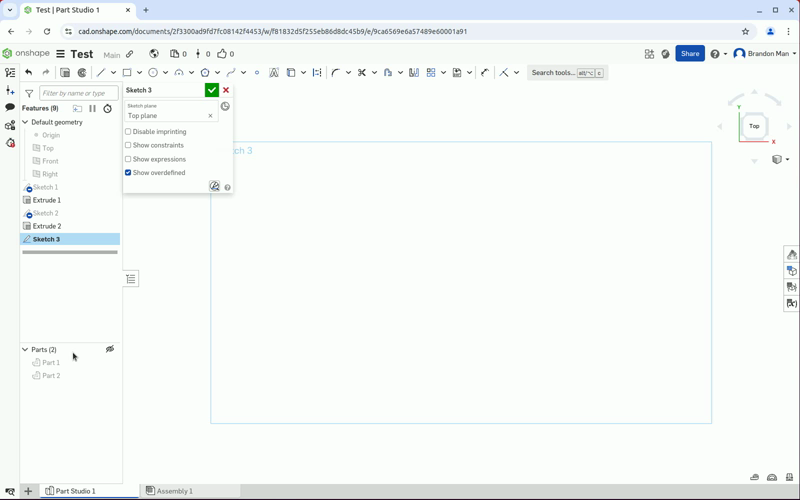
key_down(shift)
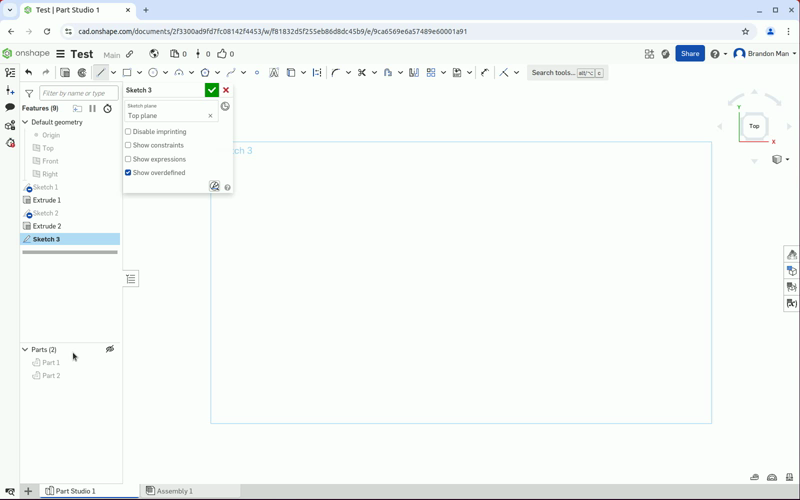
mouse_move(494, 339)
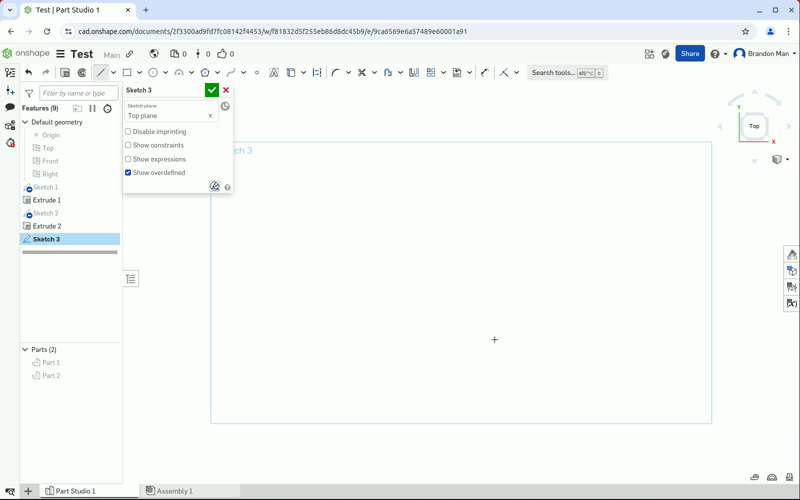
click(494, 339)
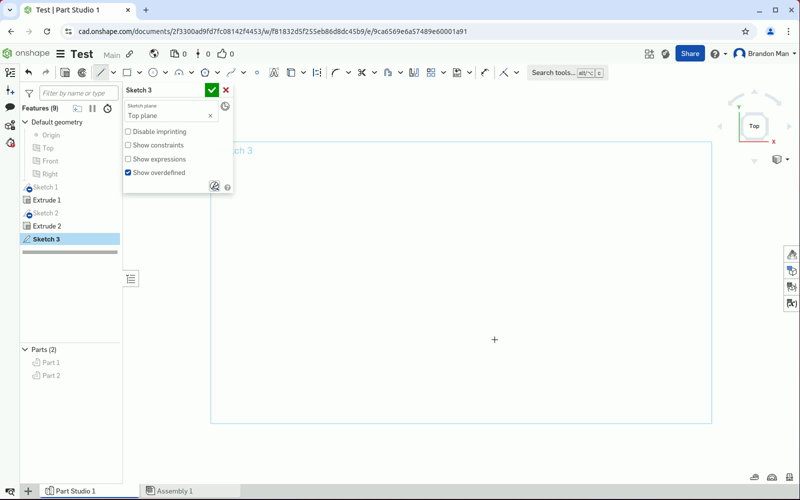
key_up(shift)
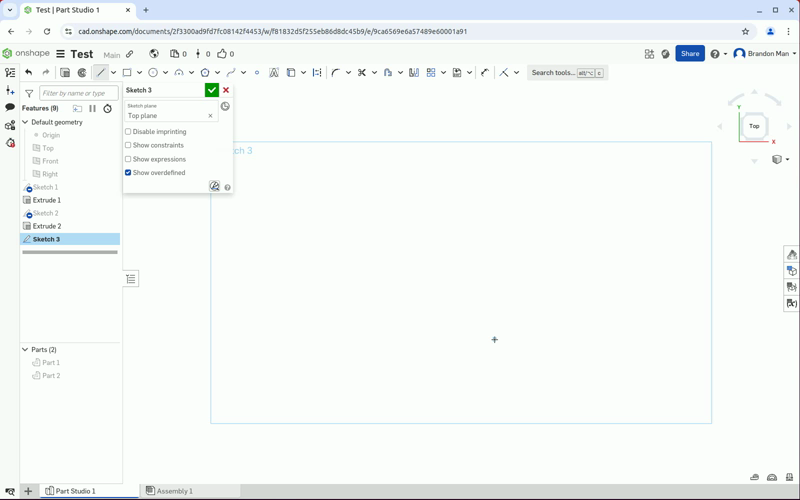
key_down(shift)
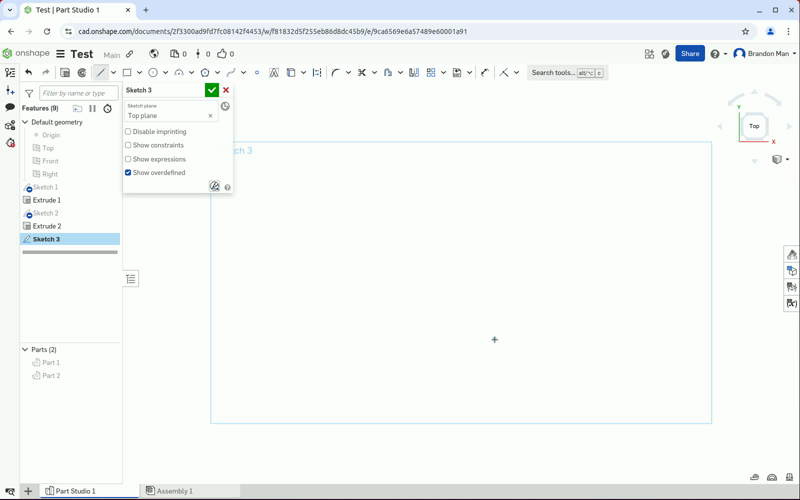
mouse_move(573, 299)
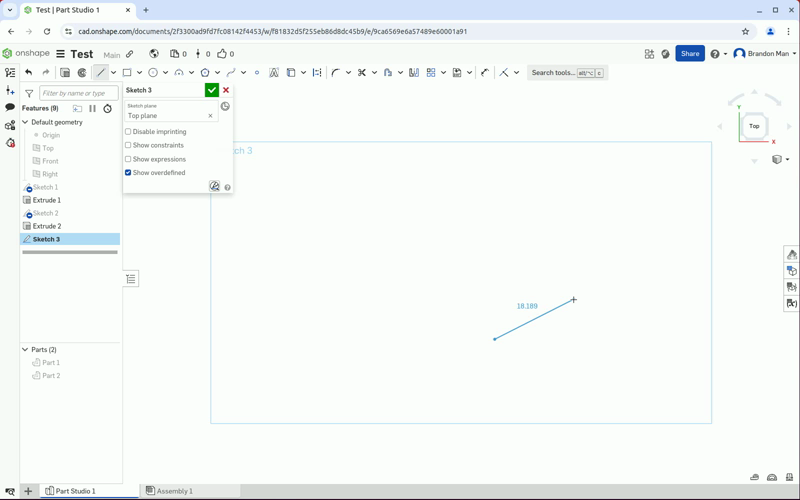
click(573, 299)
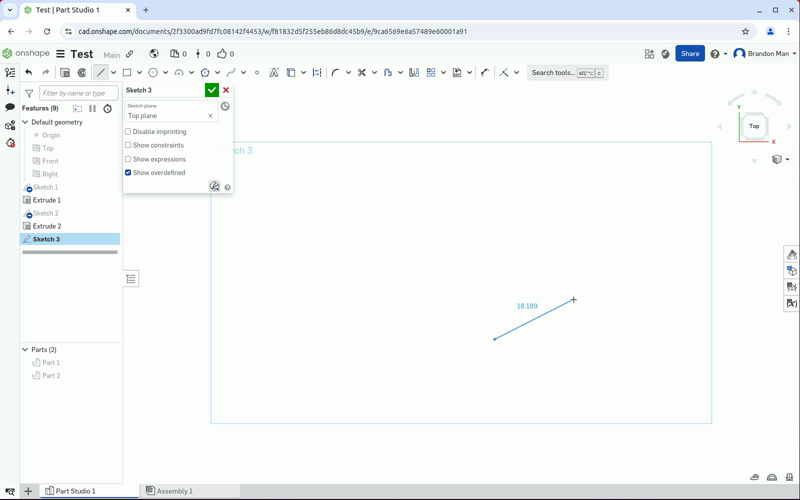
key_up(shift)
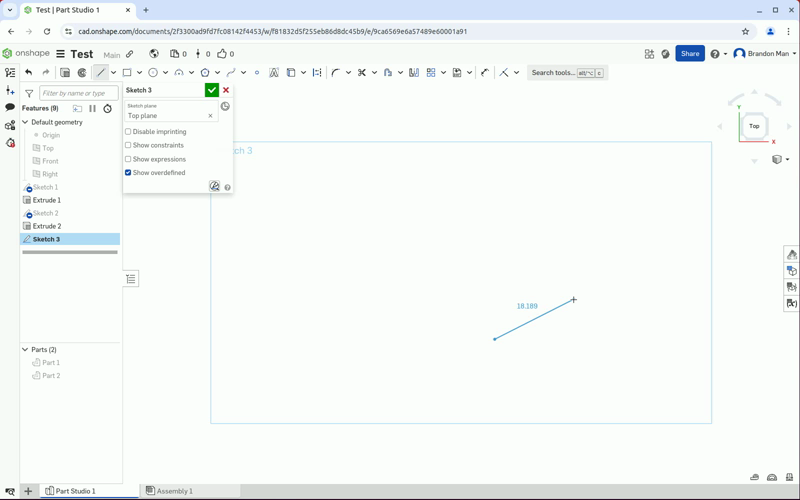
key_down(shift)
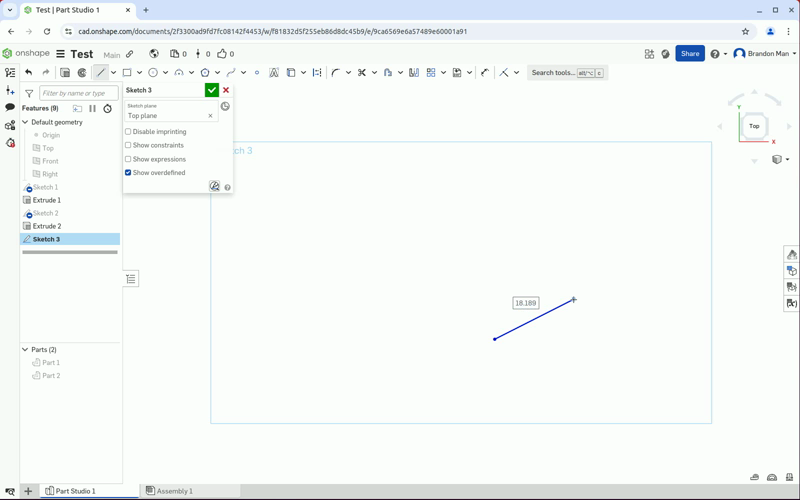
mouse_move(494, 299)
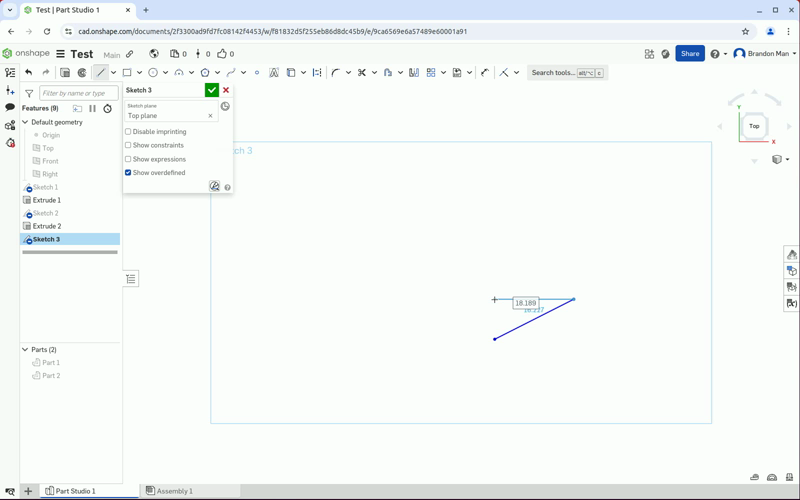
click(494, 299)
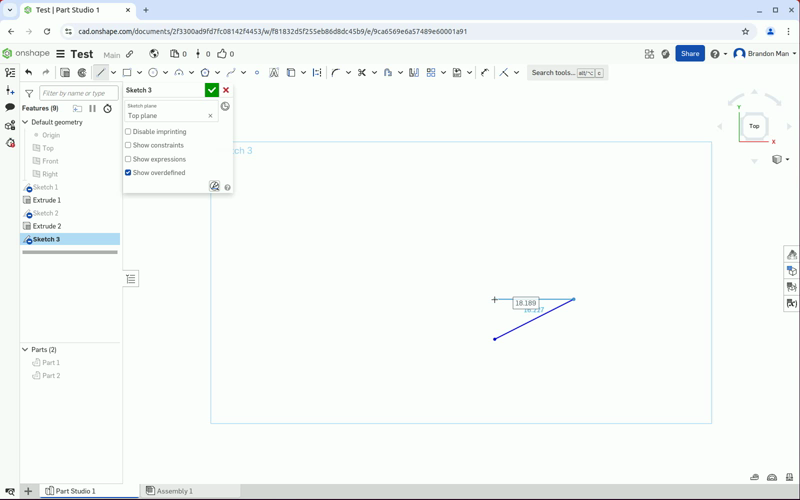
key_up(shift)
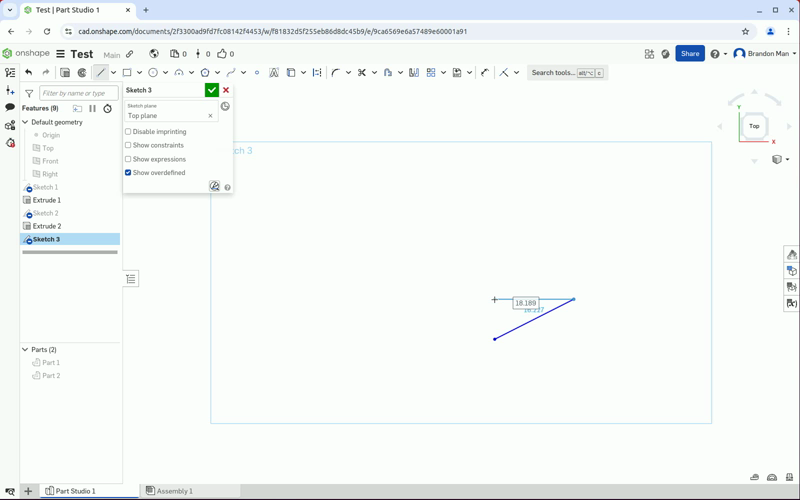
mouse_move(524, 299)
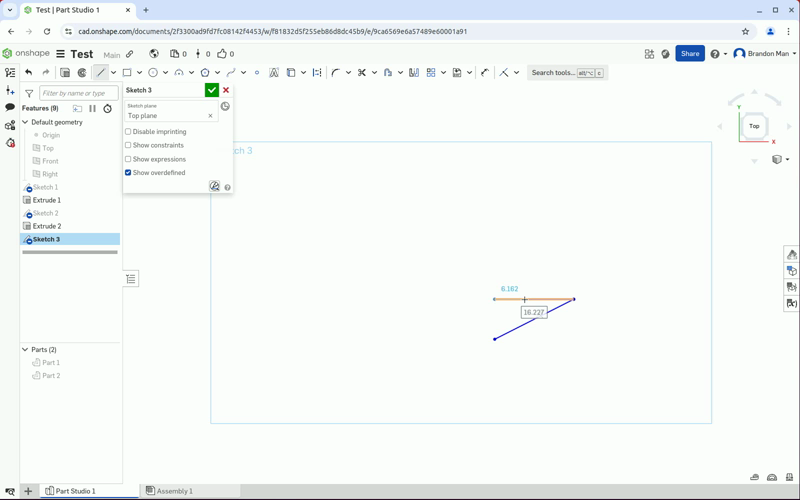
key_down(shift)
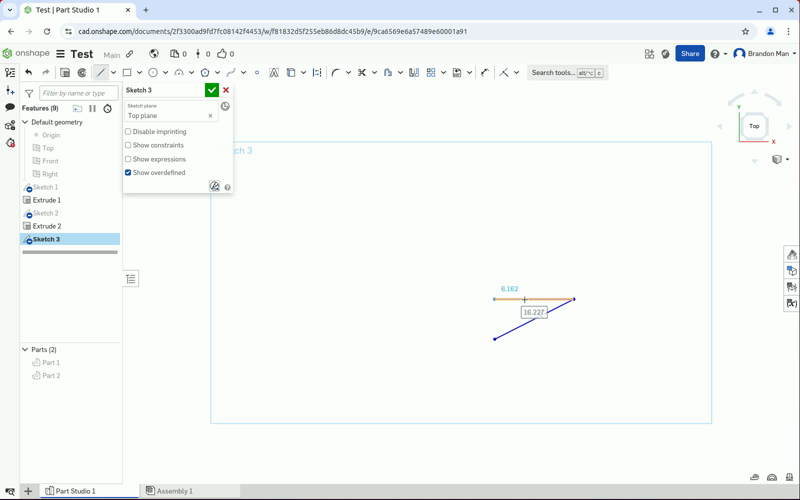
mouse_move(494, 339)
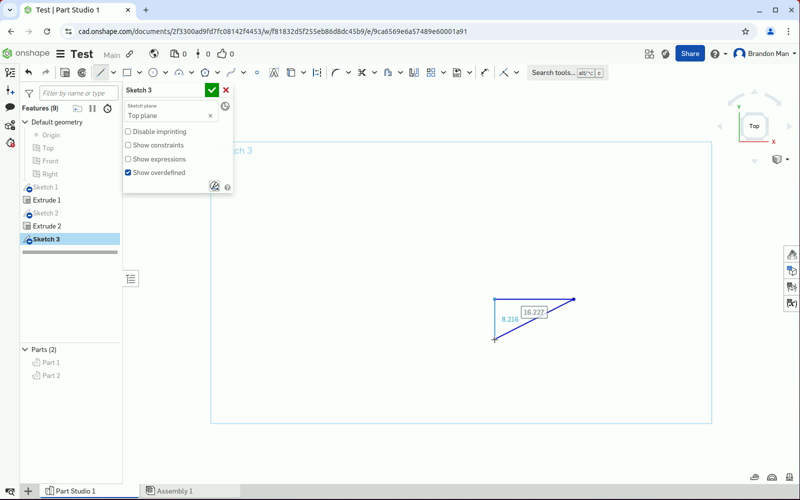
key_up(shift)
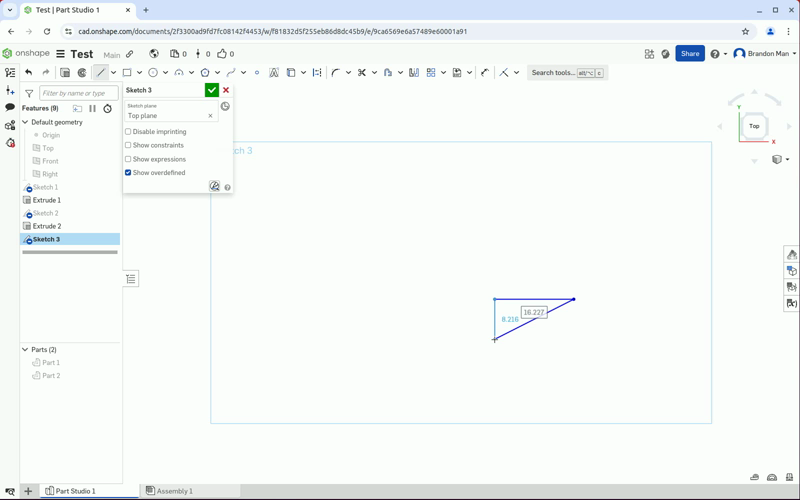
click(494, 339)
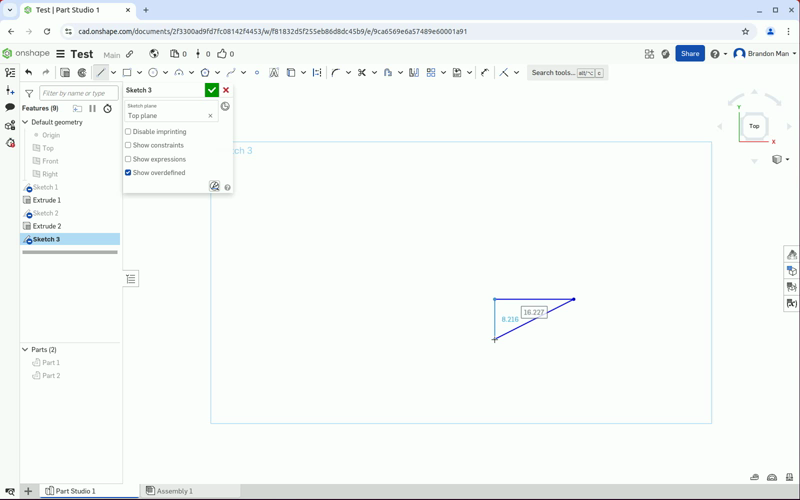
key(esc)
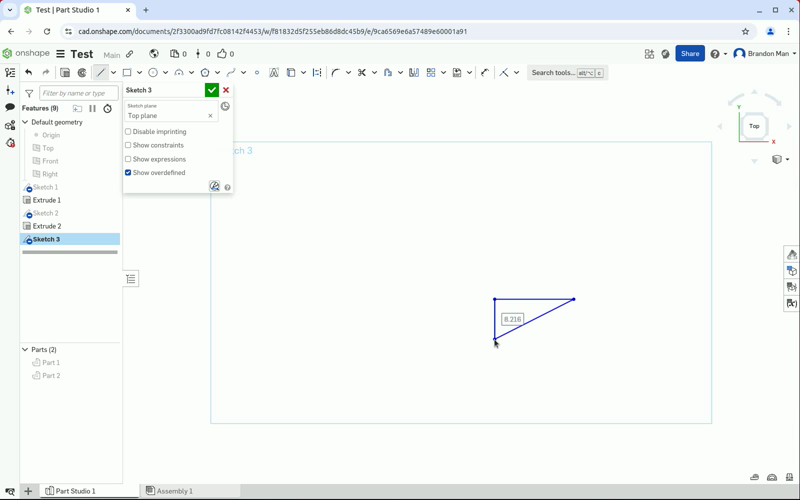
mouse_move(505, 316)
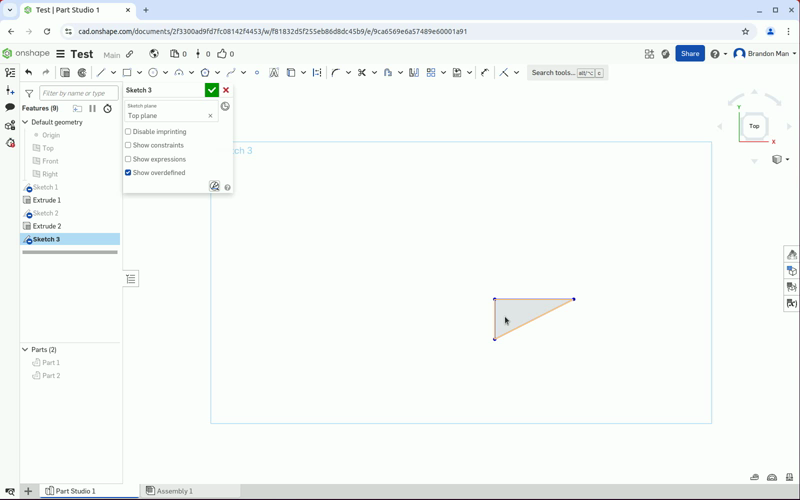
scroll(6)
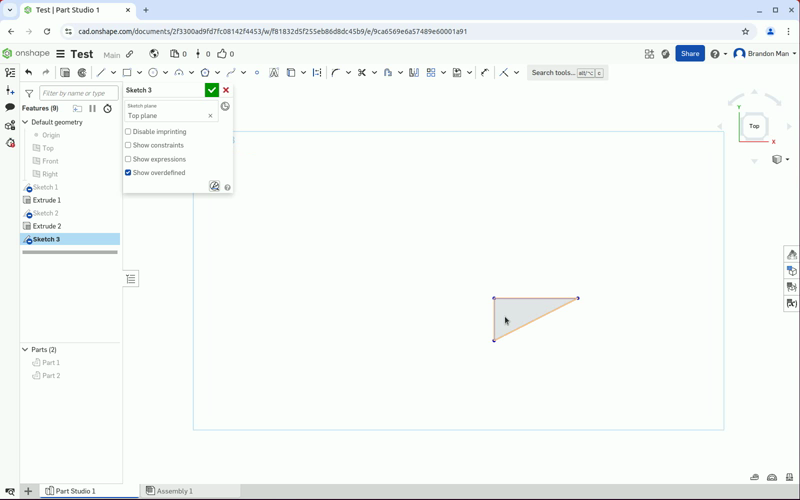
scroll(6)
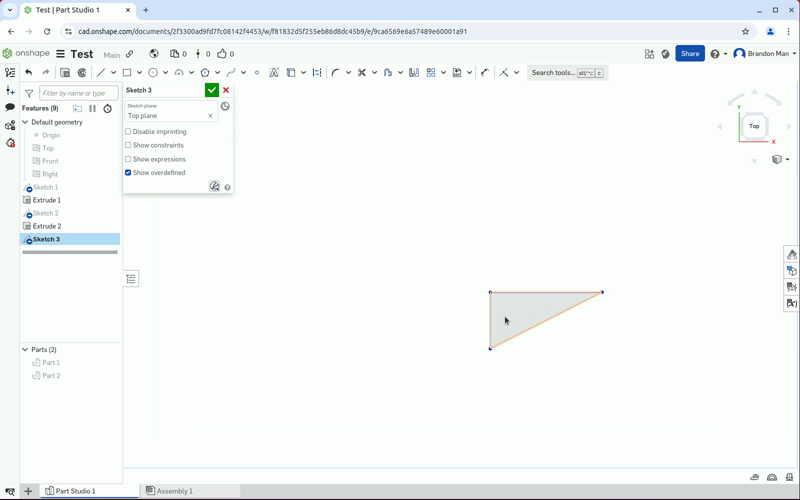
scroll(6)
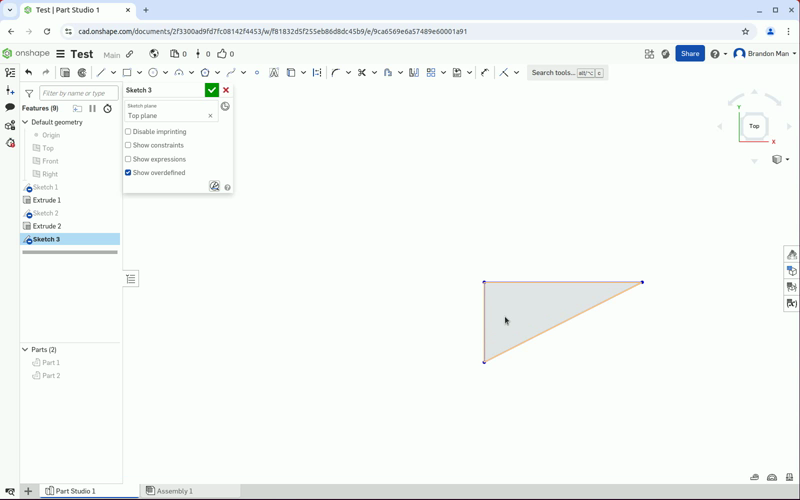
scroll(6)
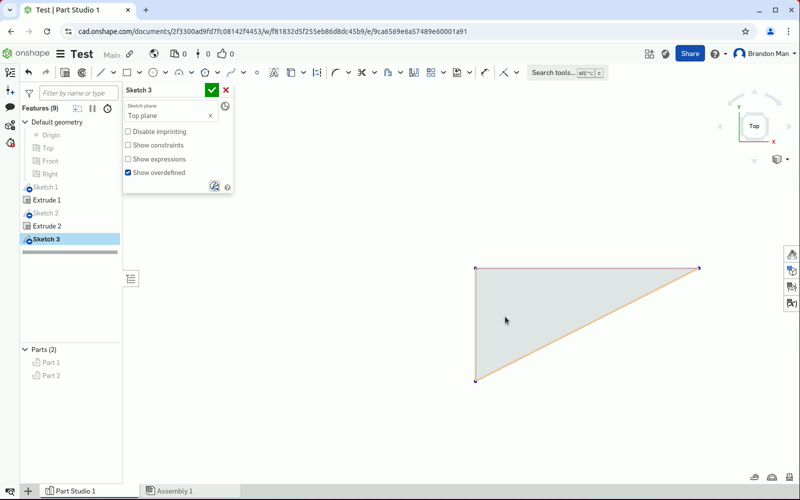
scroll(6)
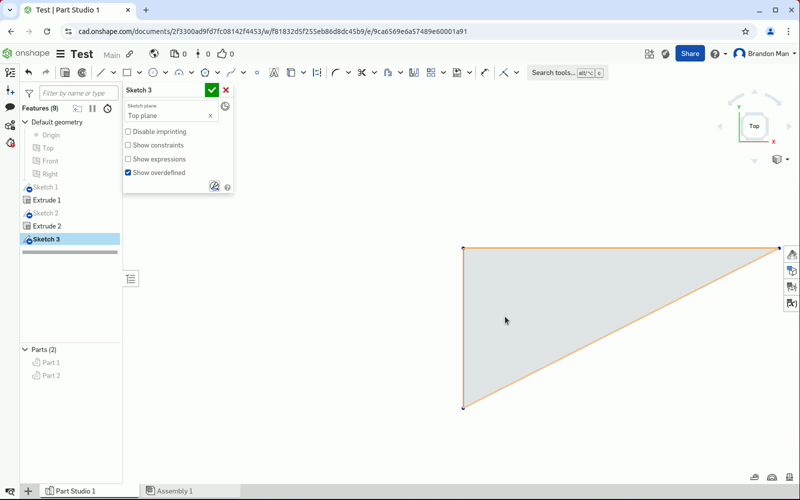
scroll(6)
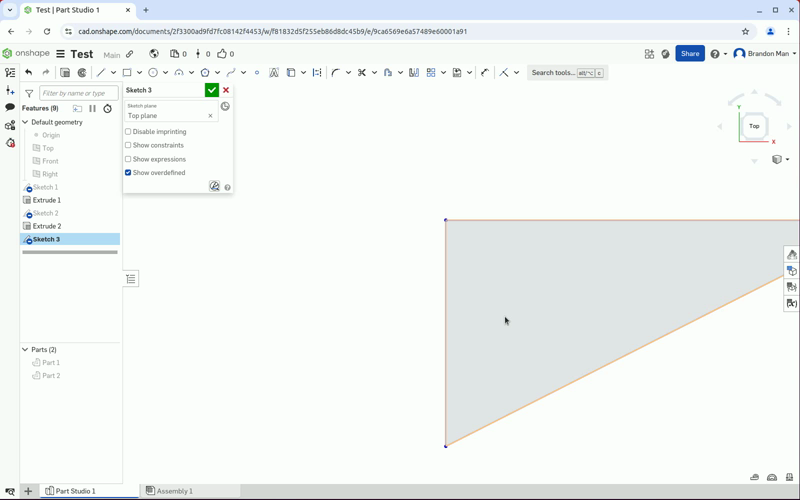
scroll(6)
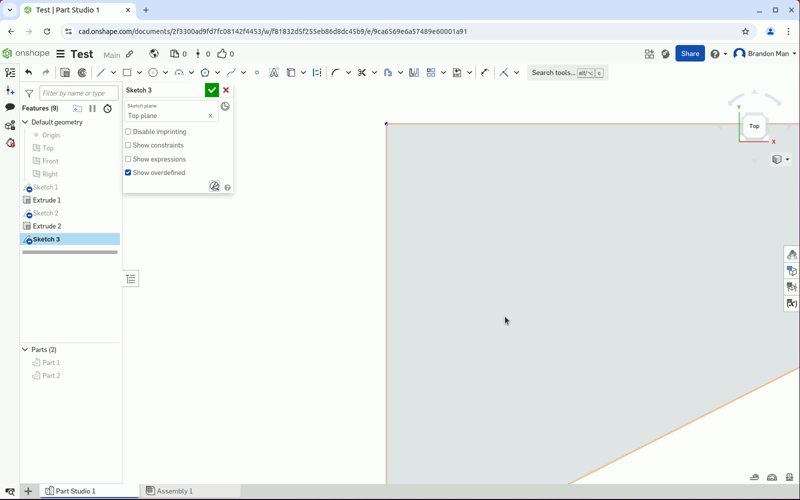
click(505, 316)
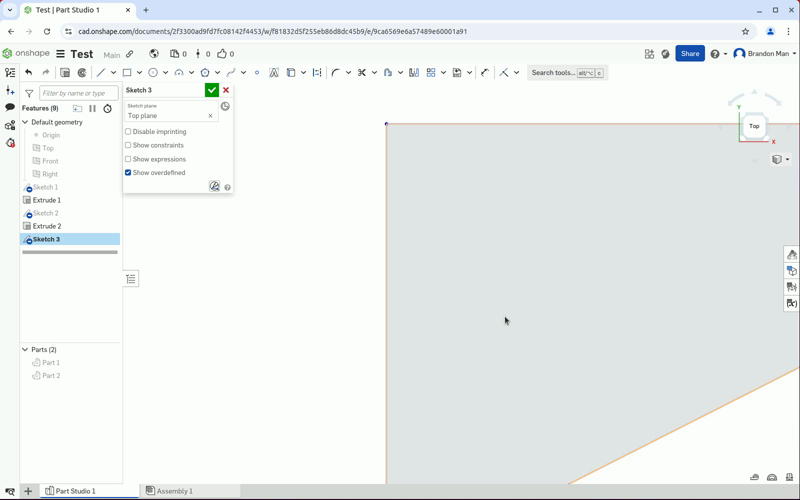
scroll(-6)
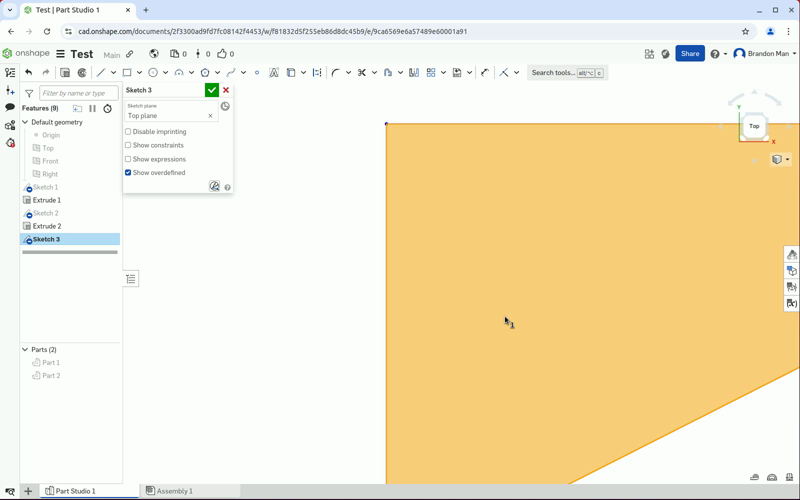
scroll(-6)
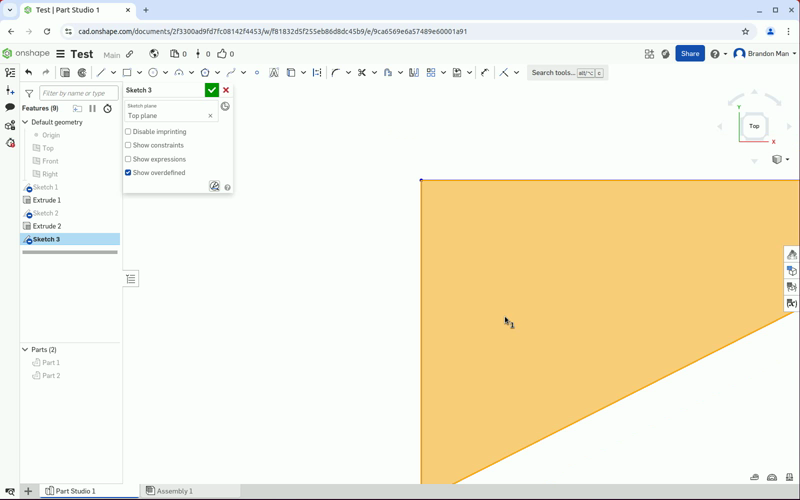
scroll(-6)
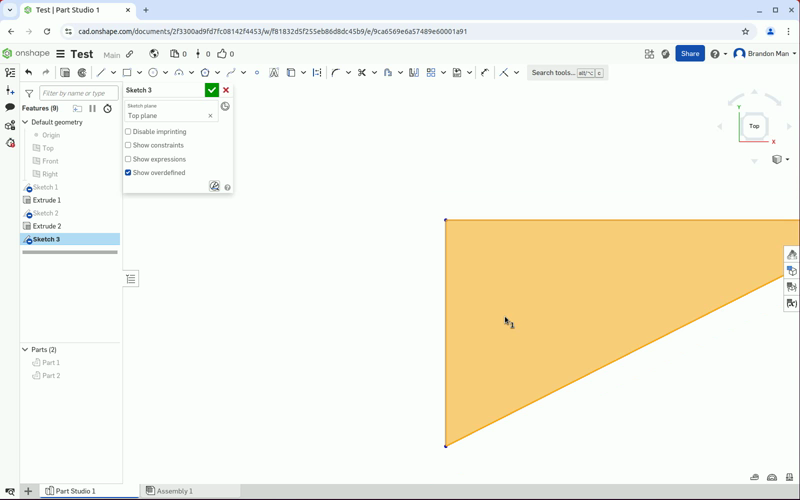
scroll(-6)
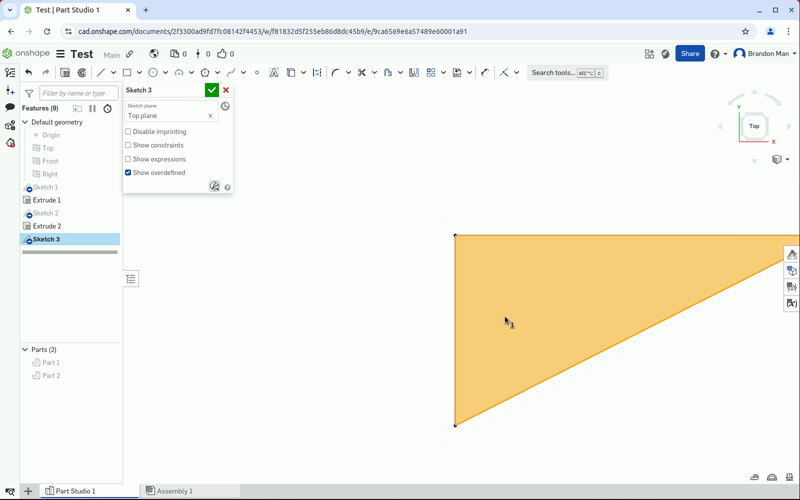
scroll(-6)
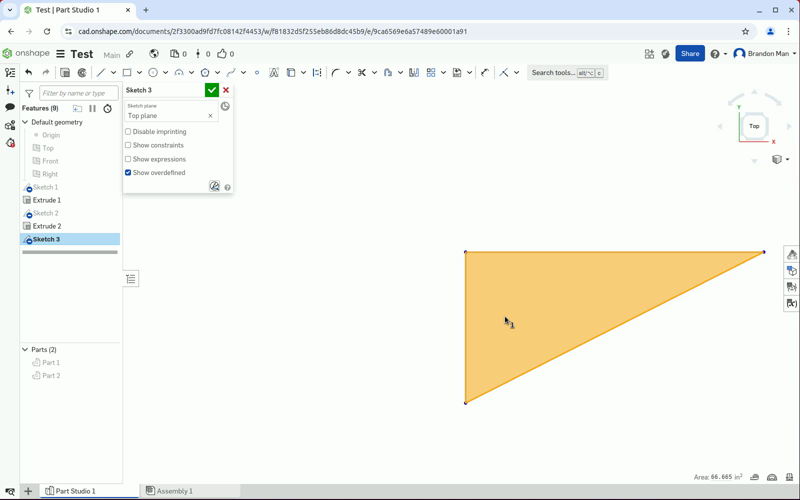
scroll(-6)
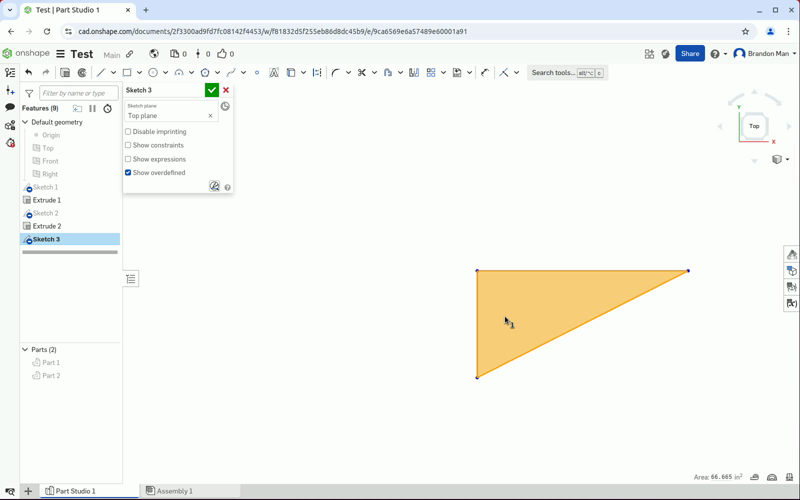
scroll(-6)
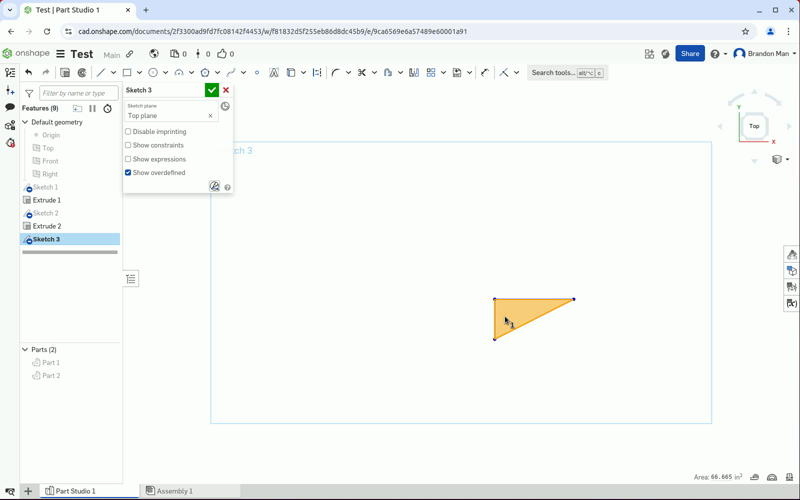
mouse_move(73, 352)
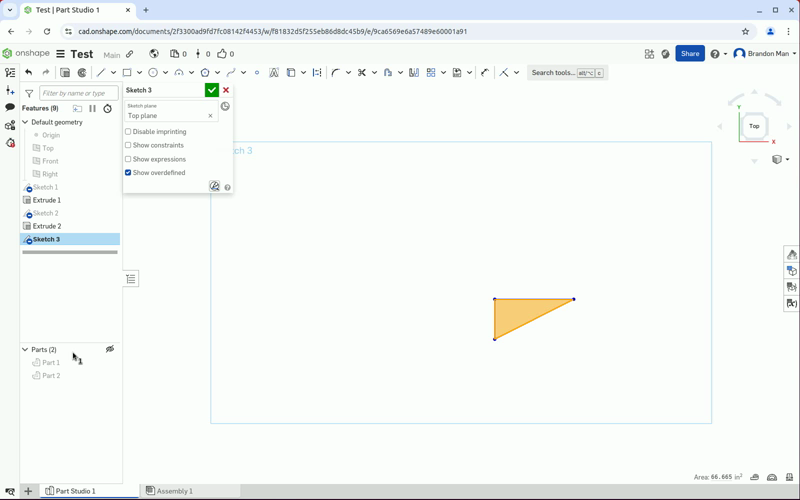
key(shift+y)
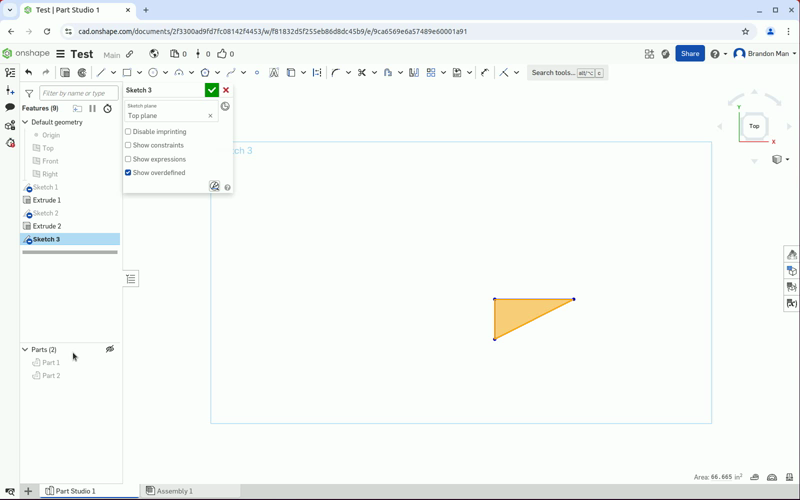
key(shift+e)
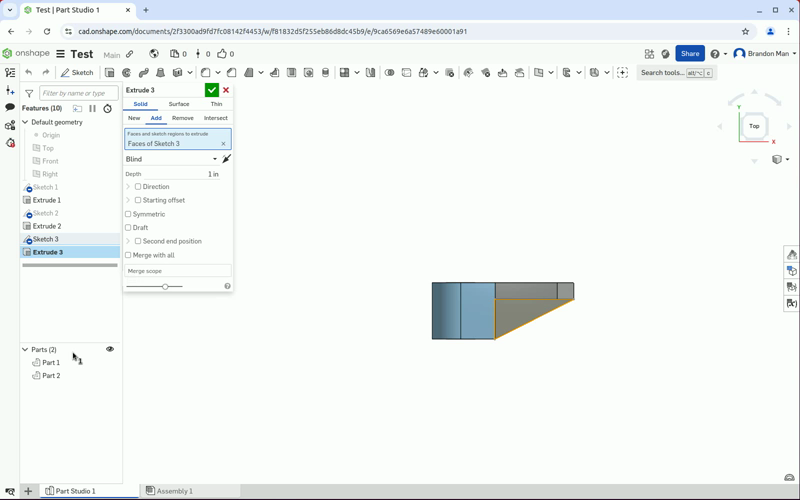
mouse_move(143, 106)
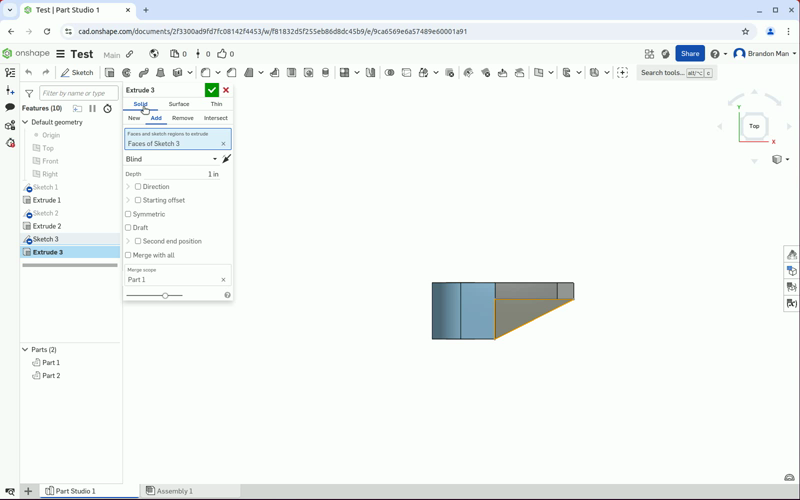
click(143, 106)
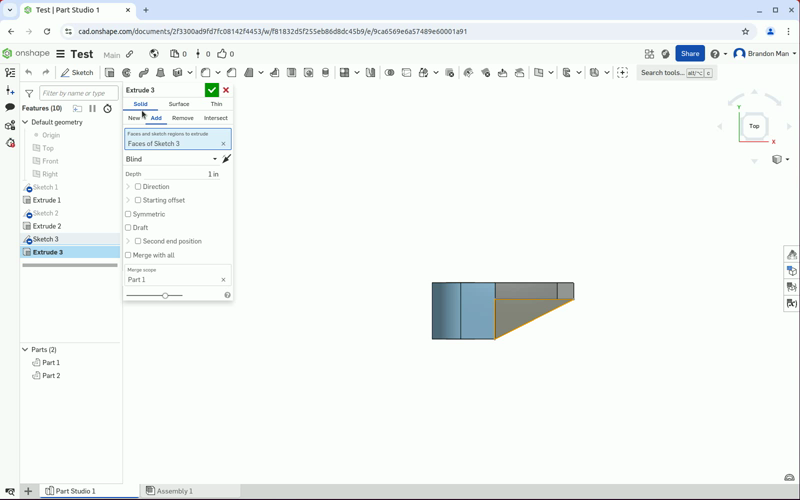
mouse_move(137, 120)
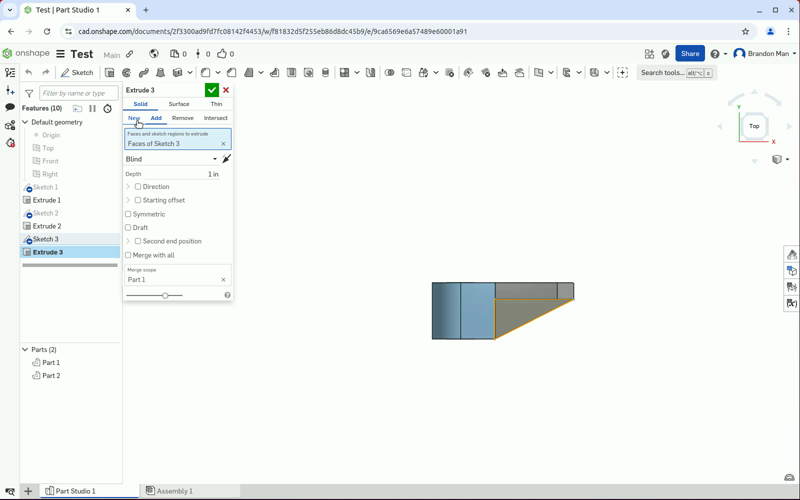
click(137, 120)
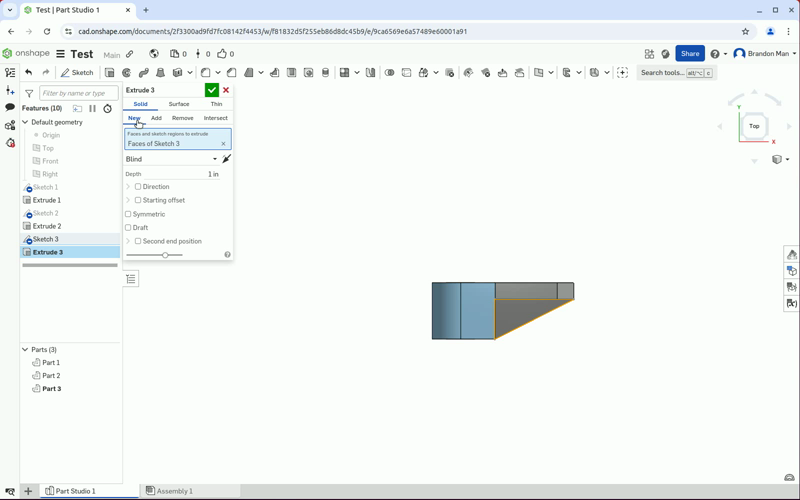
key(tab, 4)
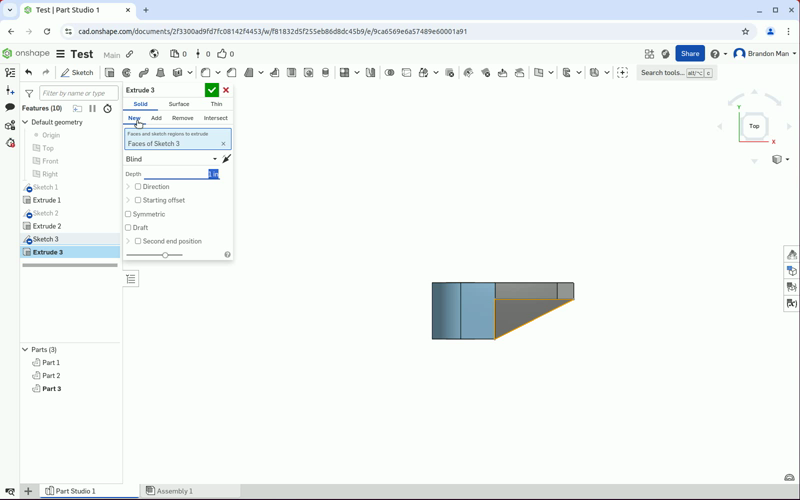
text(2.888)
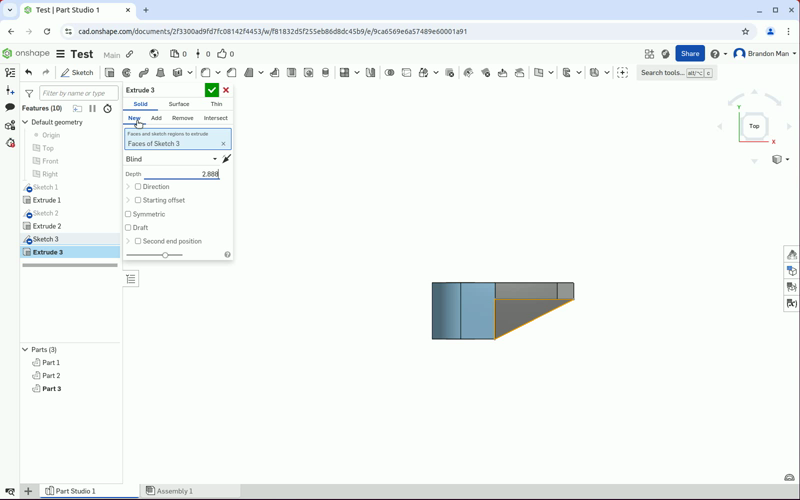
key(tab, 3)
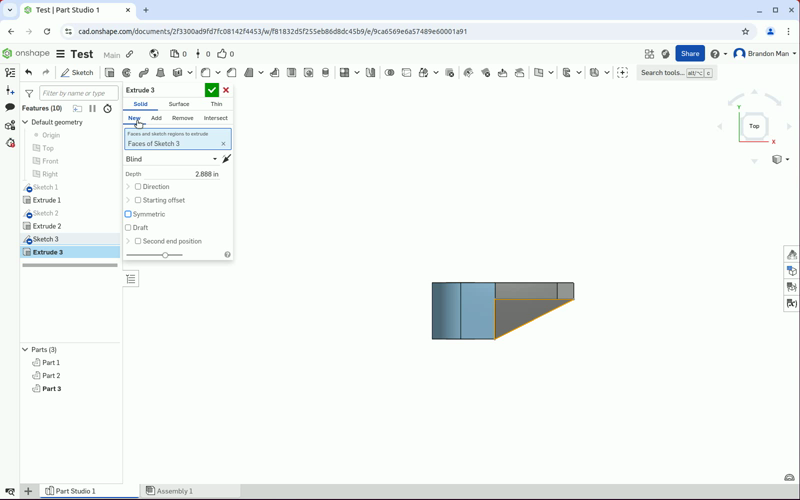
key(space)
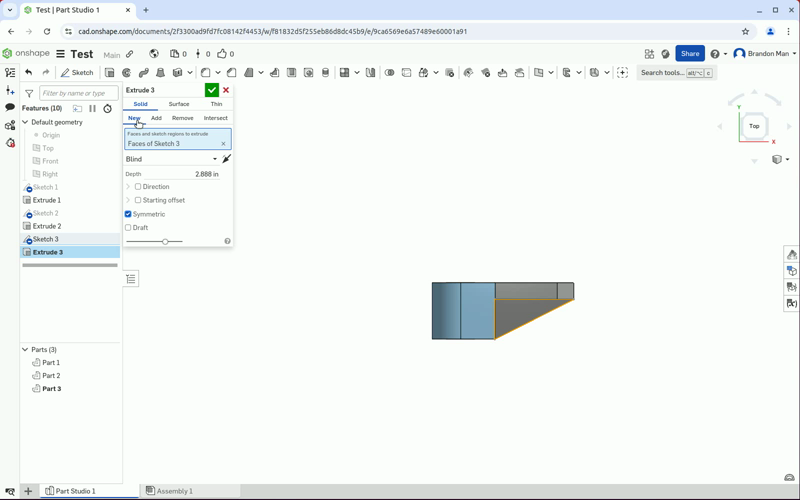
key(enter)
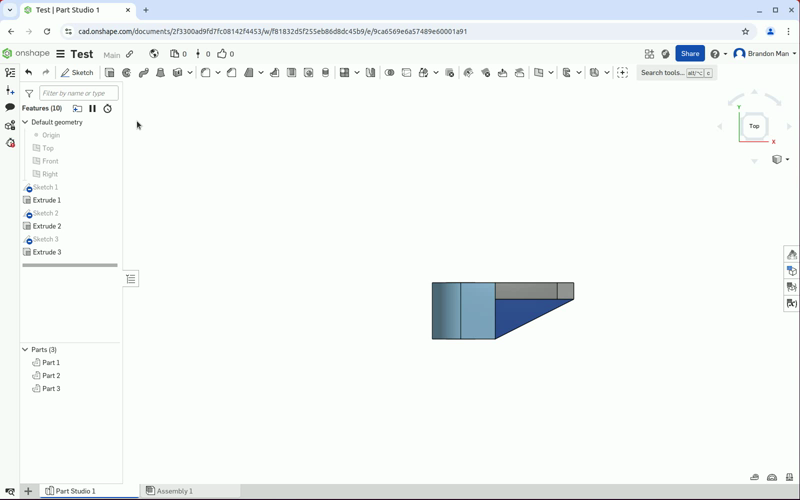
key(shift+h)
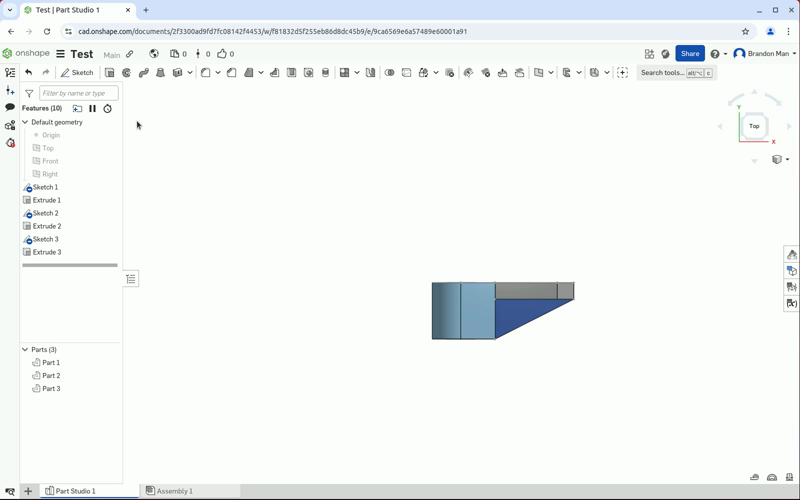
key(shift+h)
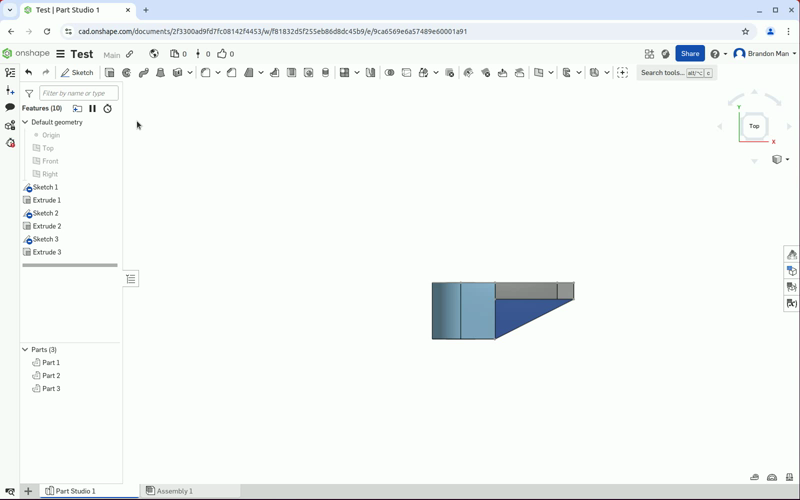
key(shift+7)
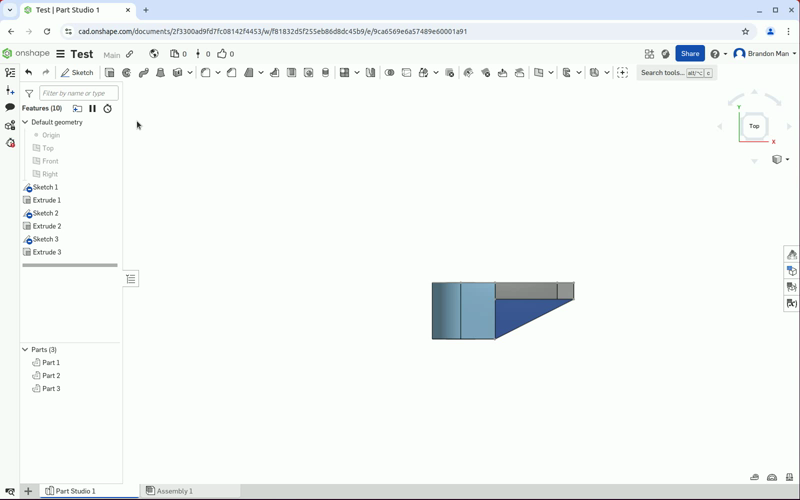
key(up, 3)
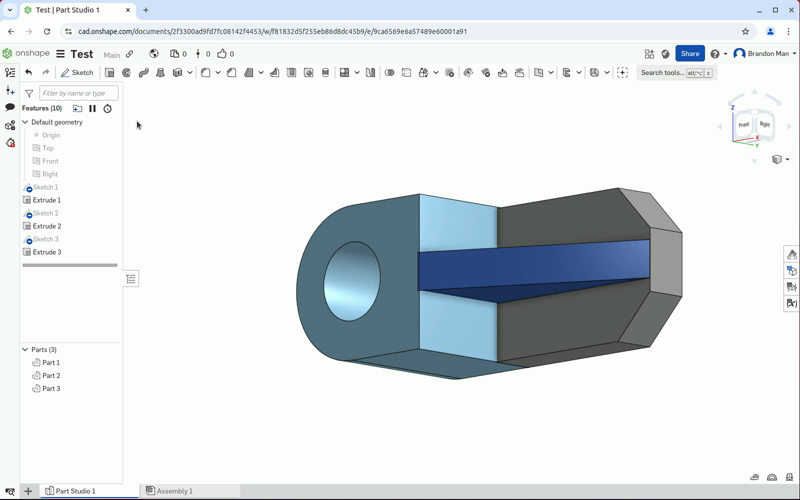
key(left, 3)
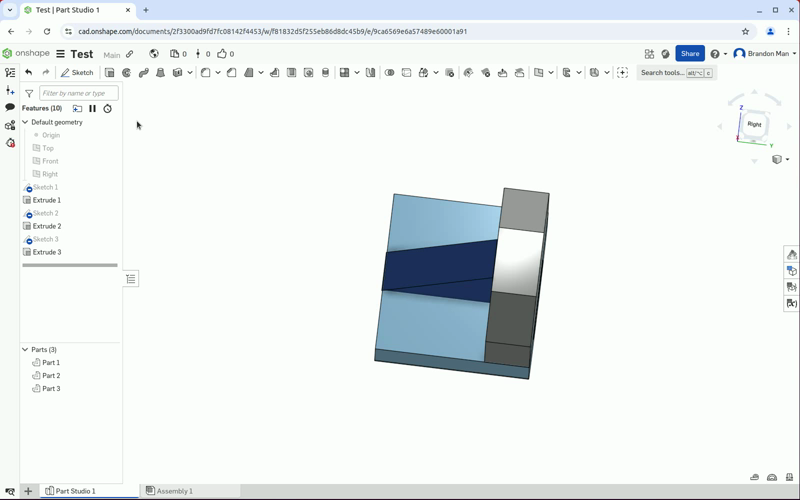
key(right, 3)
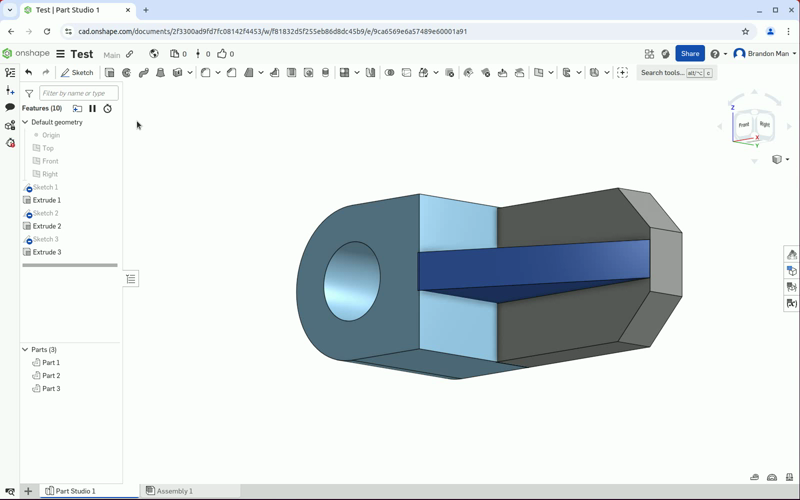
key(down, 3)
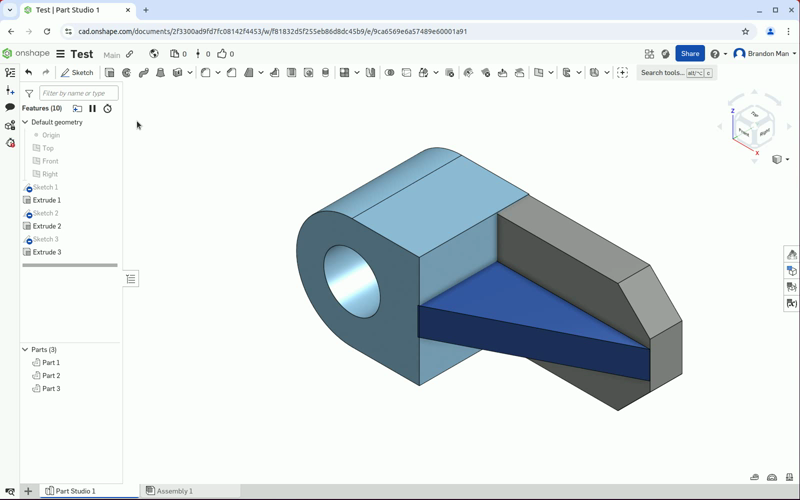
mouse_move(73, 189)
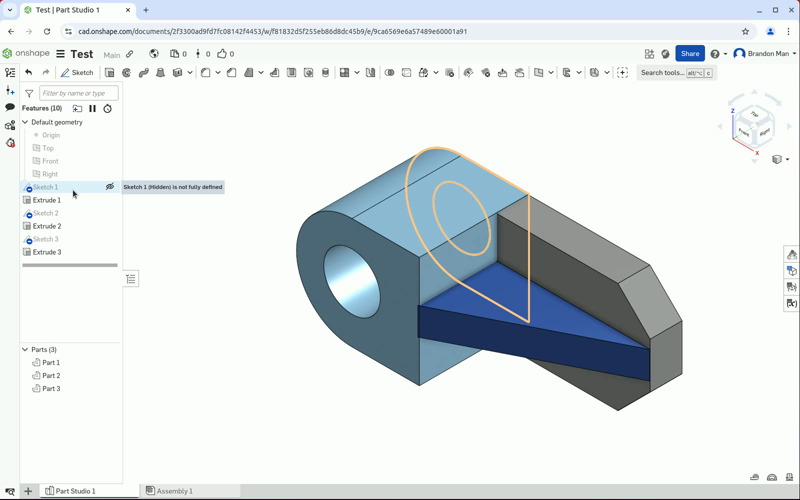
click(73, 189)